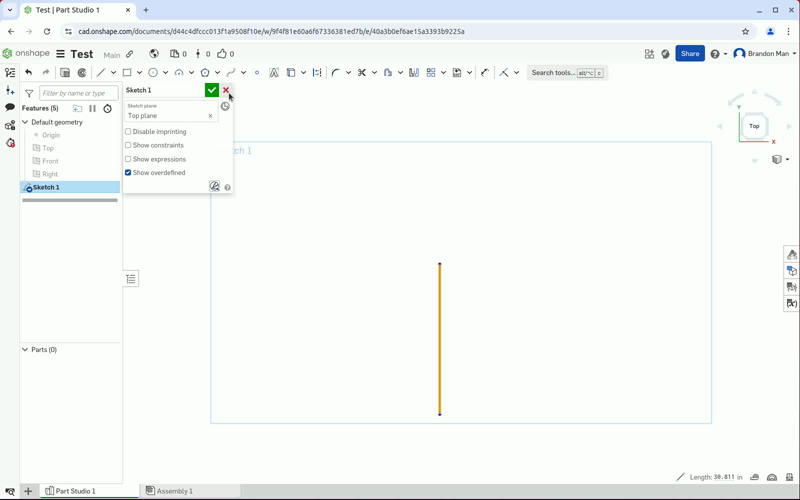
key(shift+h)
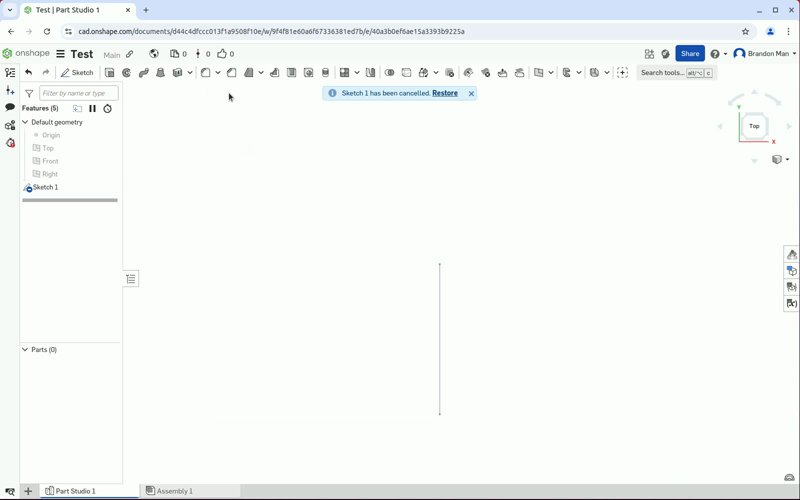
key(shift+s)
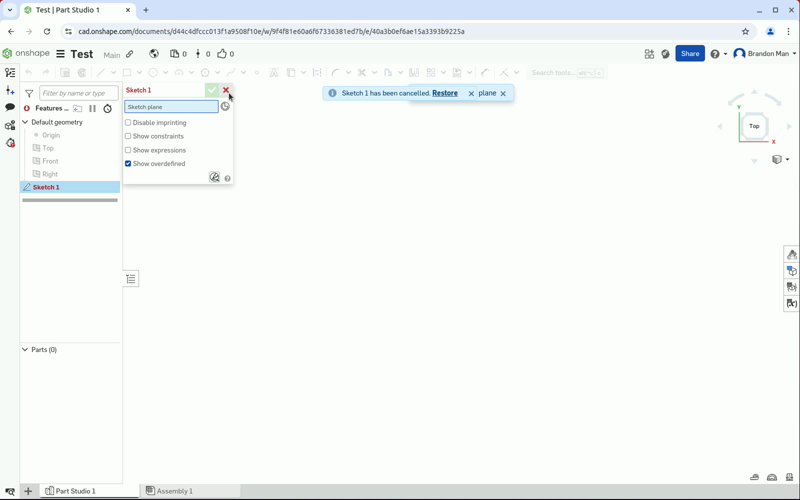
mouse_move(73, 150)
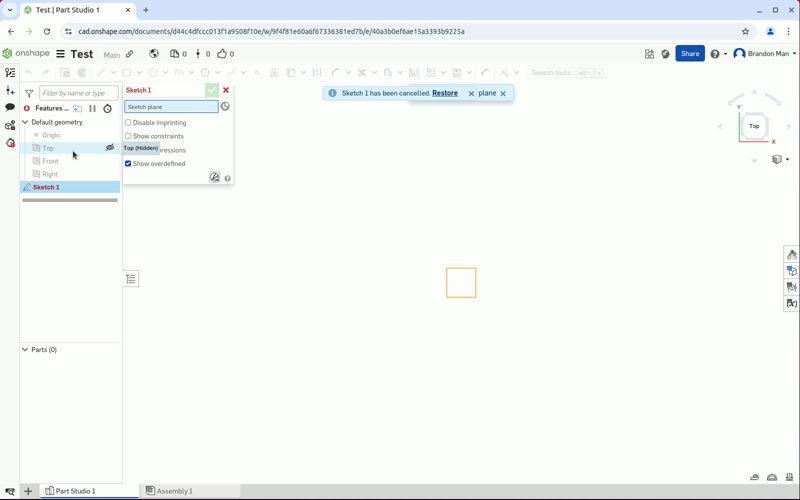
click(73, 150)
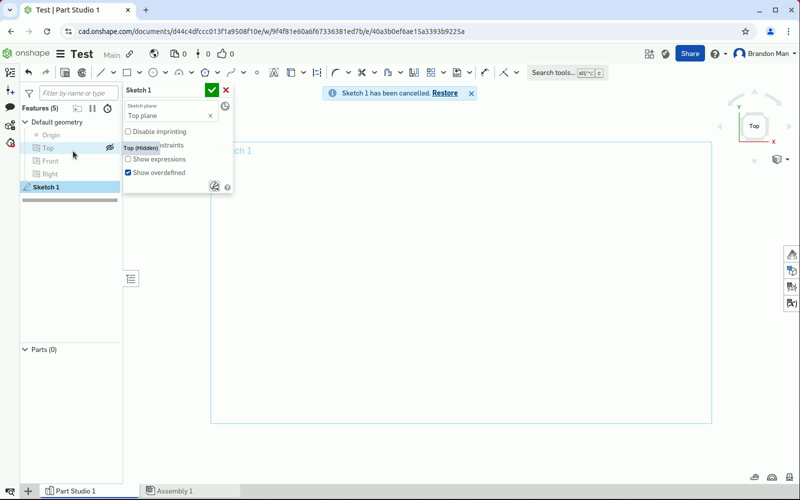
mouse_move(73, 352)
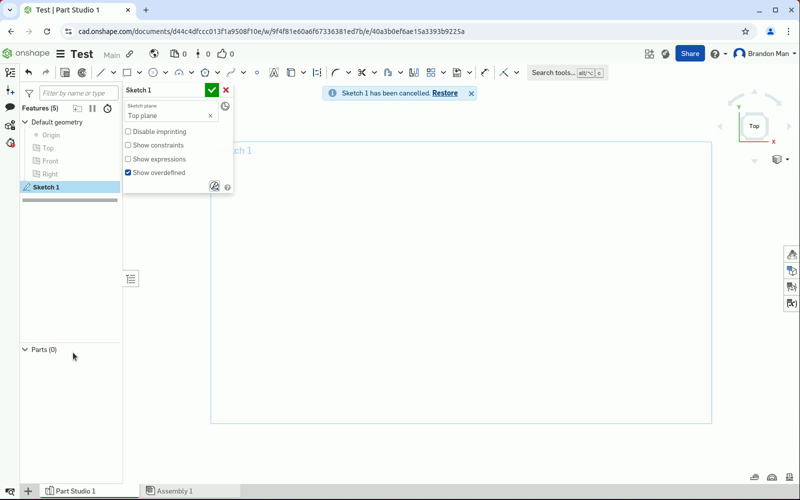
key(y)
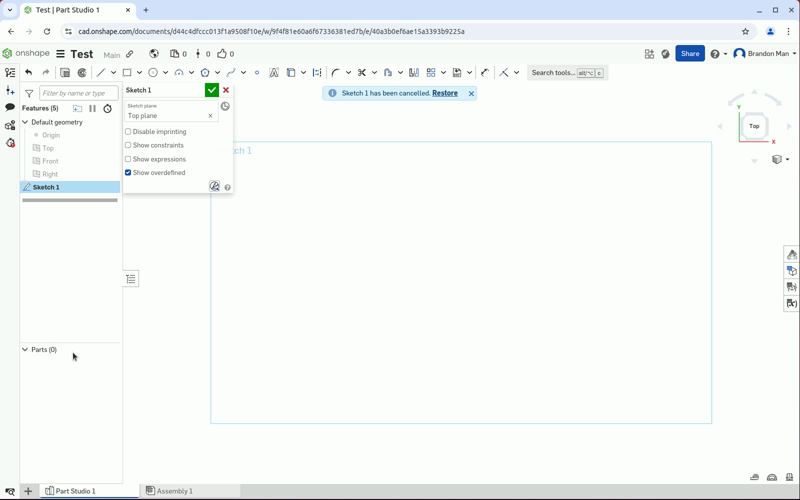
key(l)
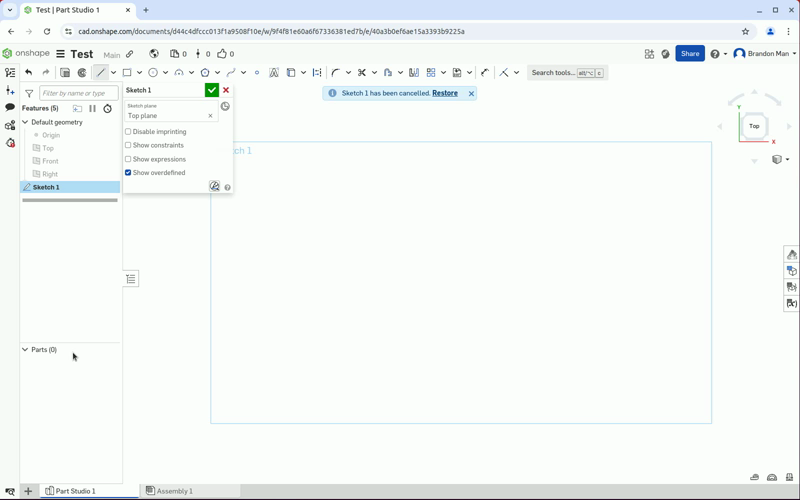
key_down(shift)
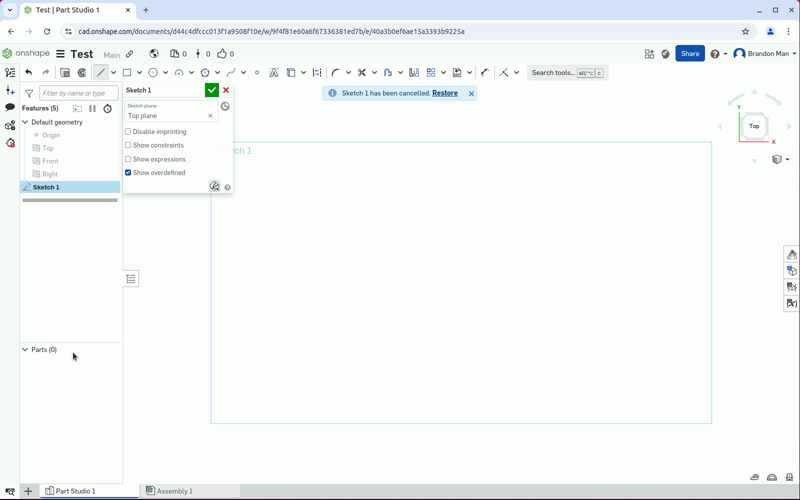
mouse_move(361, 282)
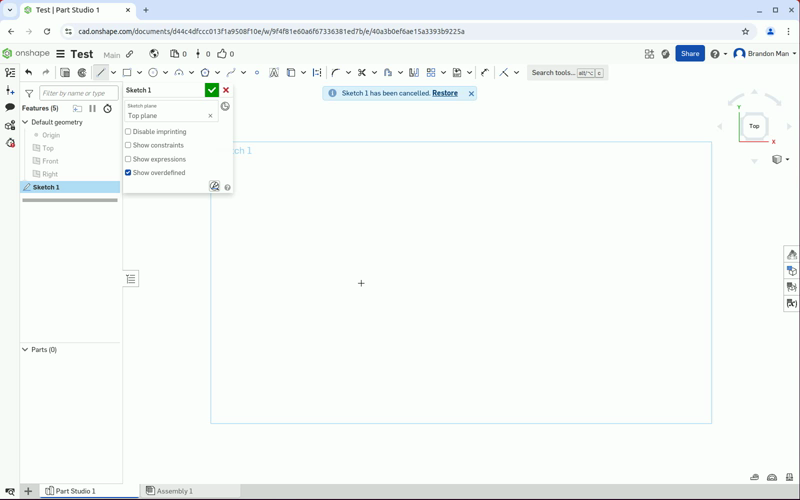
click(361, 282)
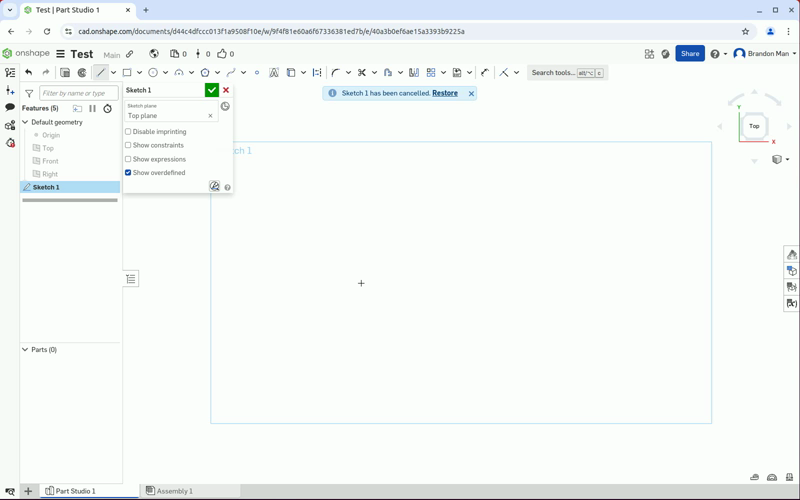
key_up(shift)
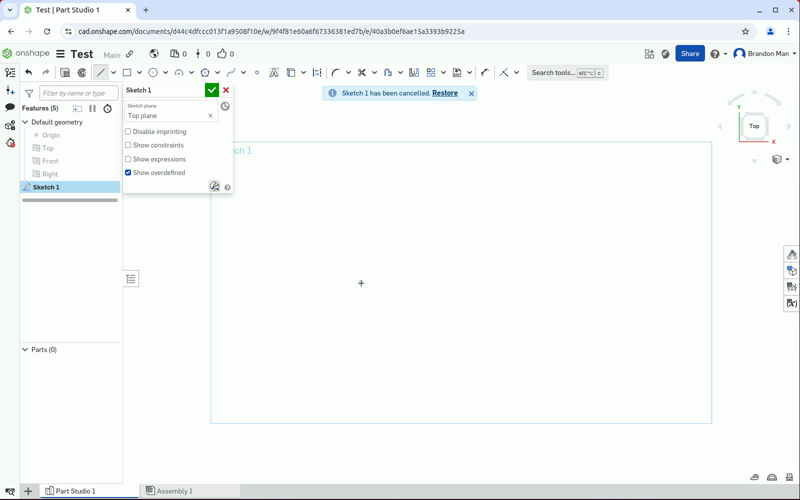
key_down(shift)
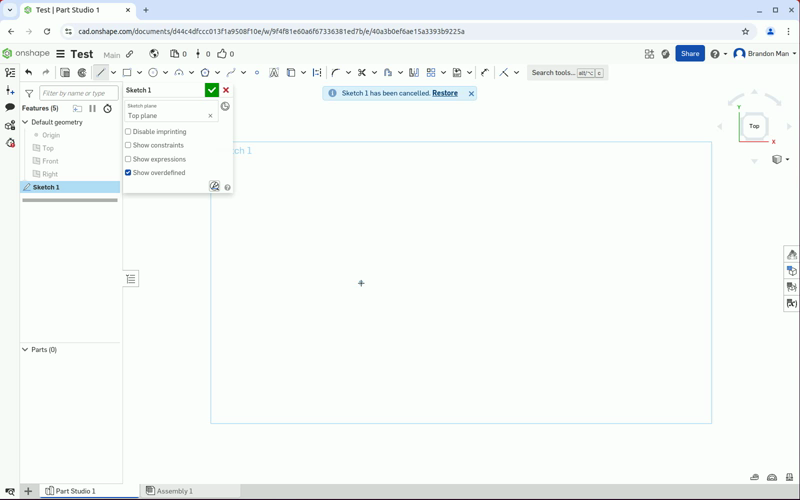
mouse_move(467, 282)
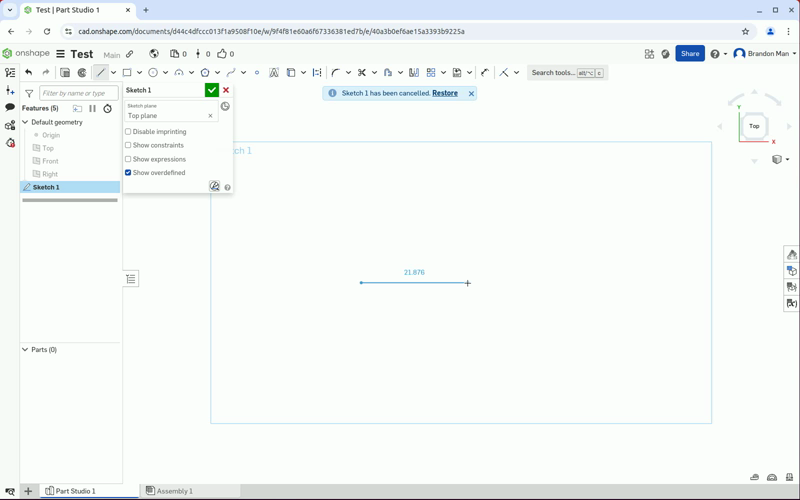
click(467, 282)
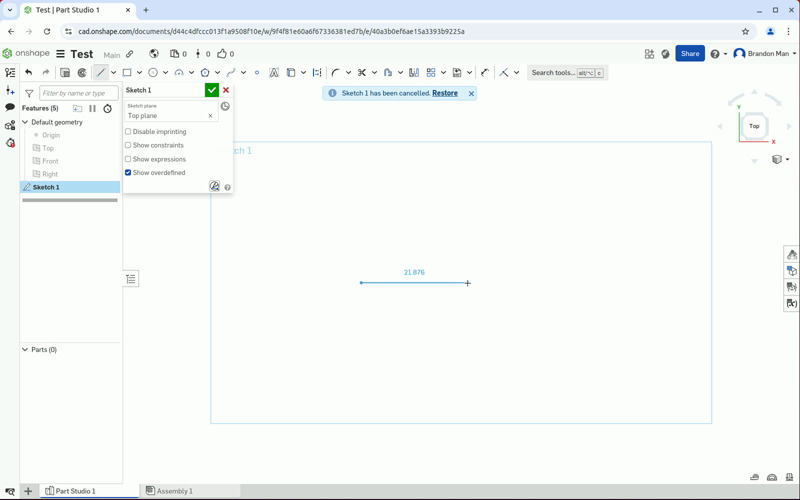
key_up(shift)
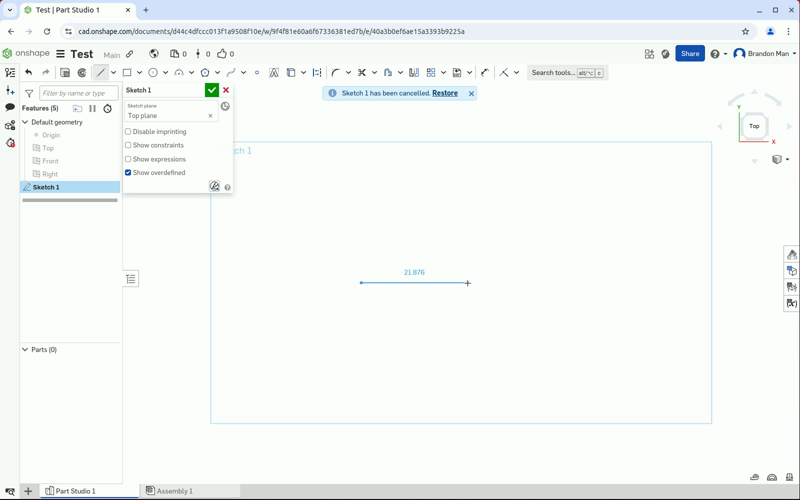
key_down(shift)
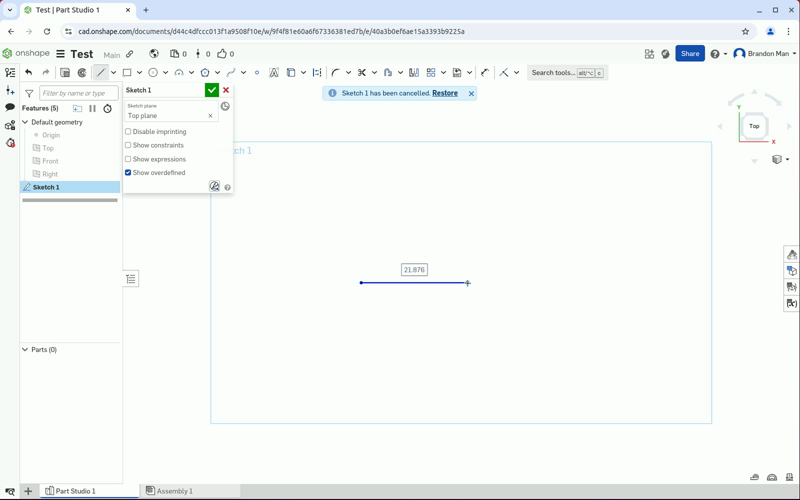
mouse_move(497, 282)
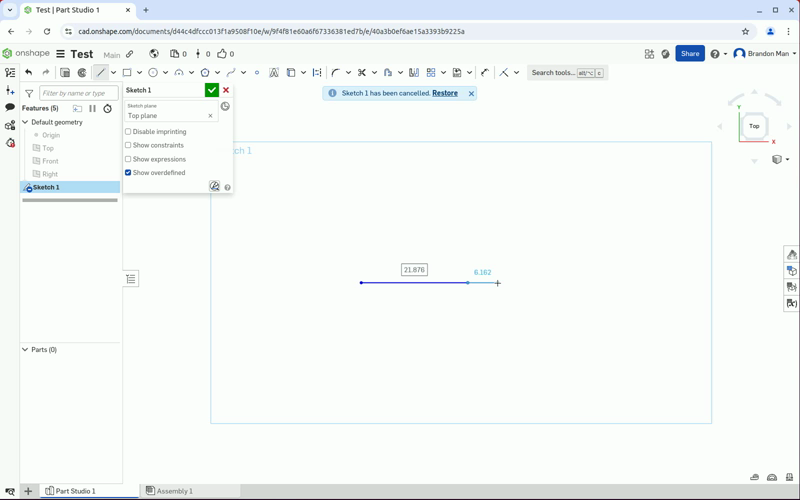
mouse_move(467, 271)
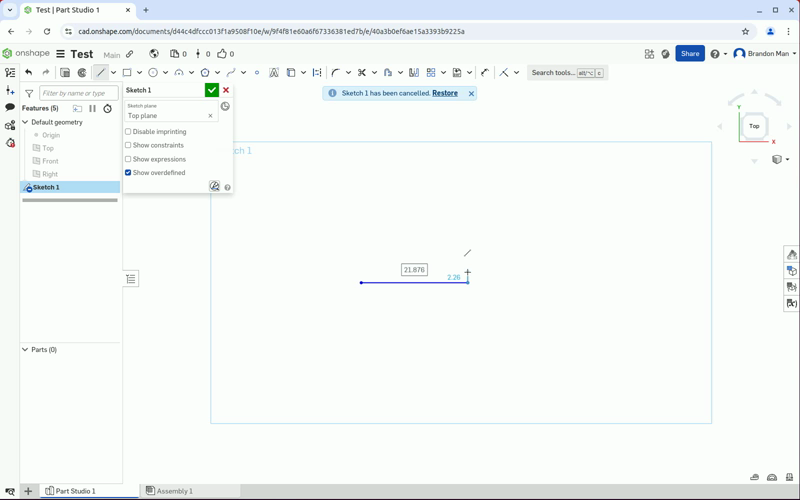
click(467, 271)
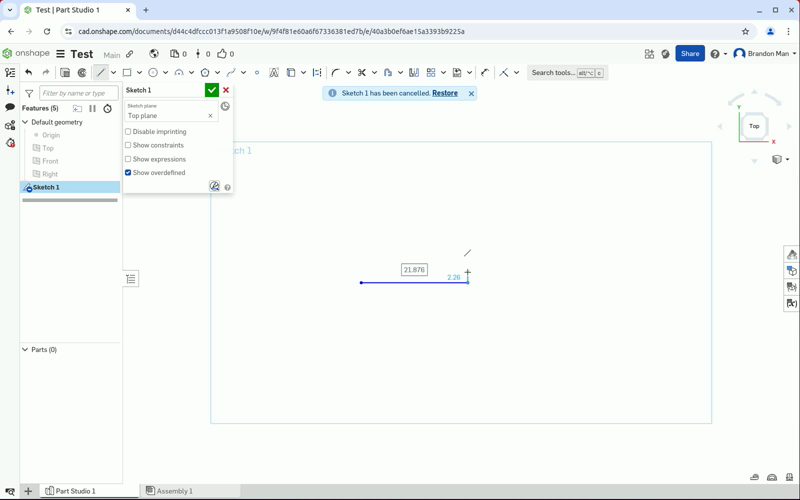
key_up(shift)
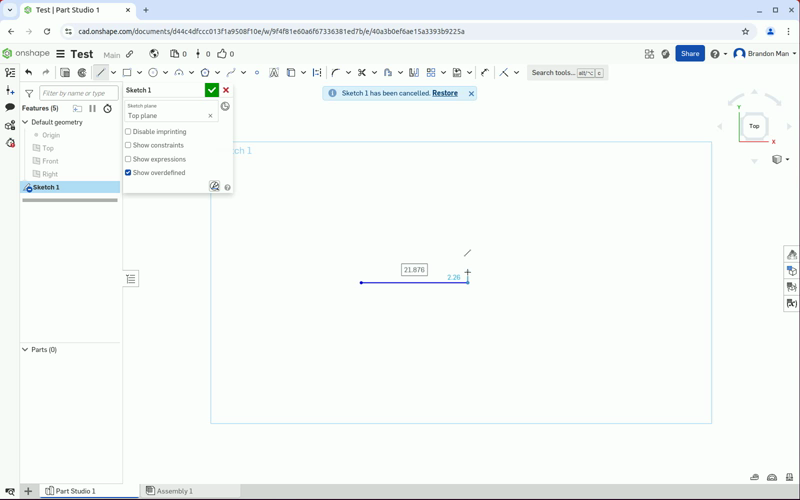
key_down(shift)
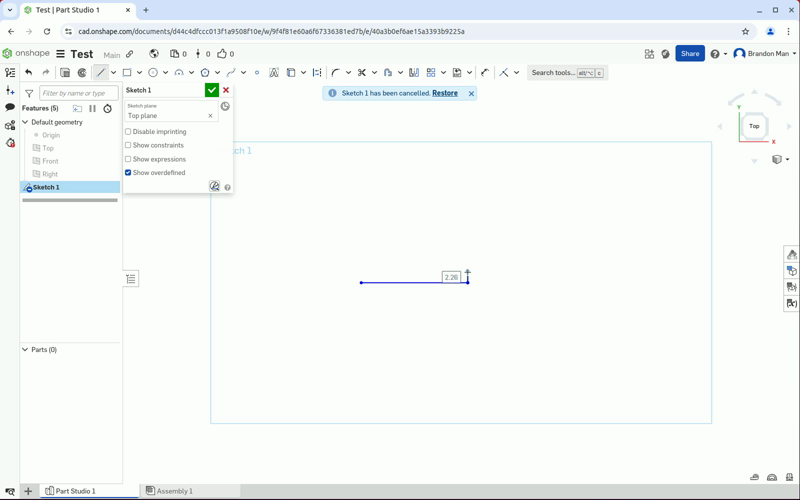
mouse_move(497, 271)
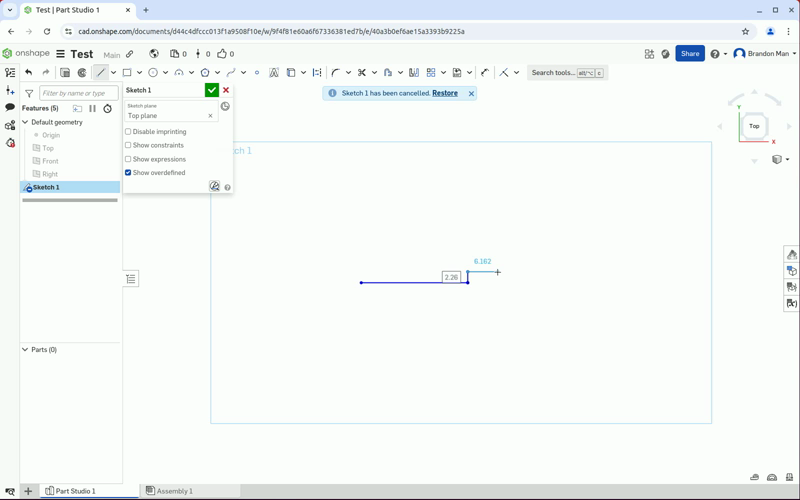
mouse_move(485, 271)
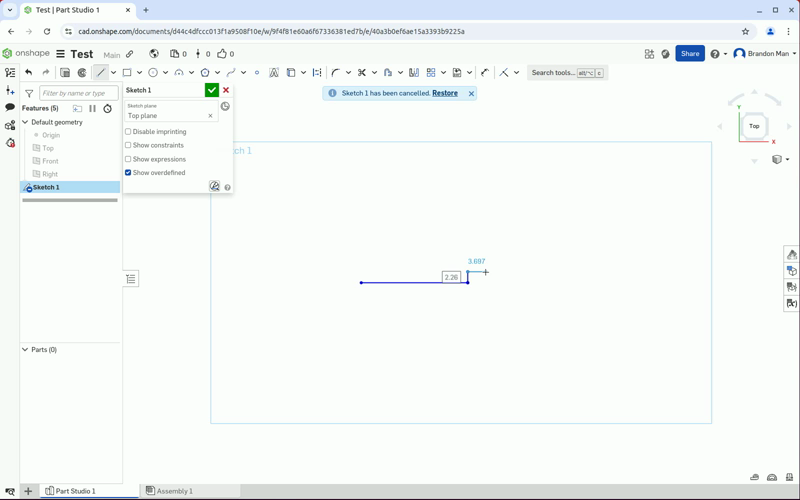
click(485, 271)
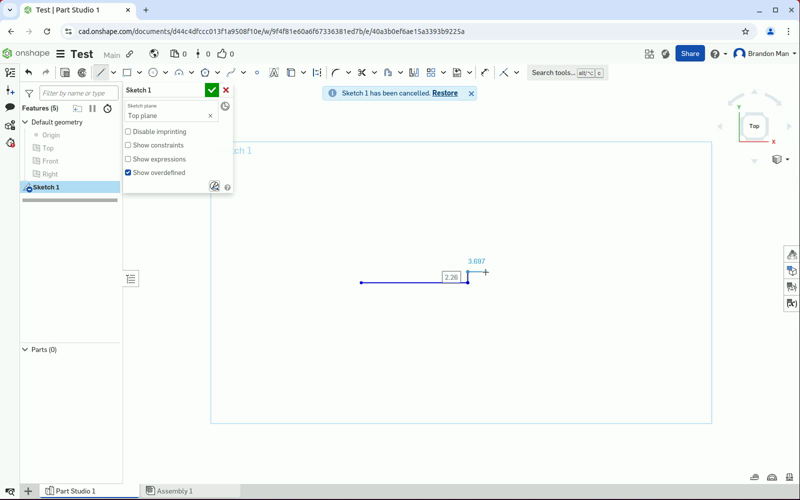
key_up(shift)
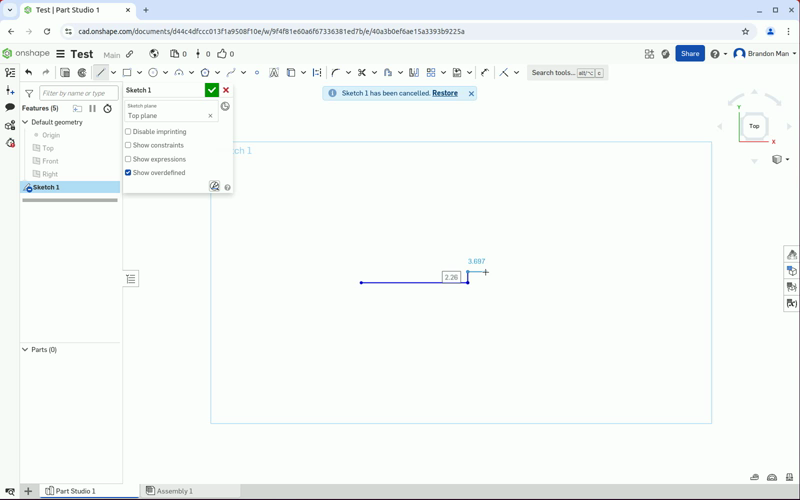
key_down(shift)
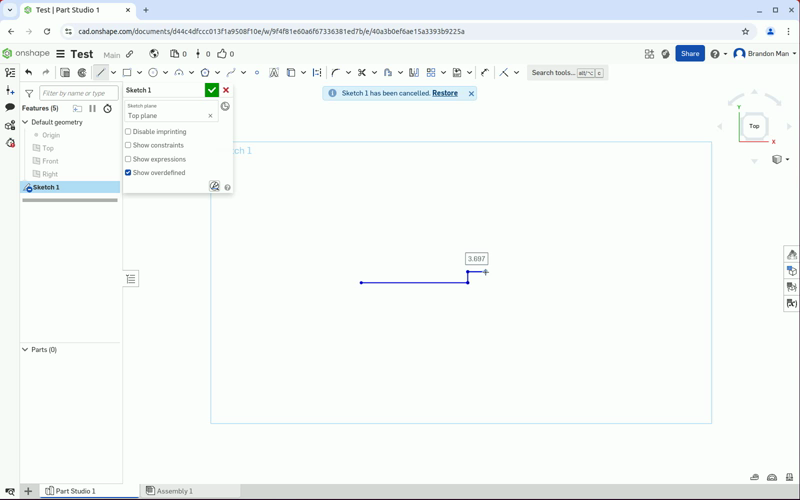
mouse_move(515, 271)
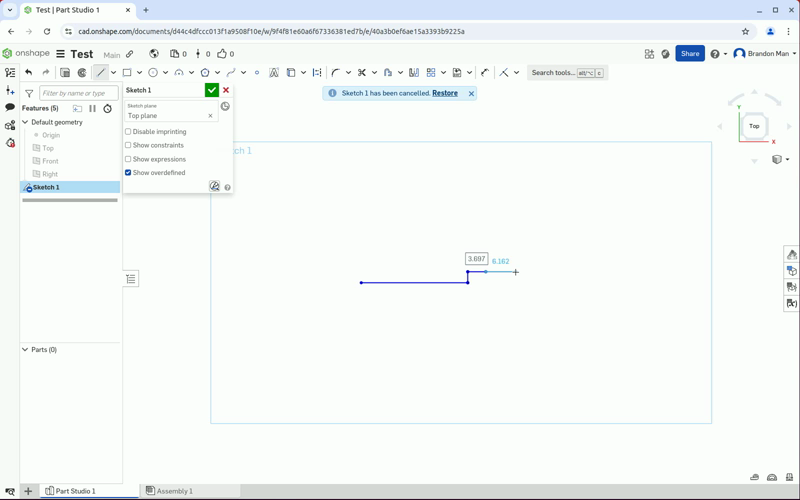
mouse_move(485, 282)
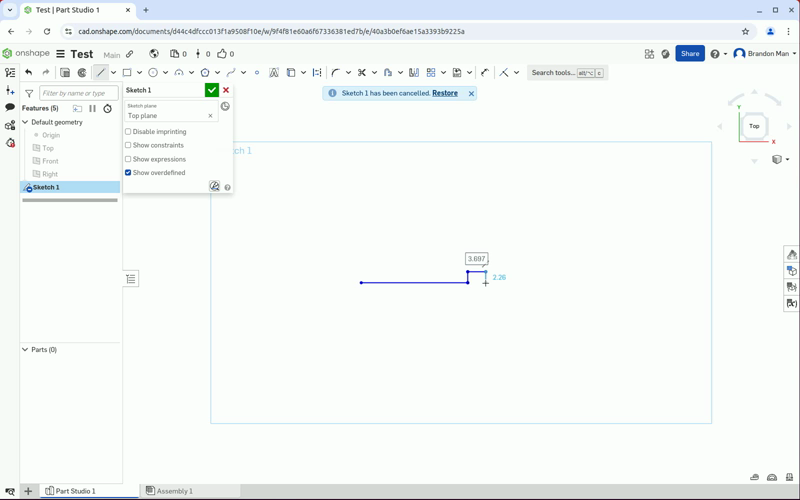
click(485, 282)
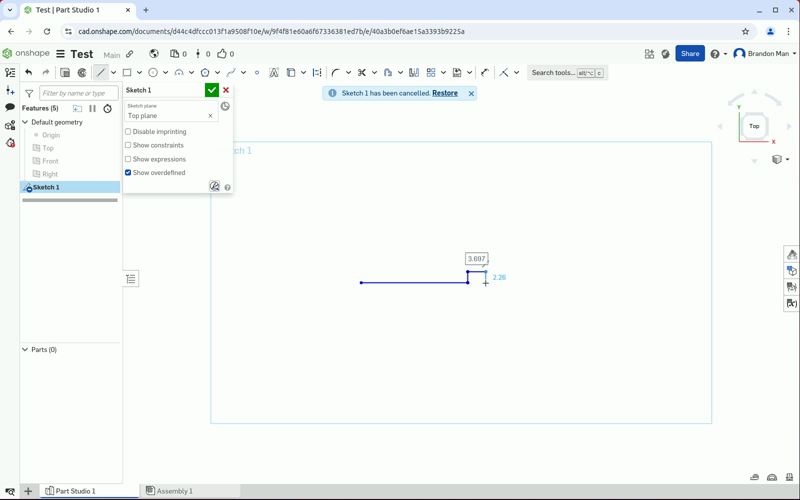
key_up(shift)
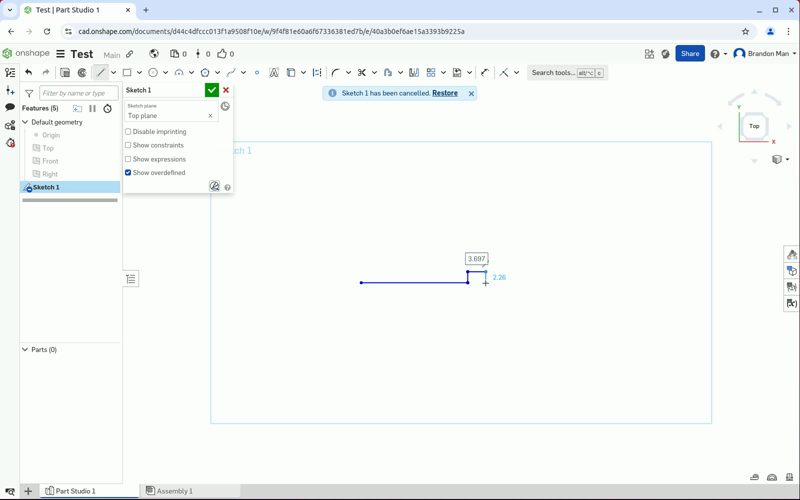
key_down(shift)
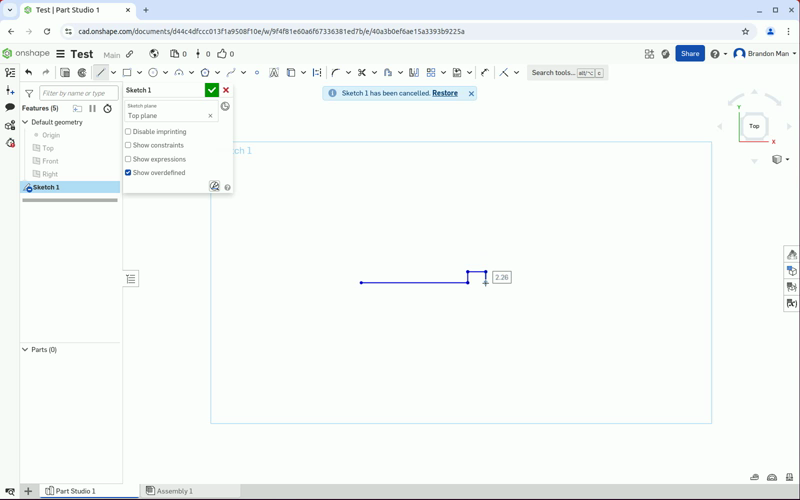
mouse_move(572, 282)
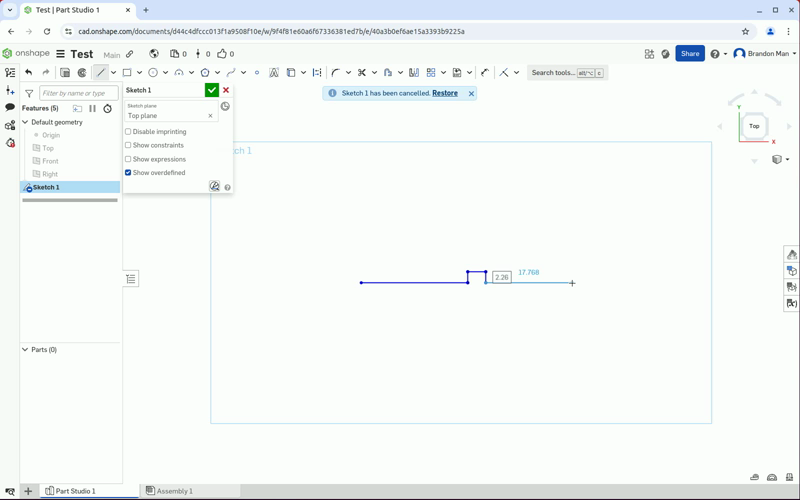
click(572, 282)
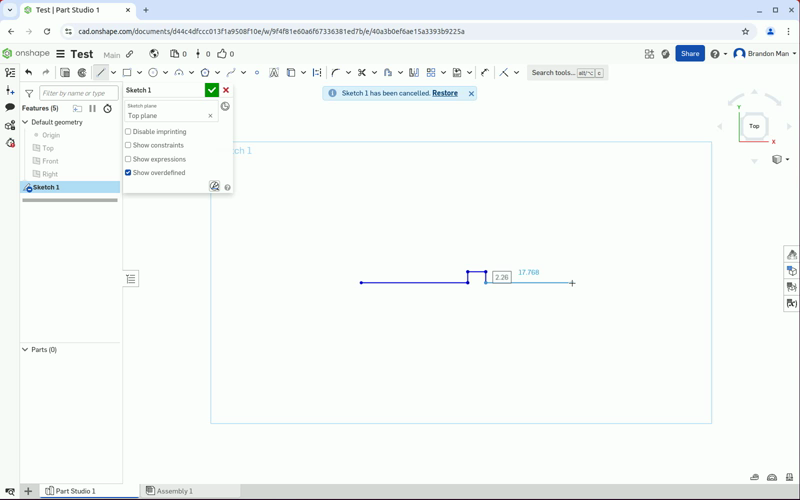
key_up(shift)
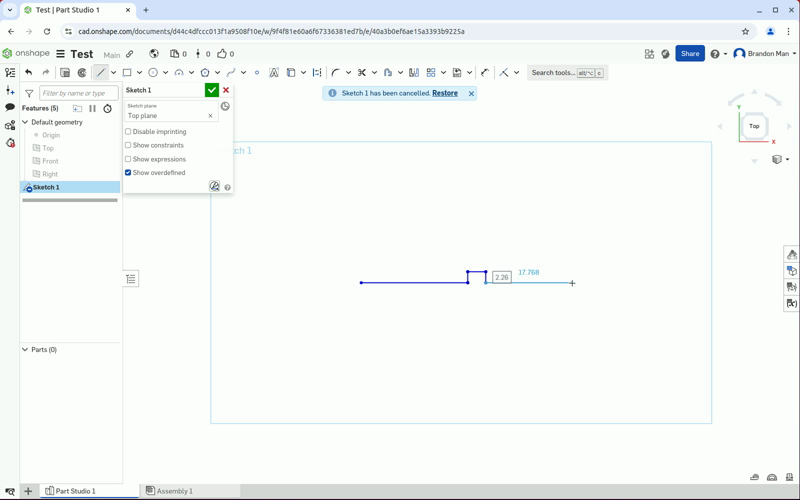
key(esc)
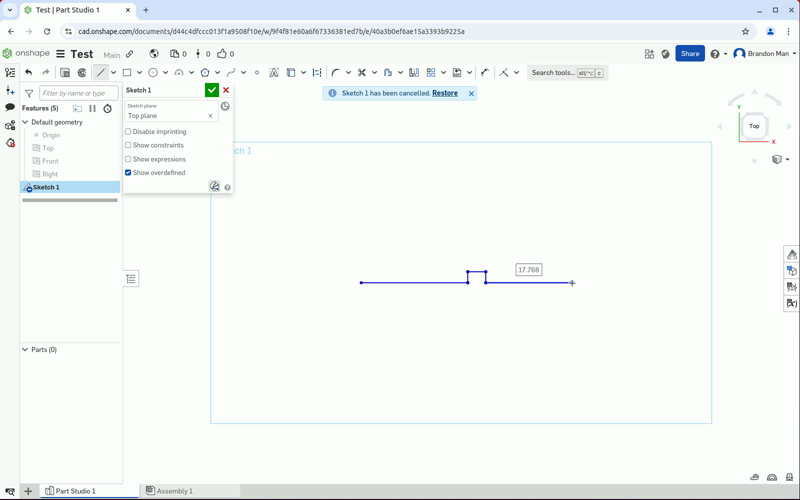
key(a)
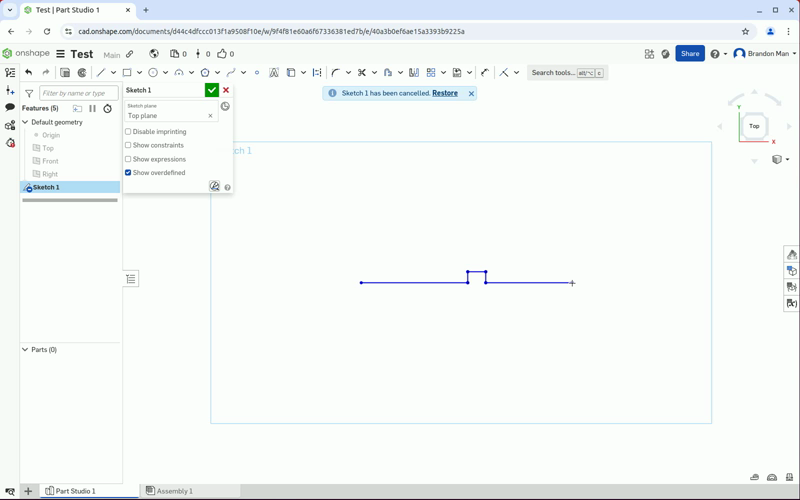
mouse_move(572, 282)
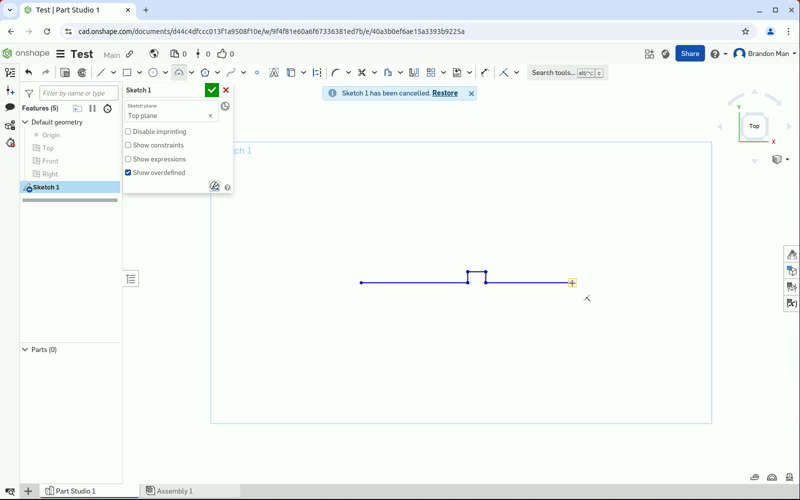
click(572, 282)
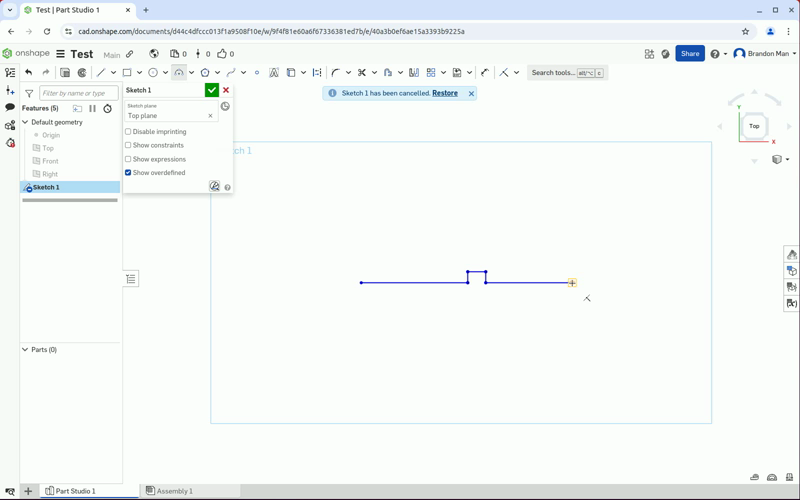
key_down(shift)
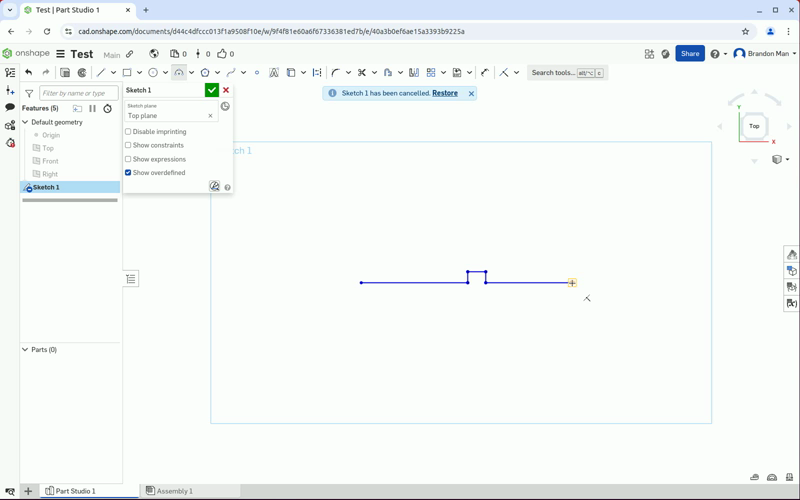
mouse_move(561, 227)
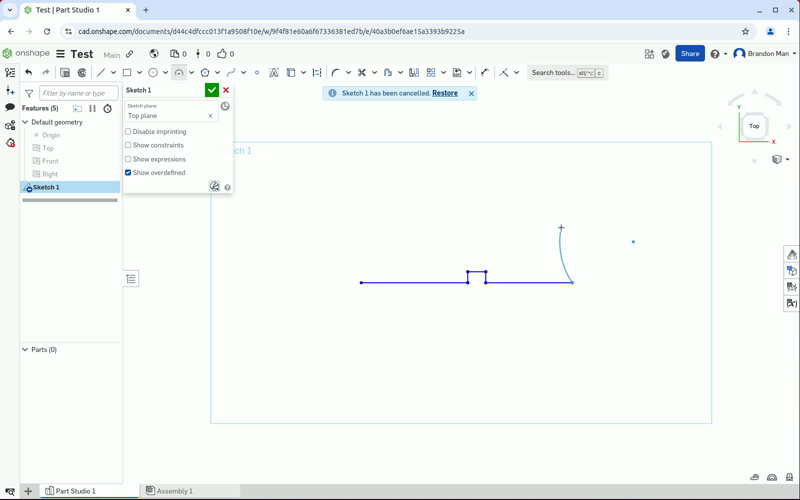
click(561, 227)
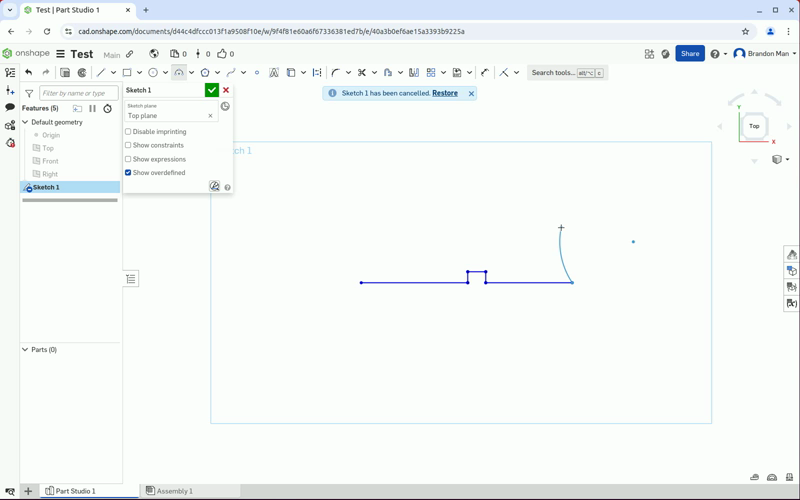
mouse_move(569, 254)
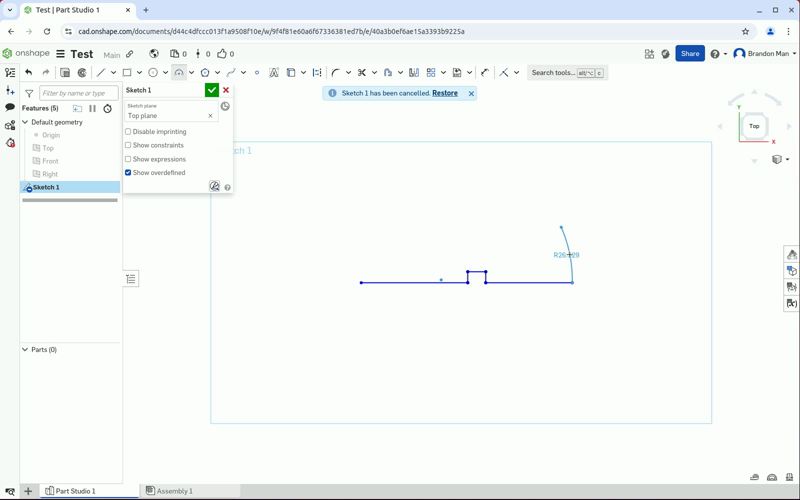
click(569, 254)
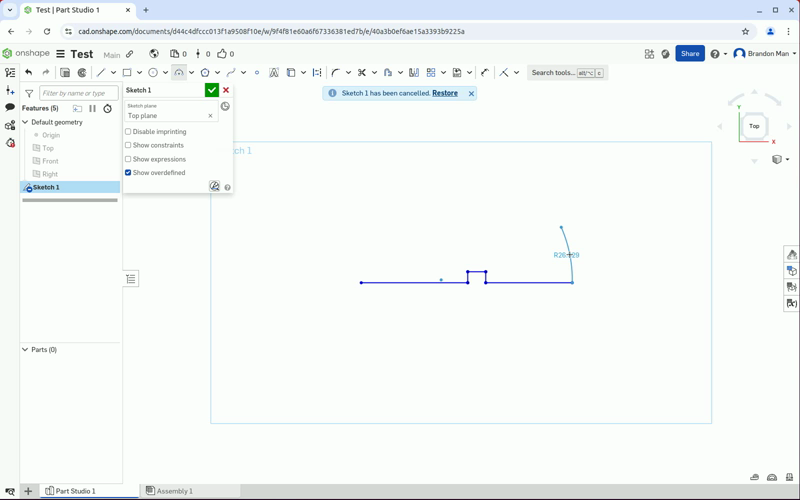
key_up(shift)
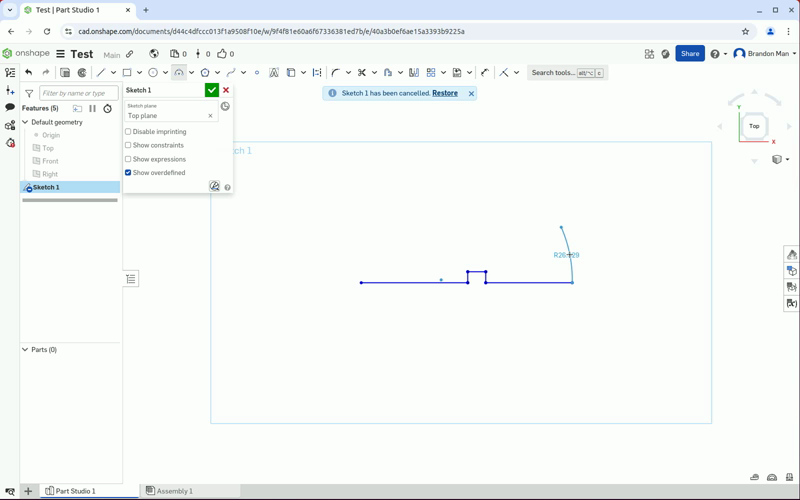
mouse_move(561, 227)
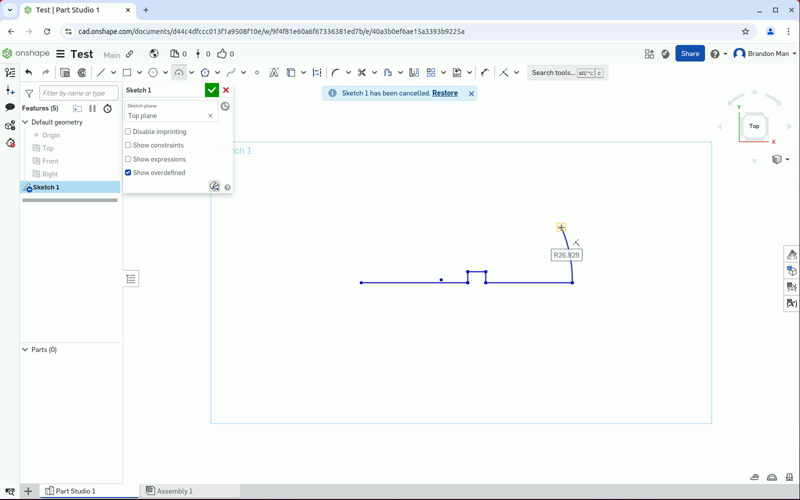
click(561, 227)
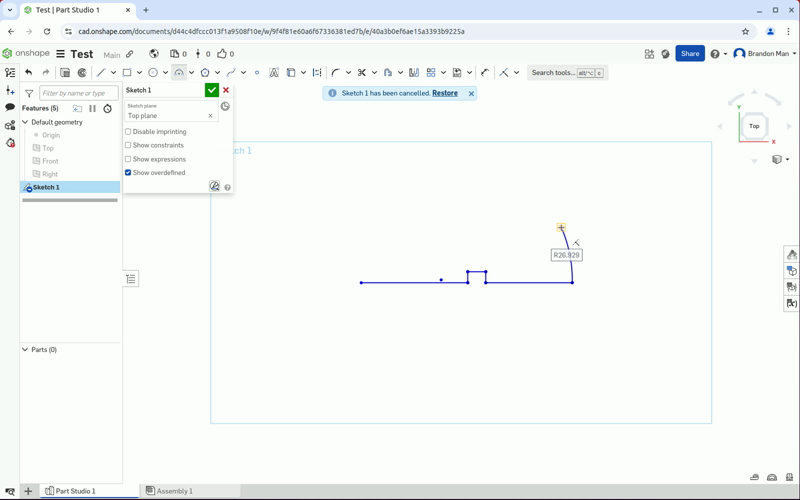
key_down(shift)
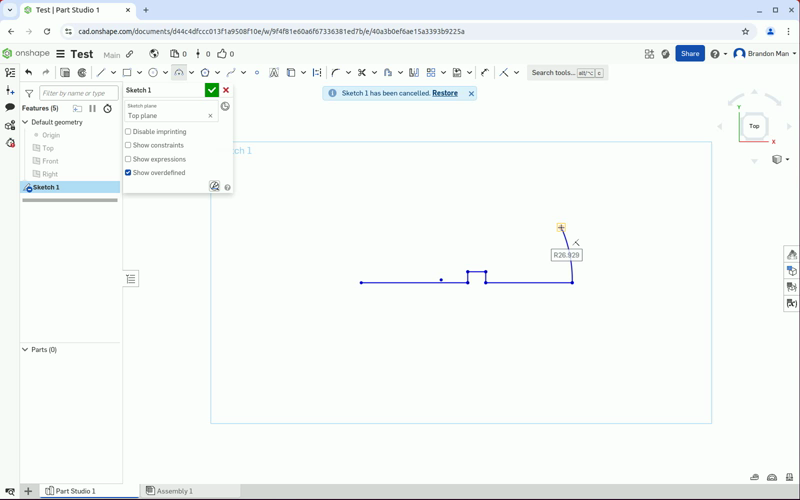
mouse_move(554, 222)
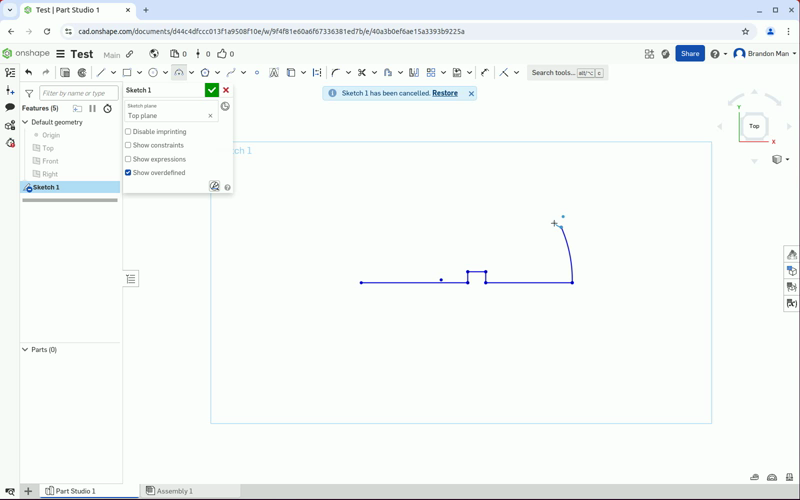
click(554, 222)
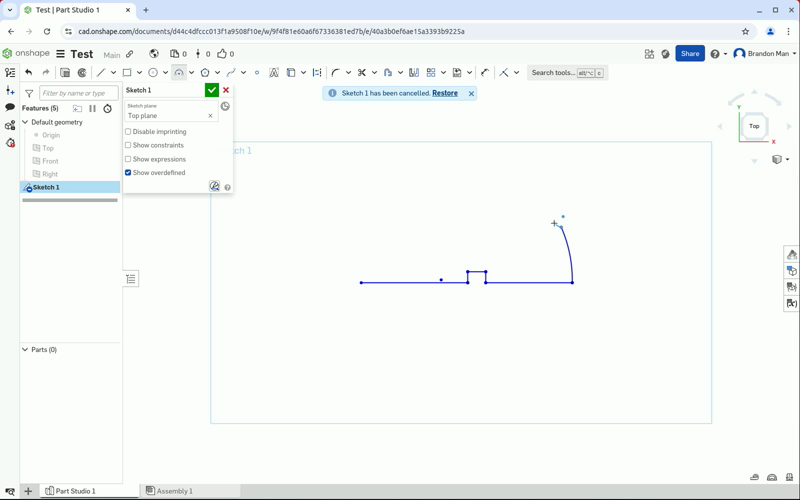
mouse_move(558, 224)
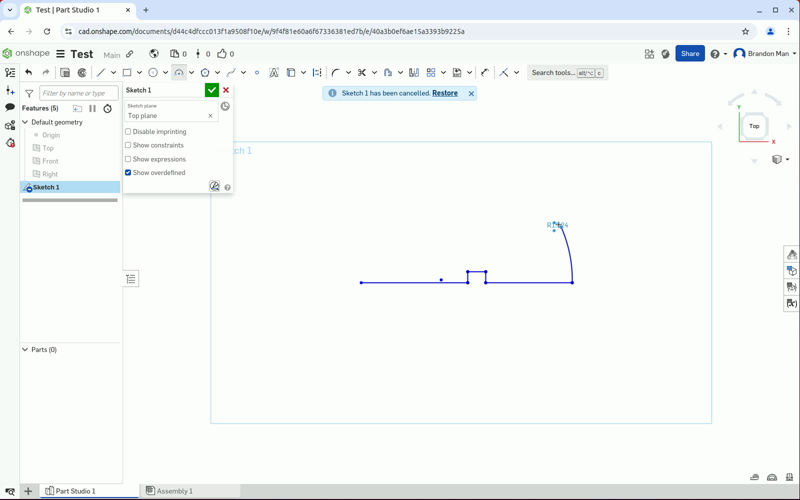
scroll(6)
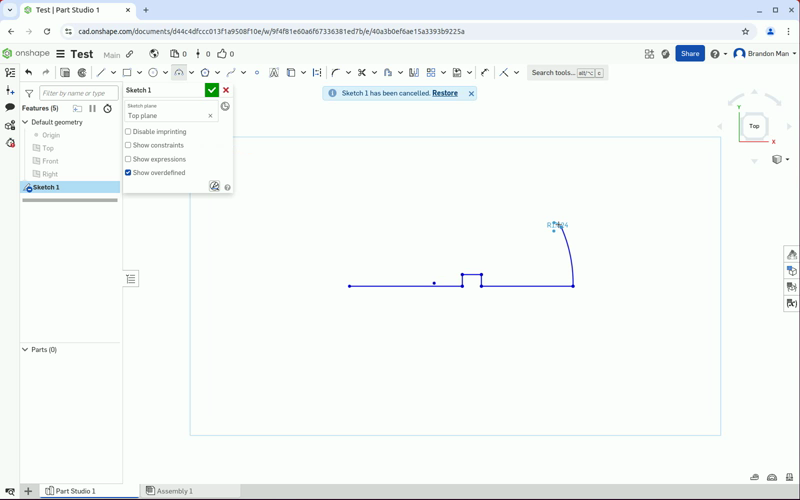
scroll(6)
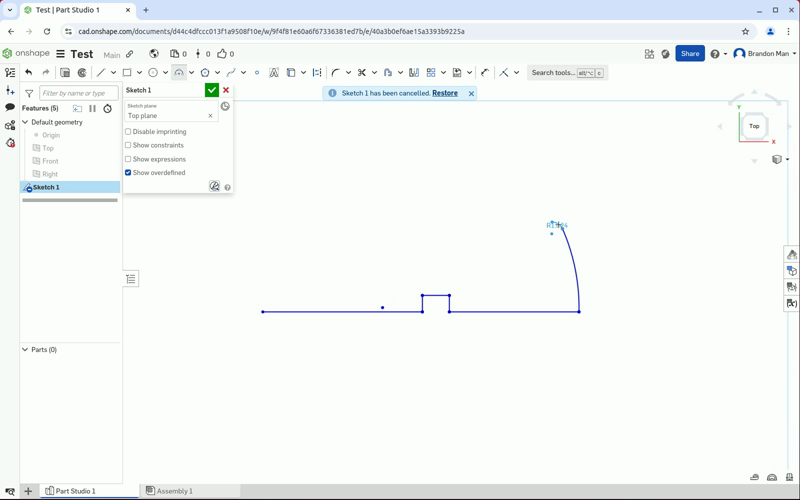
scroll(6)
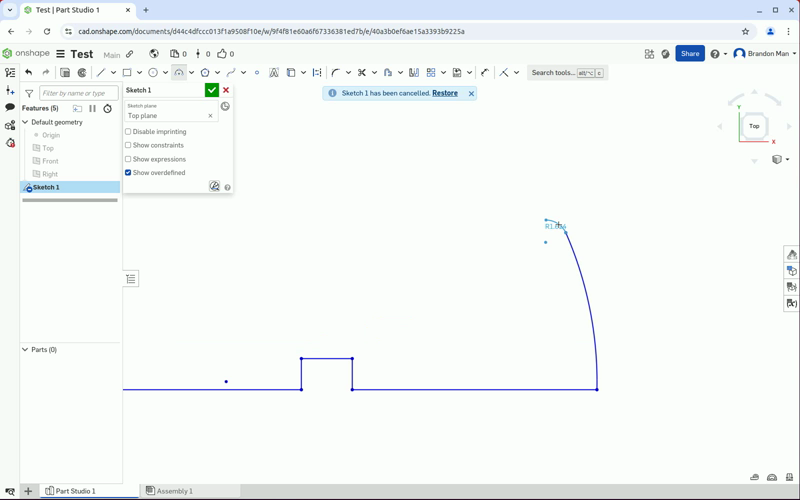
scroll(6)
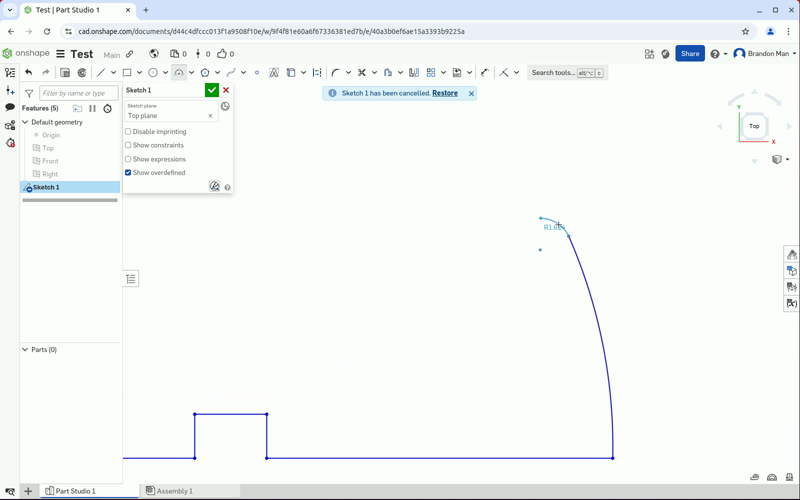
scroll(6)
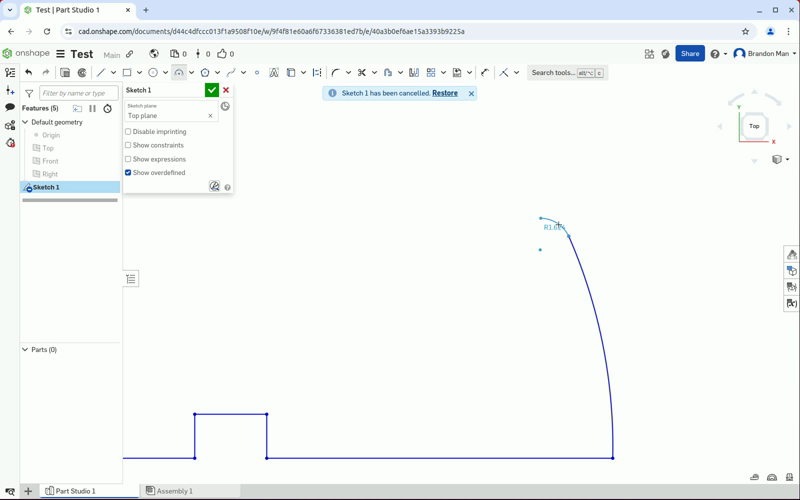
scroll(6)
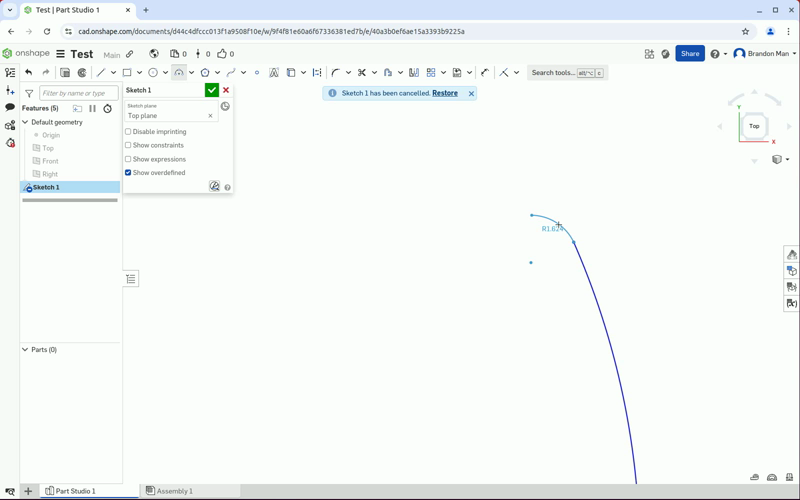
scroll(6)
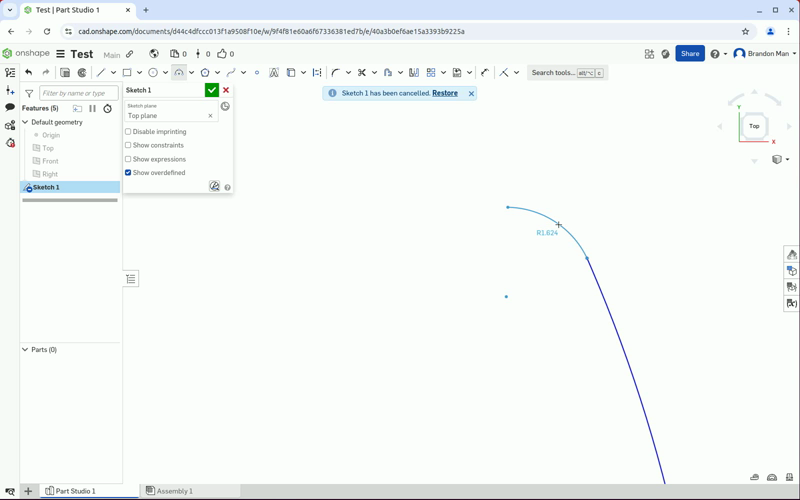
click(558, 224)
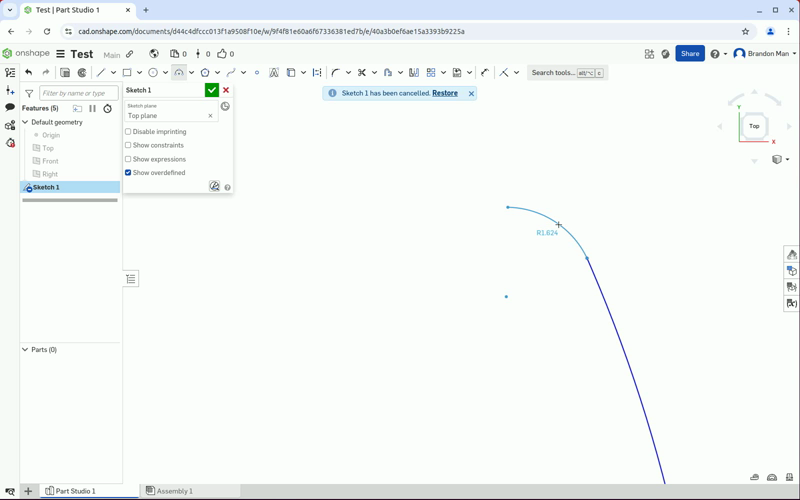
scroll(-6)
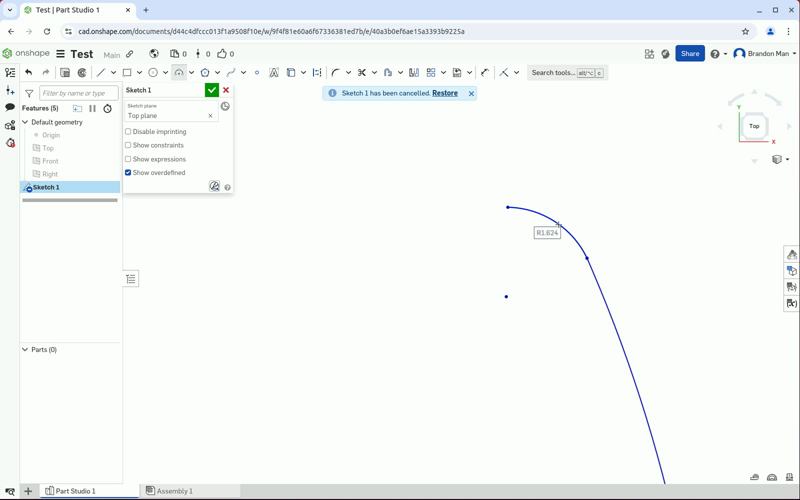
scroll(-6)
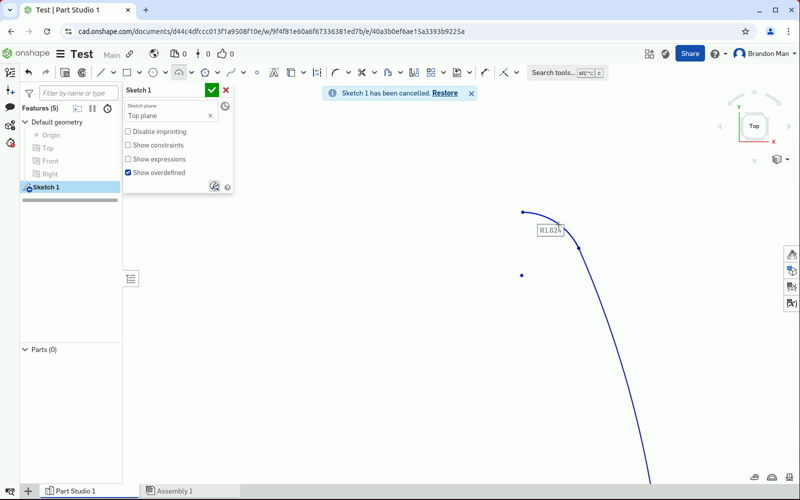
scroll(-6)
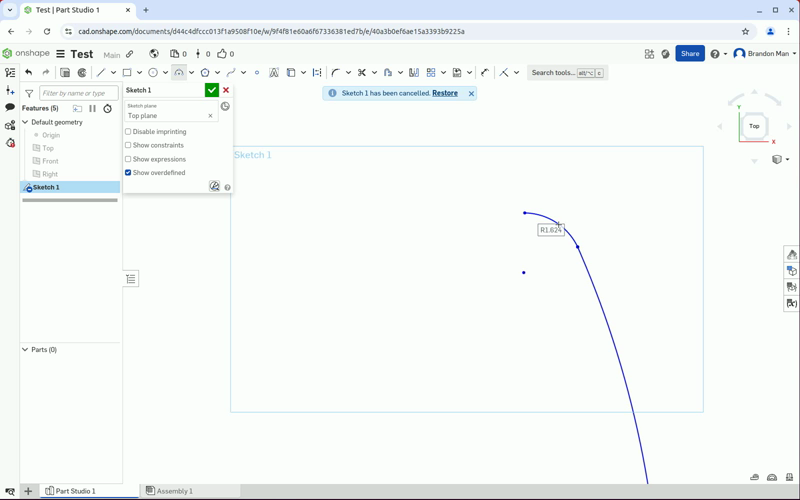
scroll(-6)
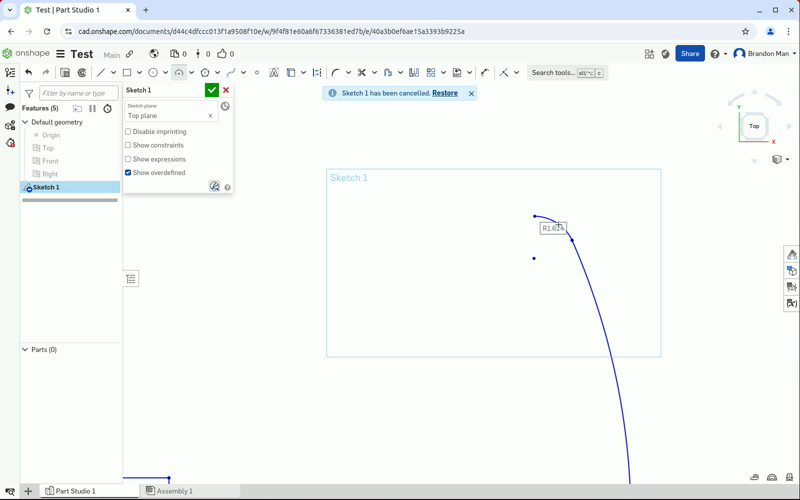
scroll(-6)
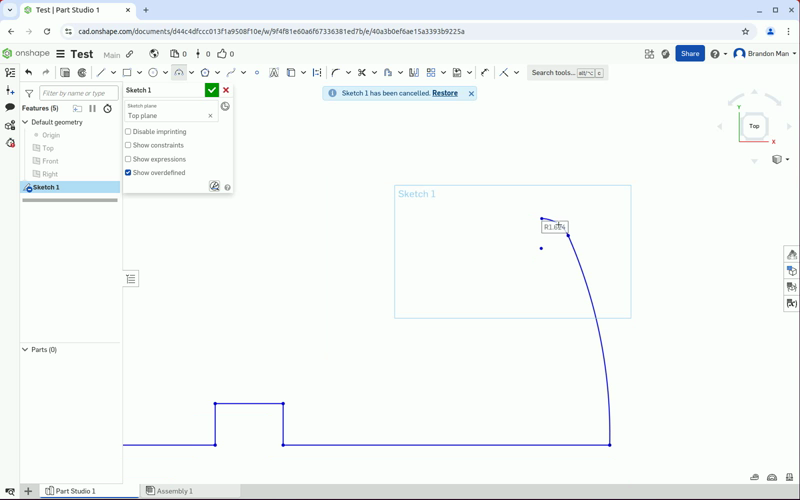
scroll(-6)
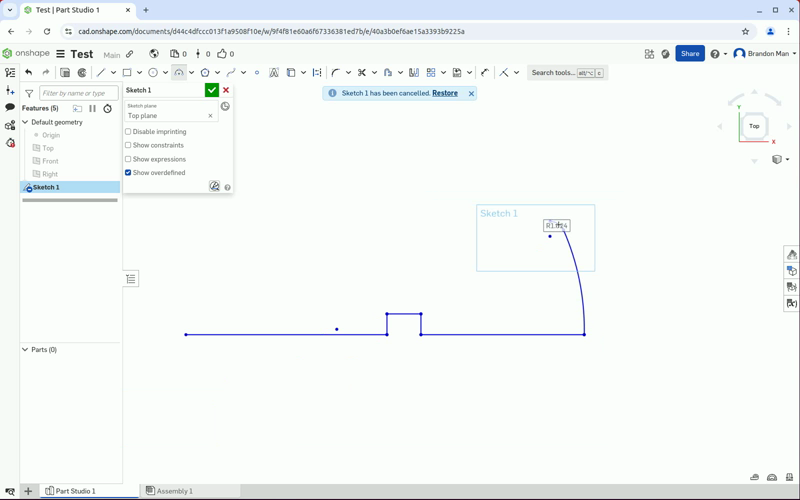
scroll(-6)
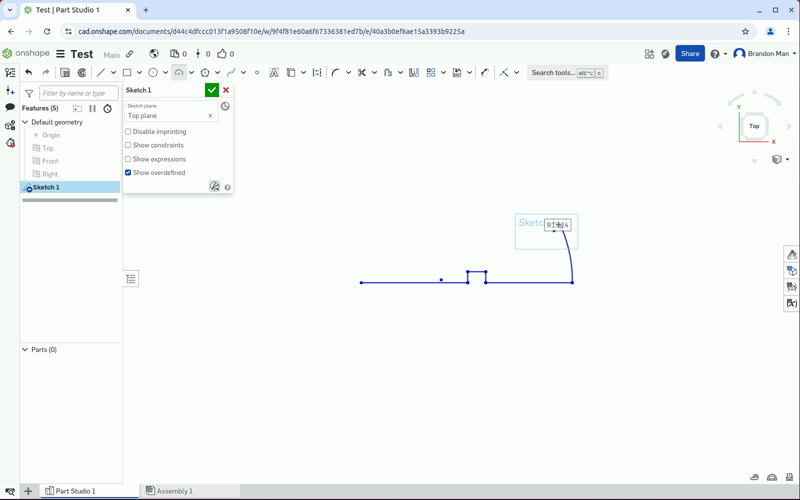
key_up(shift)
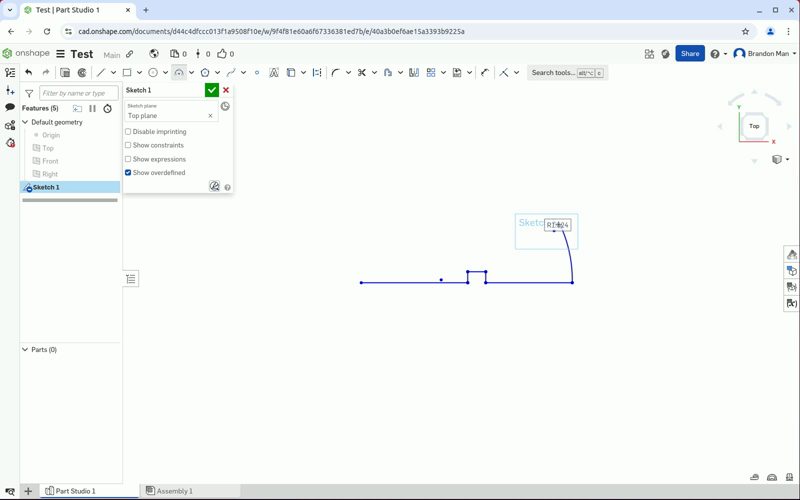
key(esc)
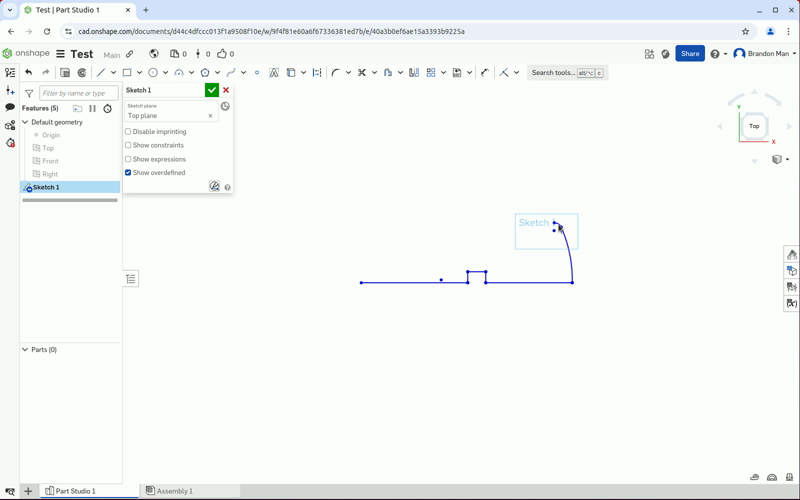
key(l)
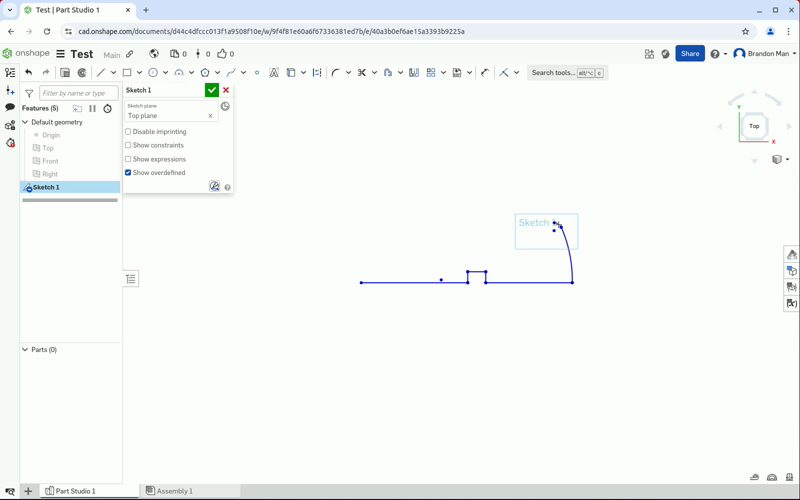
mouse_move(554, 222)
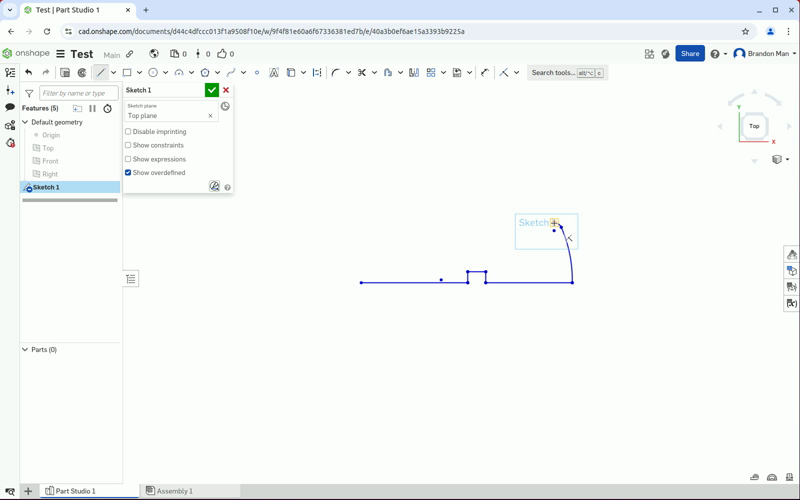
scroll(6)
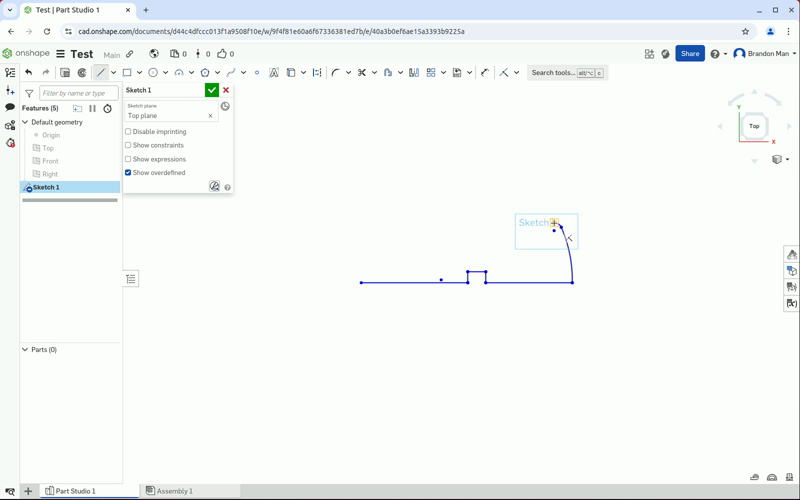
scroll(6)
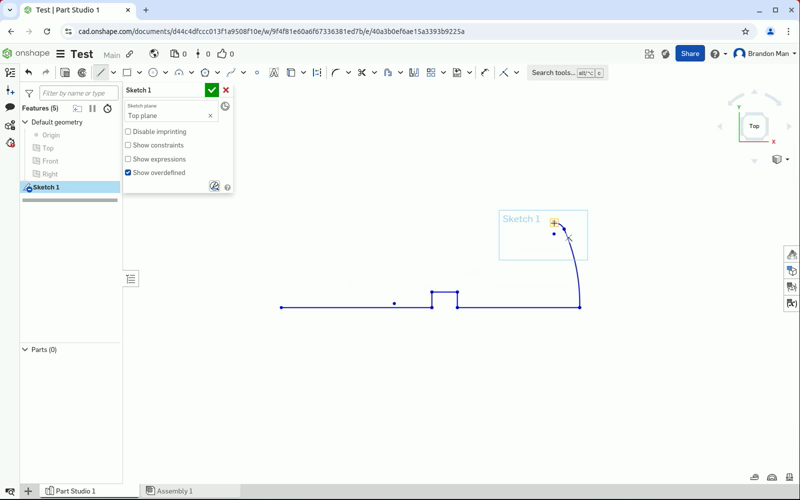
scroll(6)
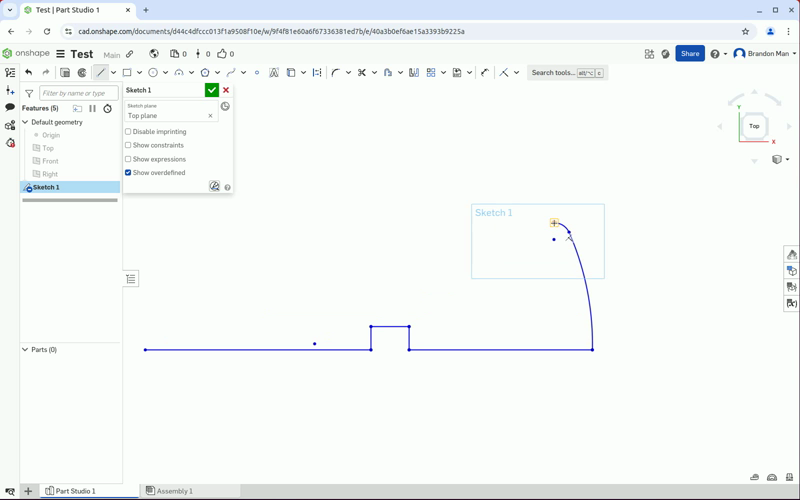
scroll(6)
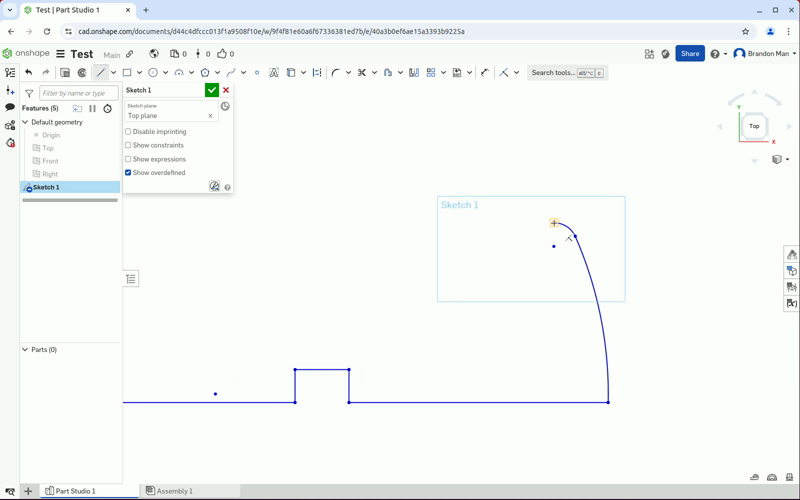
scroll(6)
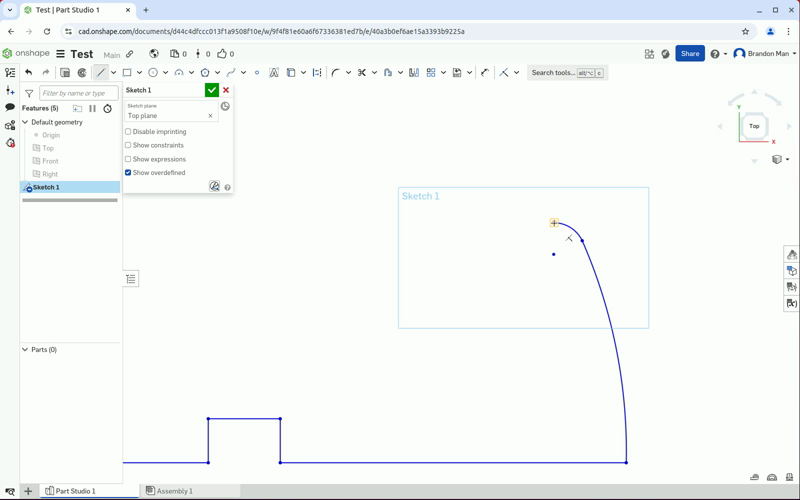
scroll(6)
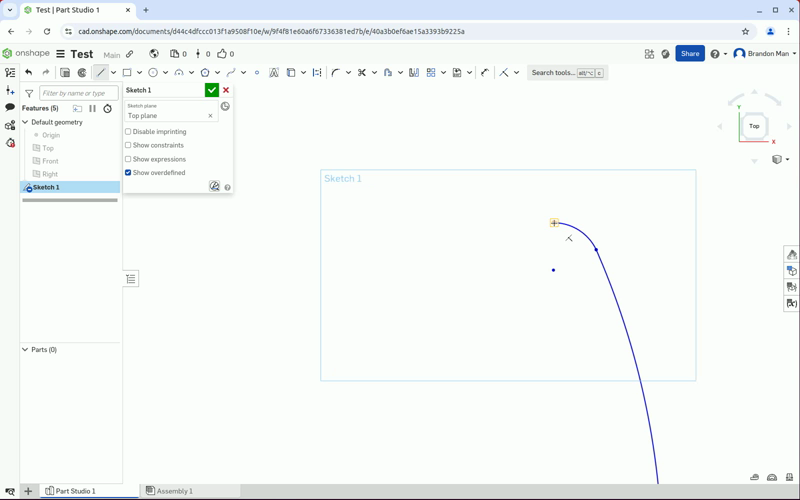
scroll(6)
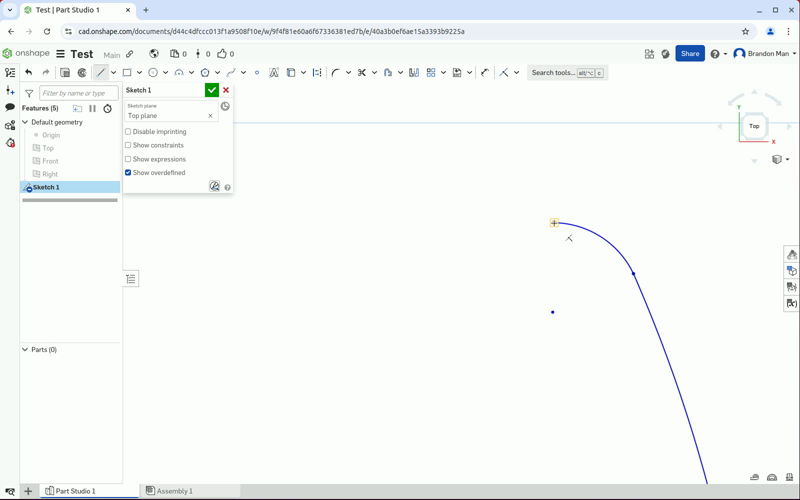
click(554, 222)
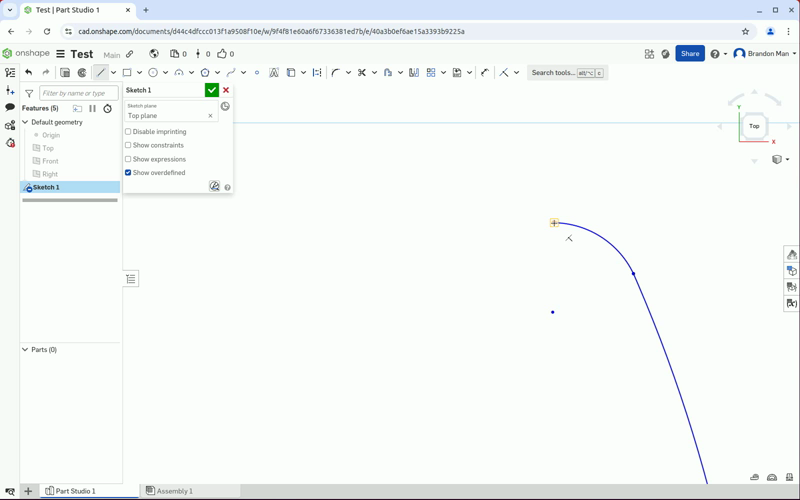
scroll(-6)
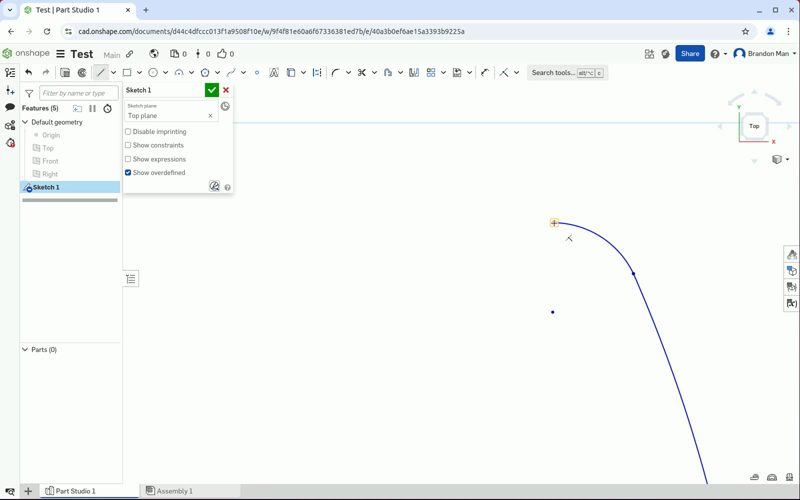
scroll(-6)
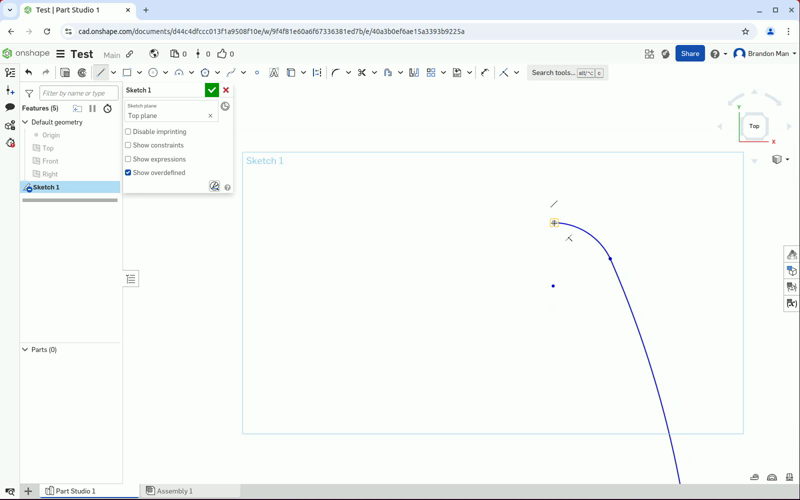
scroll(-6)
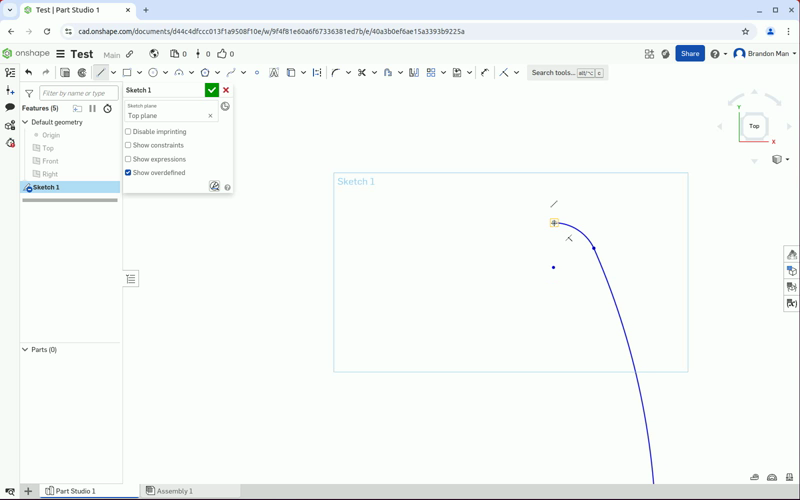
scroll(-6)
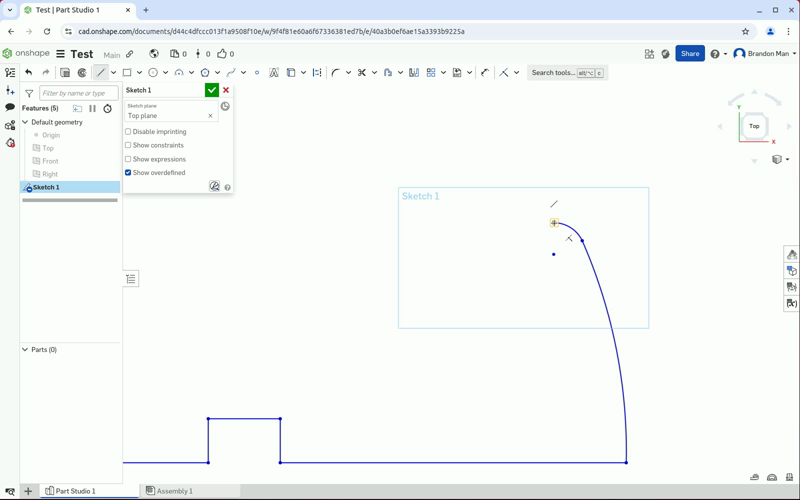
scroll(-6)
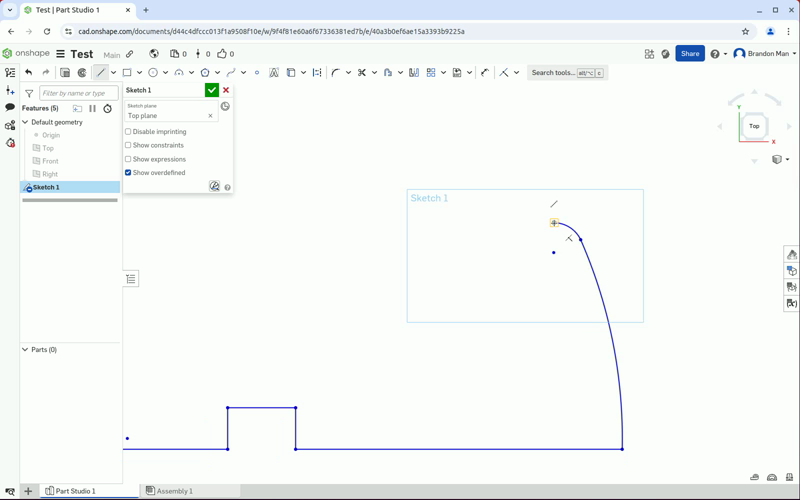
scroll(-6)
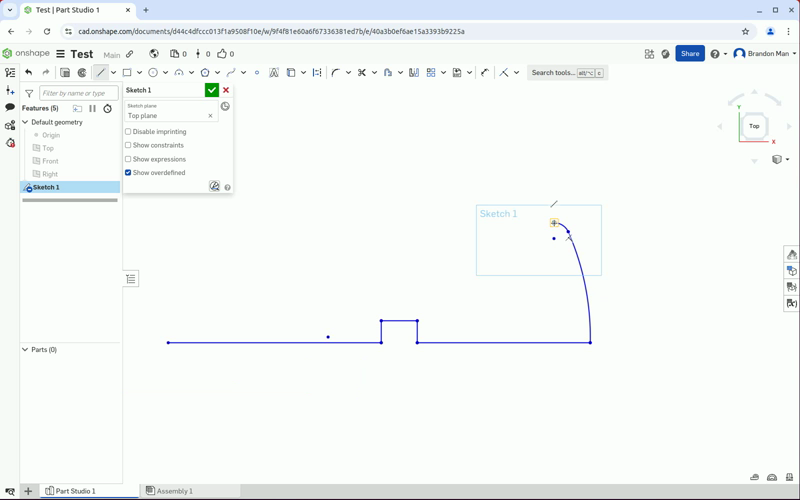
scroll(-6)
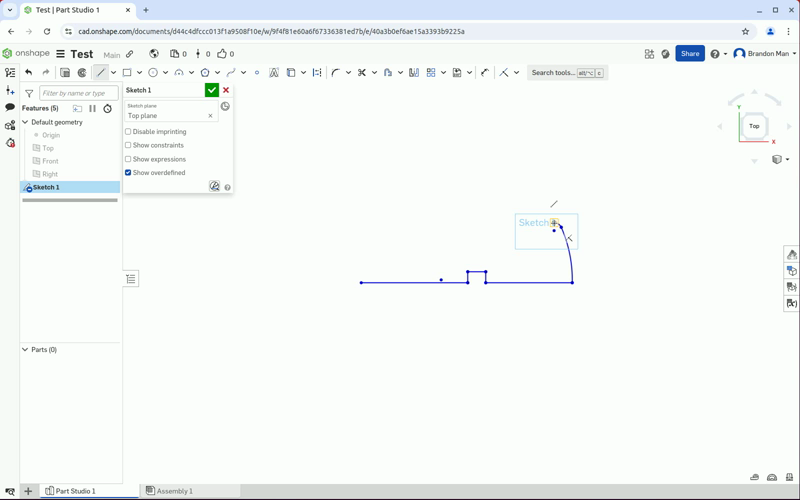
key_down(shift)
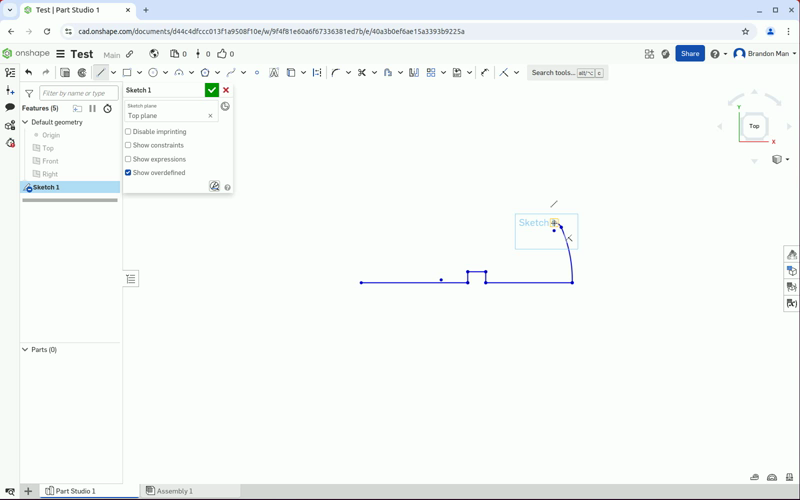
mouse_move(361, 222)
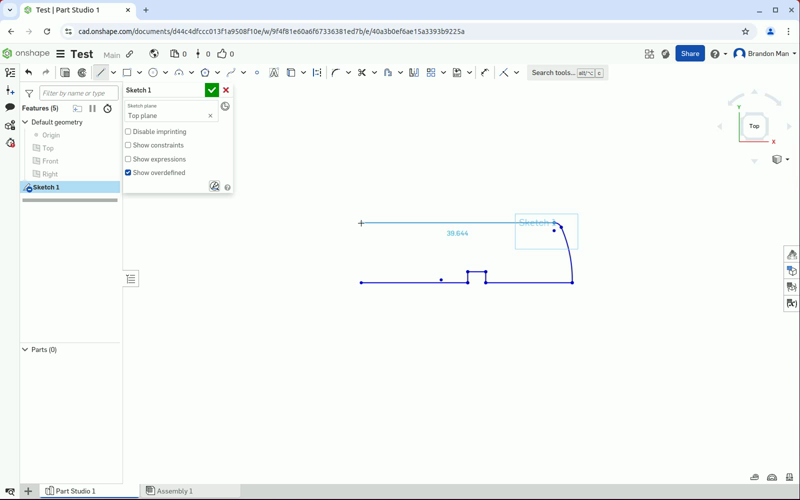
click(361, 222)
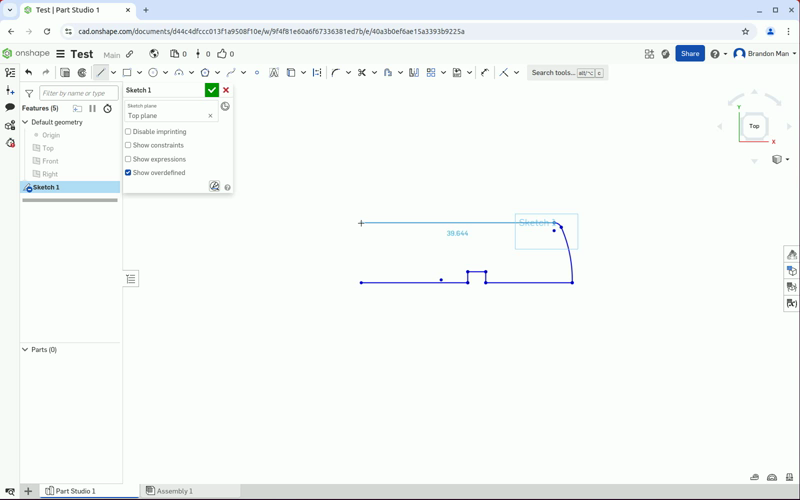
key_up(shift)
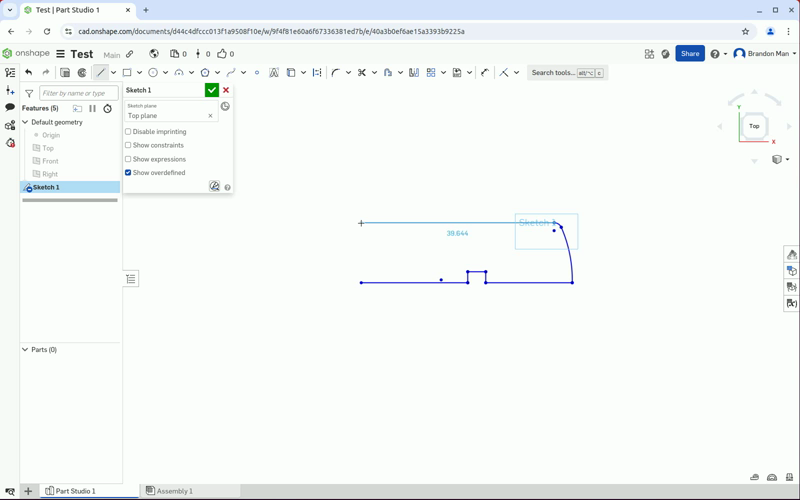
key_down(shift)
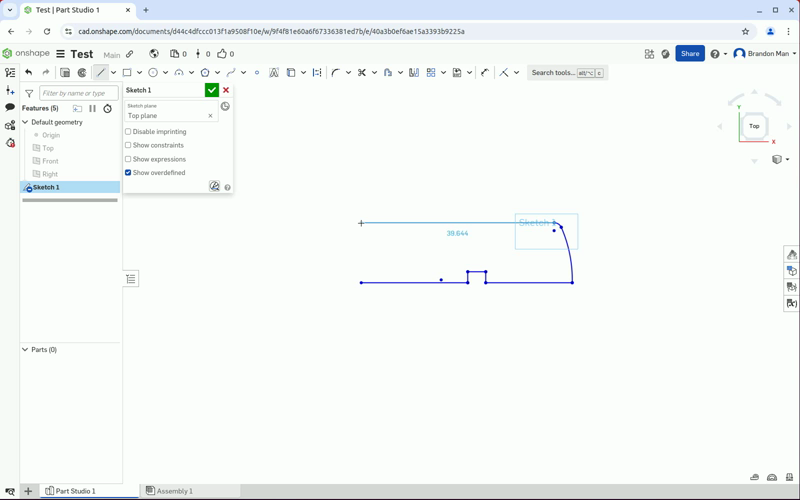
mouse_move(361, 282)
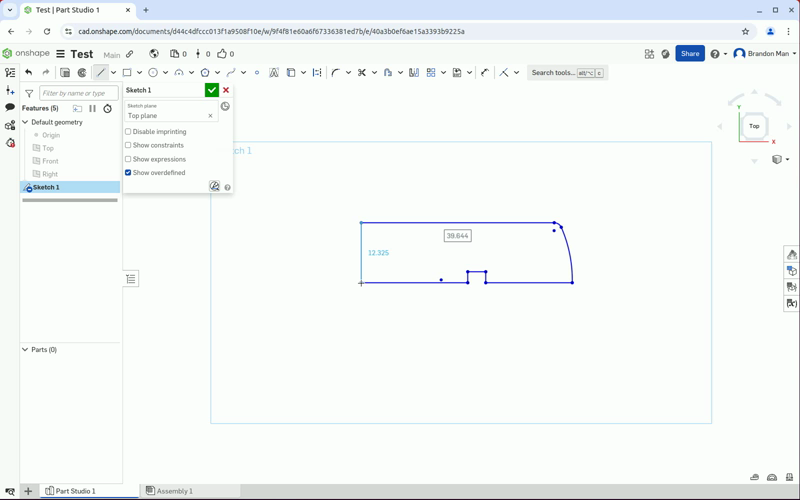
key_up(shift)
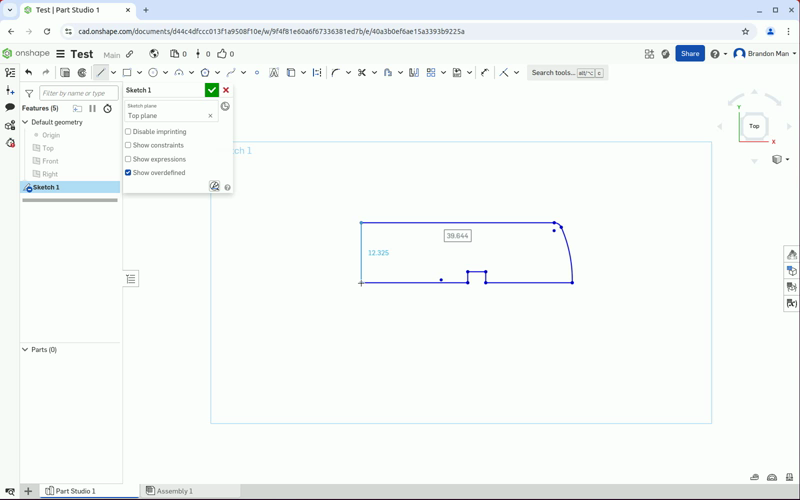
click(361, 282)
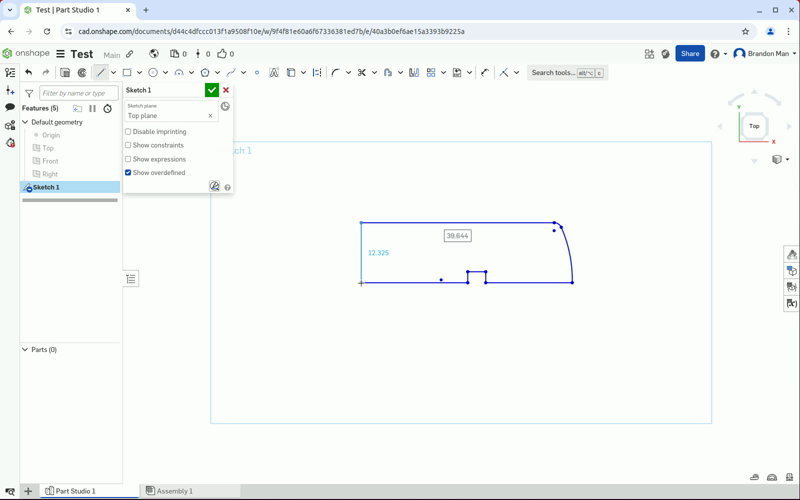
key(esc)
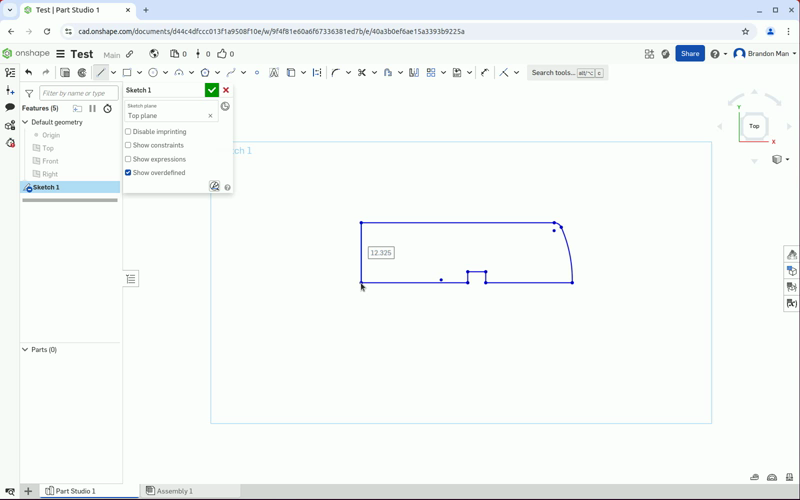
mouse_move(537, 232)
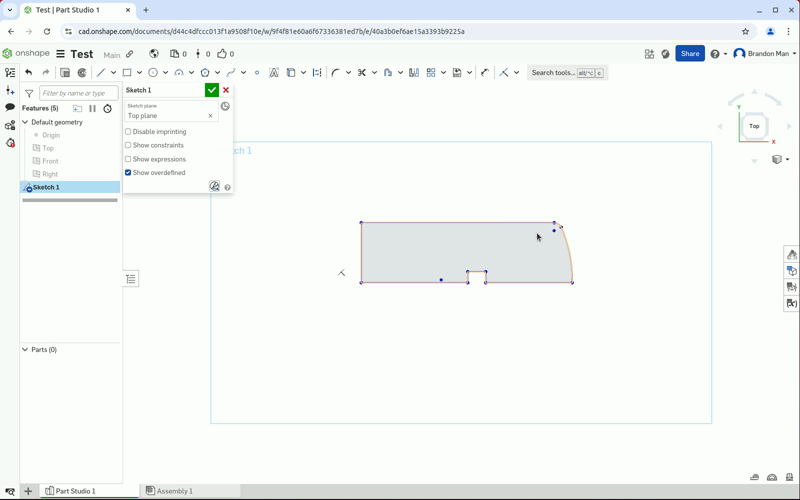
click(537, 232)
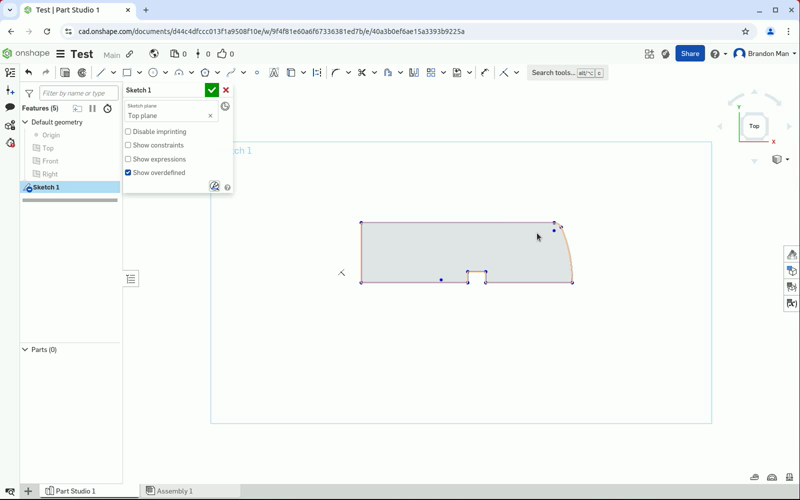
mouse_move(73, 352)
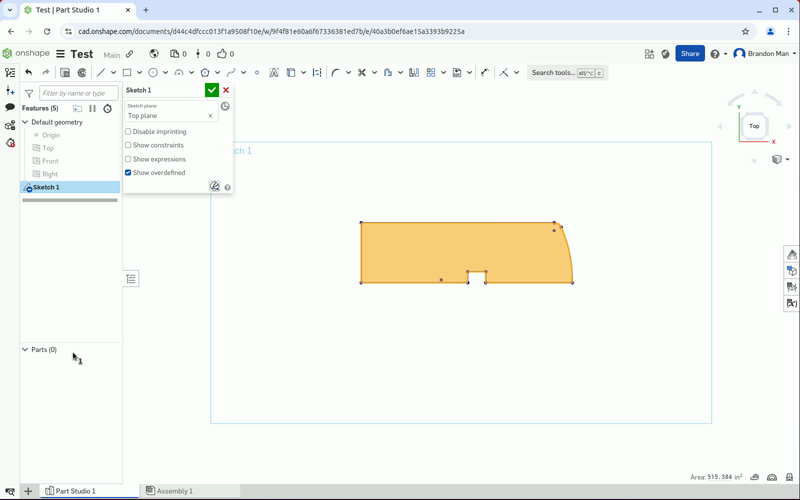
key(shift+y)
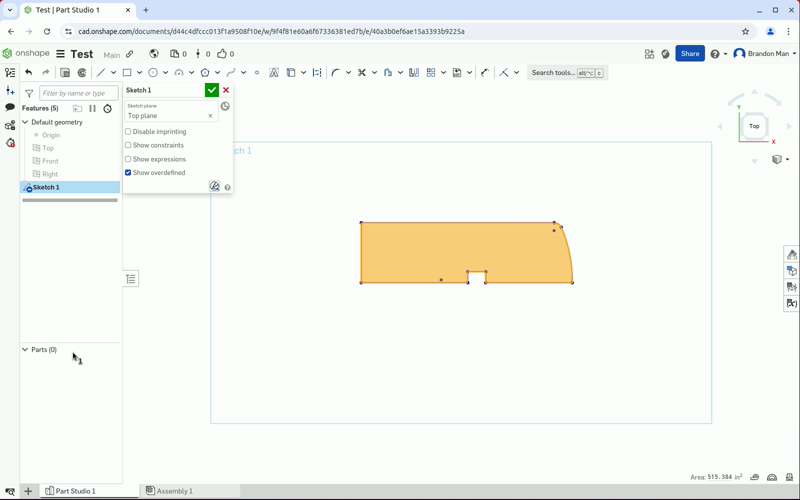
key(shift+e)
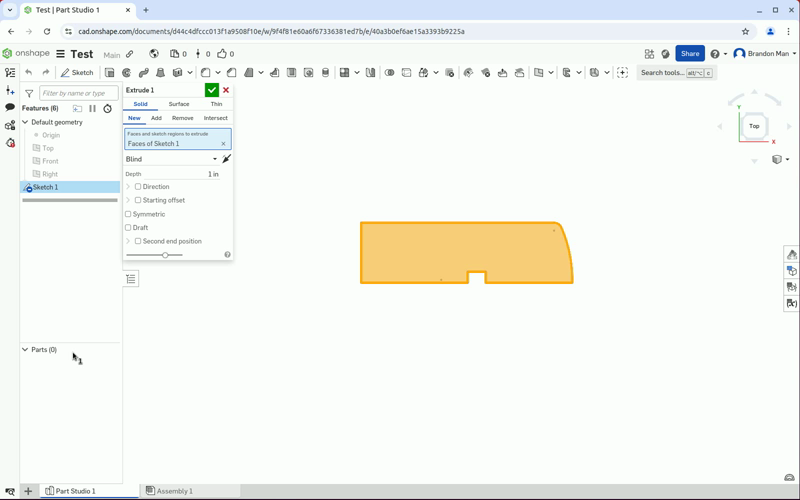
mouse_move(143, 106)
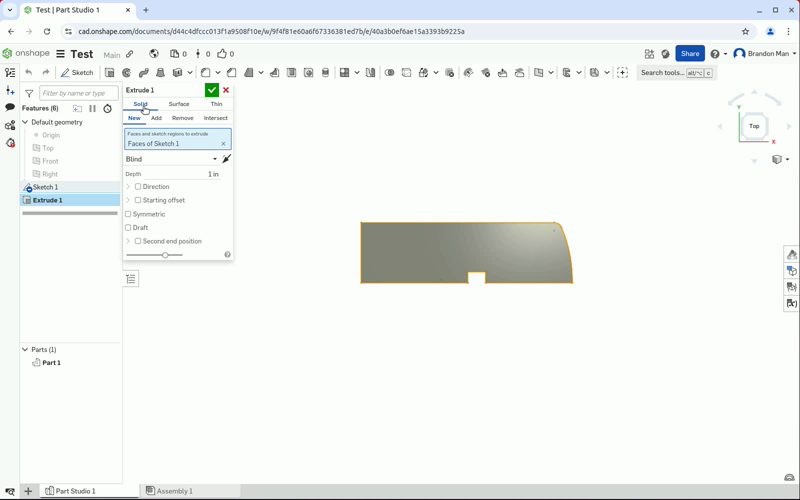
click(143, 106)
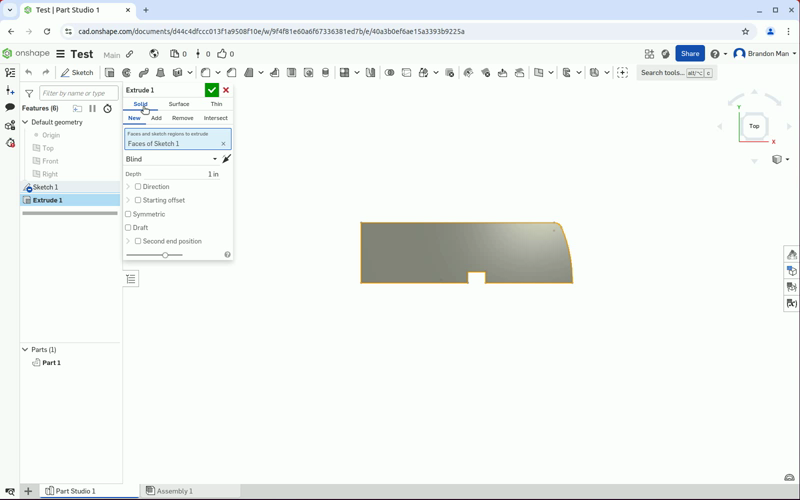
mouse_move(137, 120)
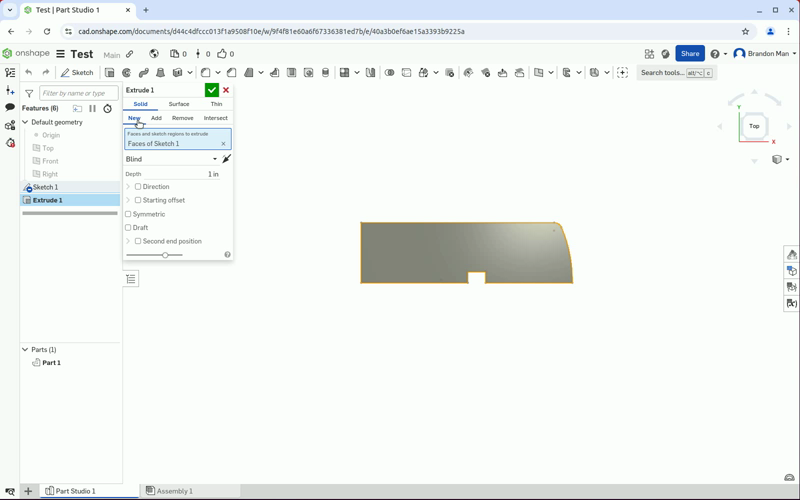
click(137, 120)
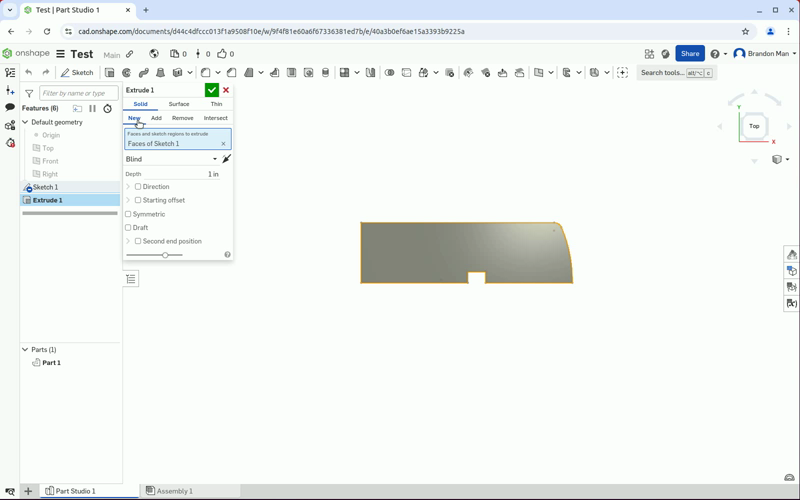
key(tab, 4)
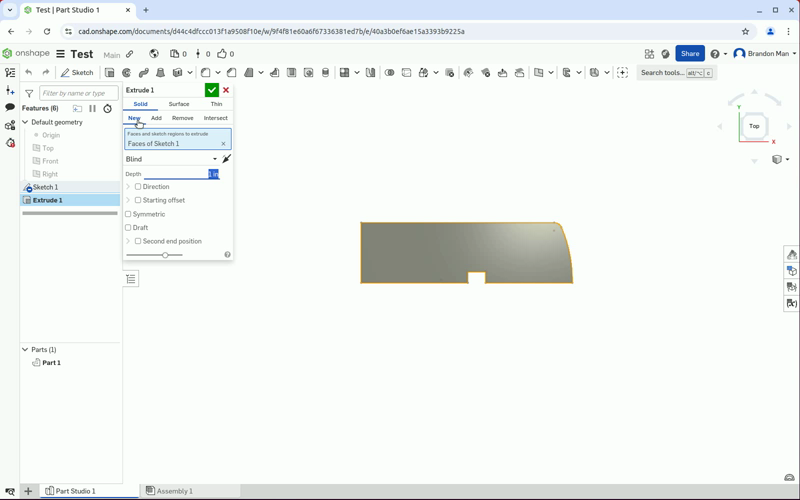
text(0.481)
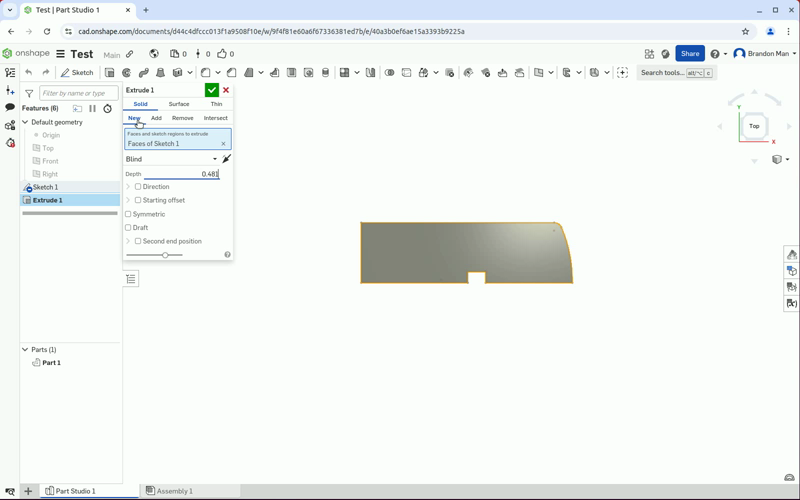
key(enter)
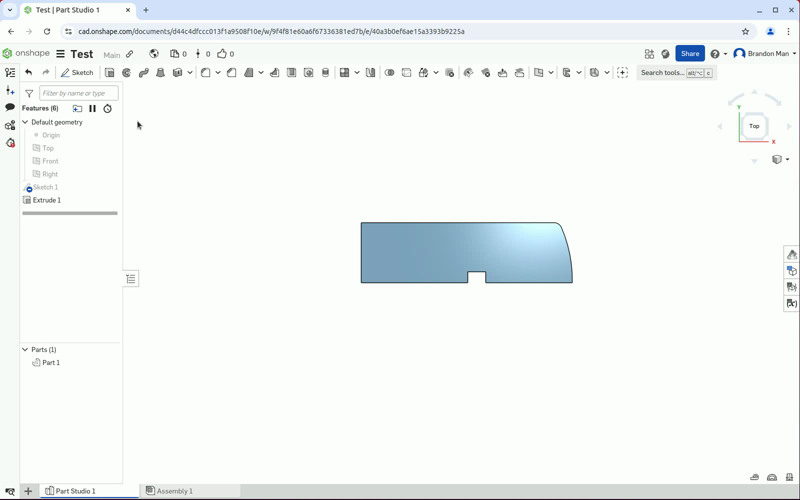
key(shift+h)
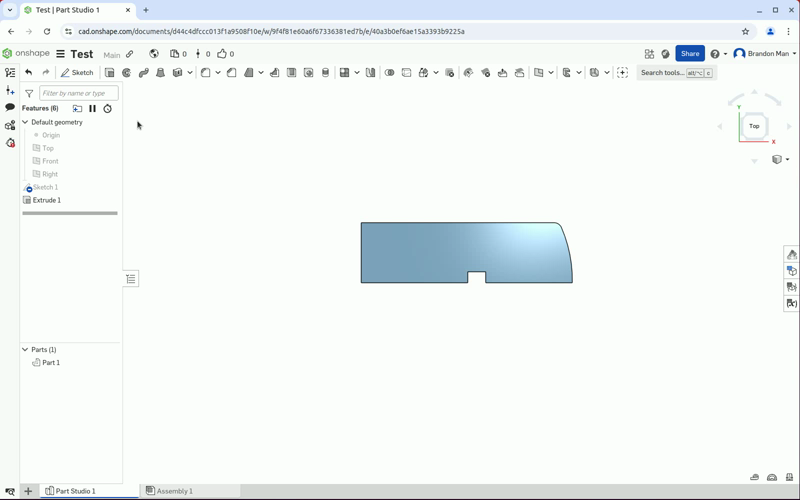
key(shift+h)
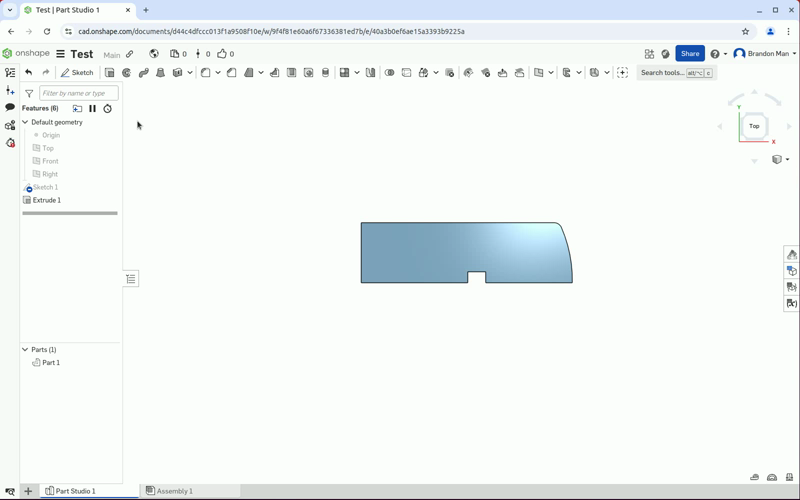
mouse_move(73, 189)
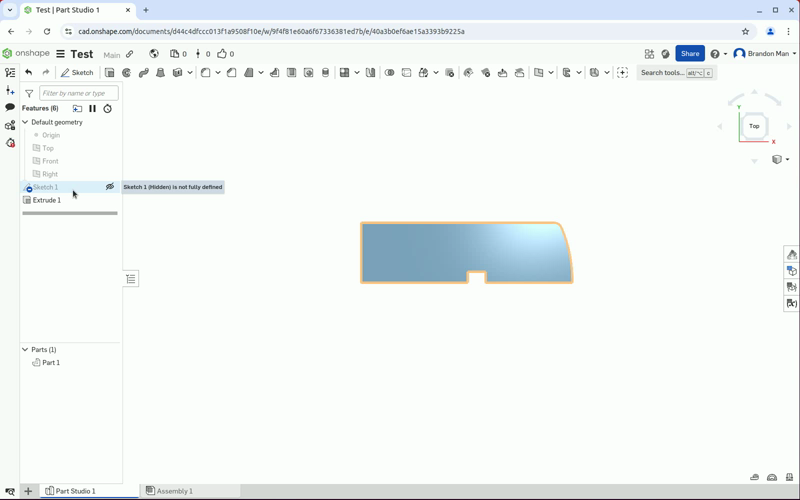
click(73, 189)
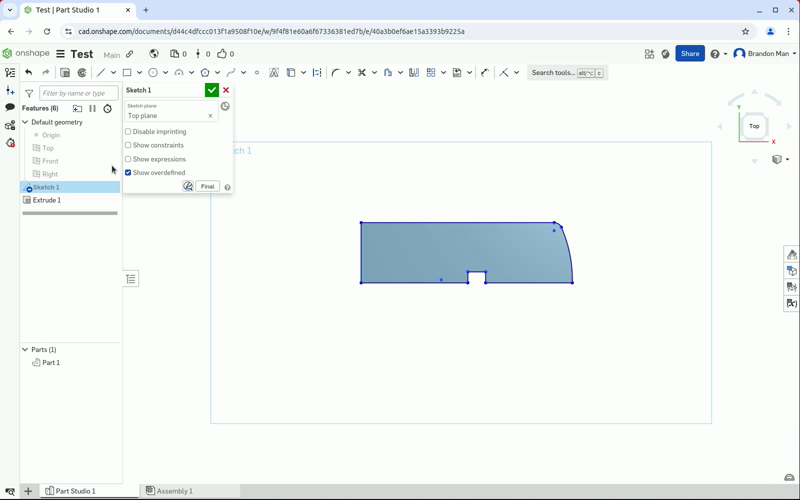
mouse_move(229, 92)
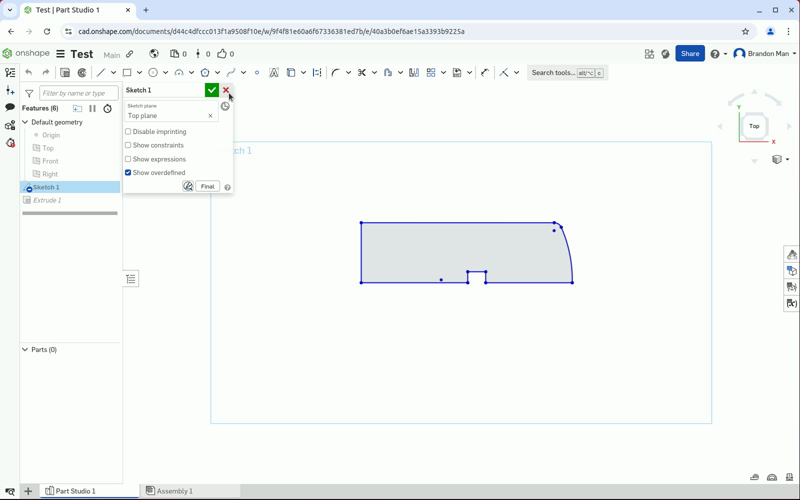
click(229, 92)
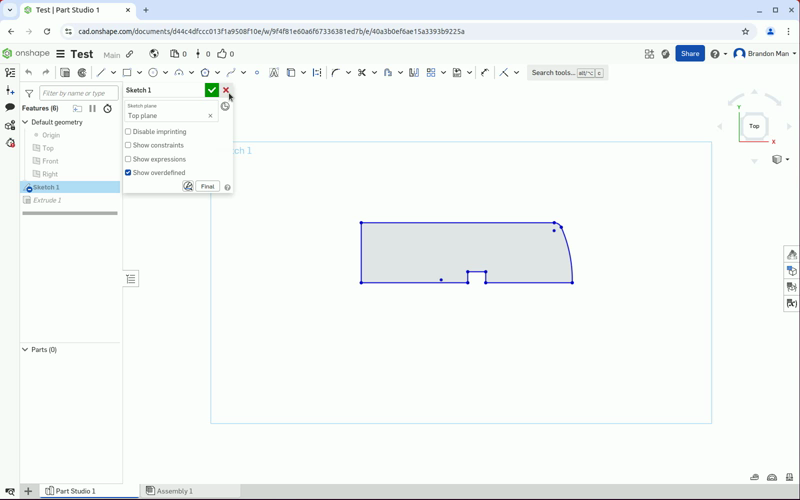
key(shift+s)
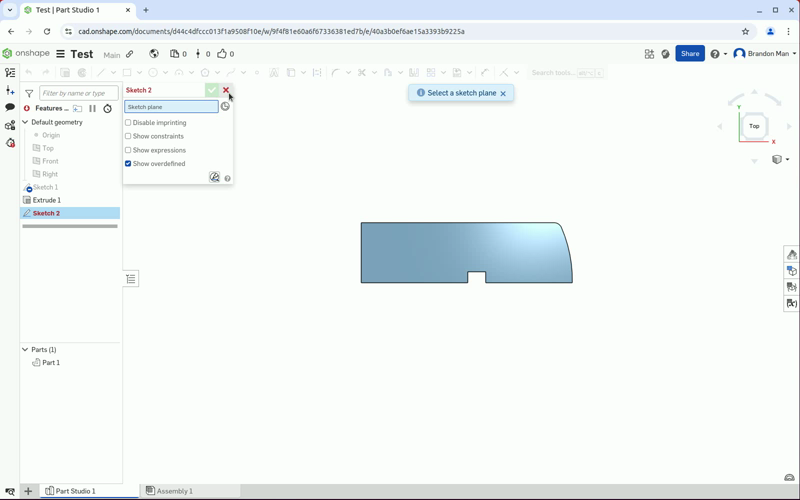
mouse_move(73, 150)
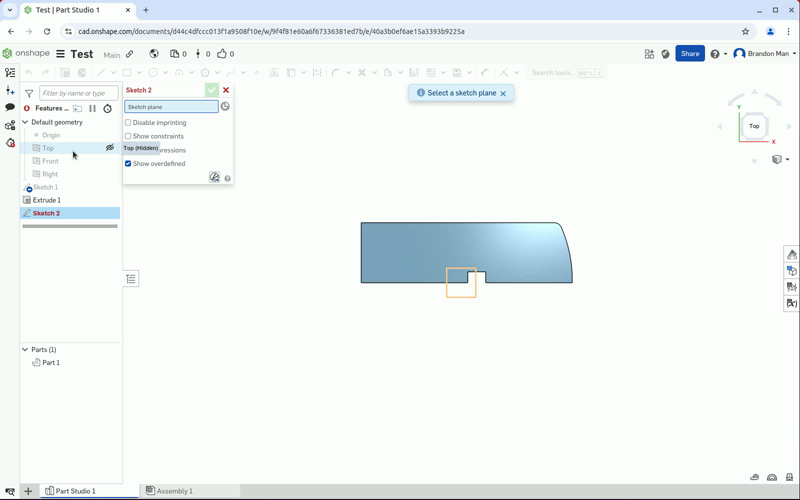
click(73, 150)
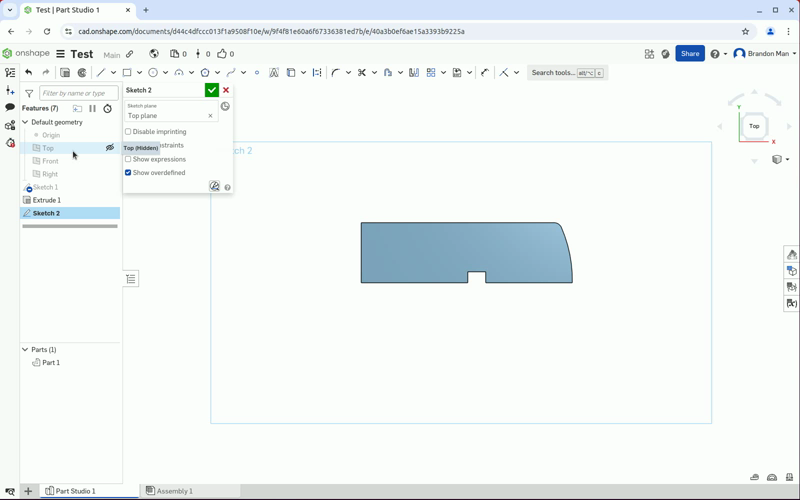
mouse_move(73, 352)
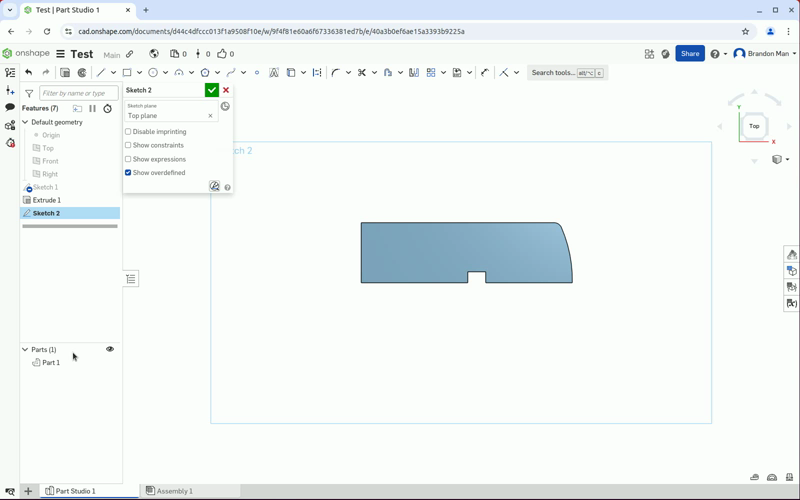
key(y)
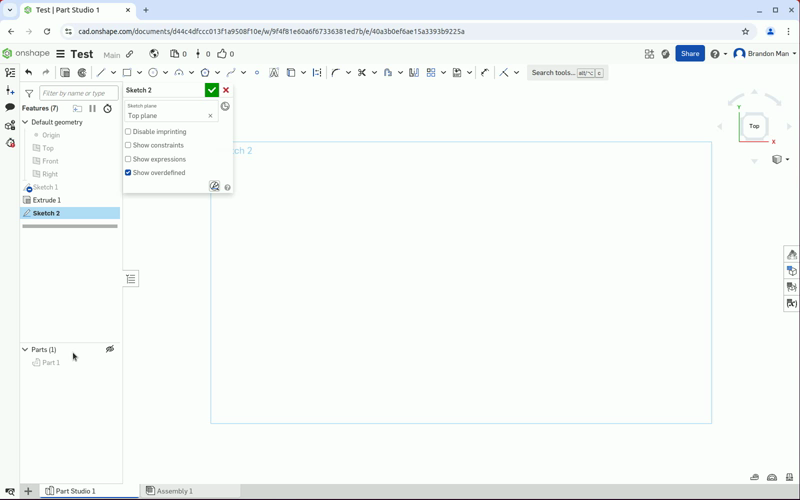
key(l)
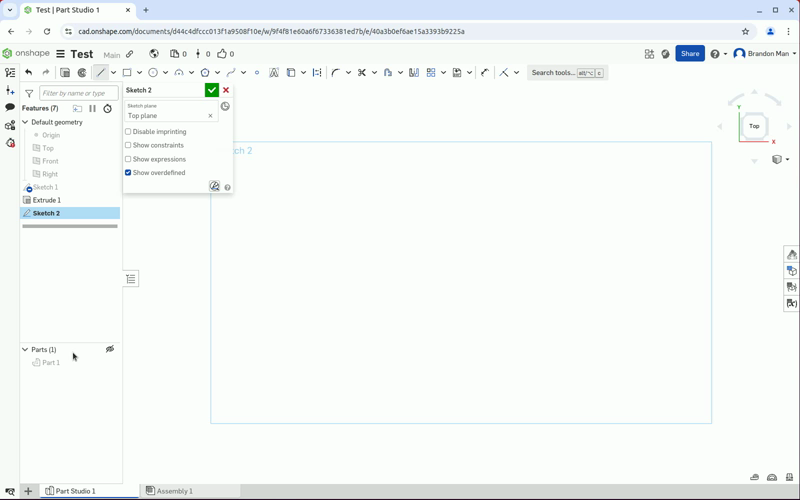
key_down(shift)
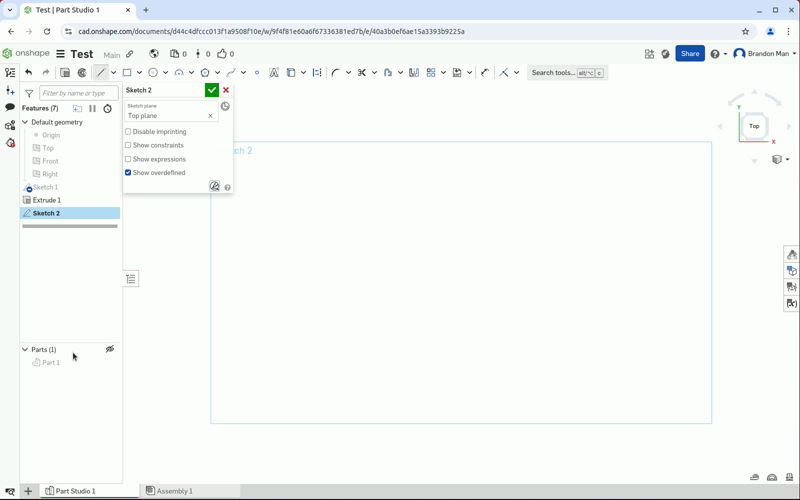
mouse_move(361, 342)
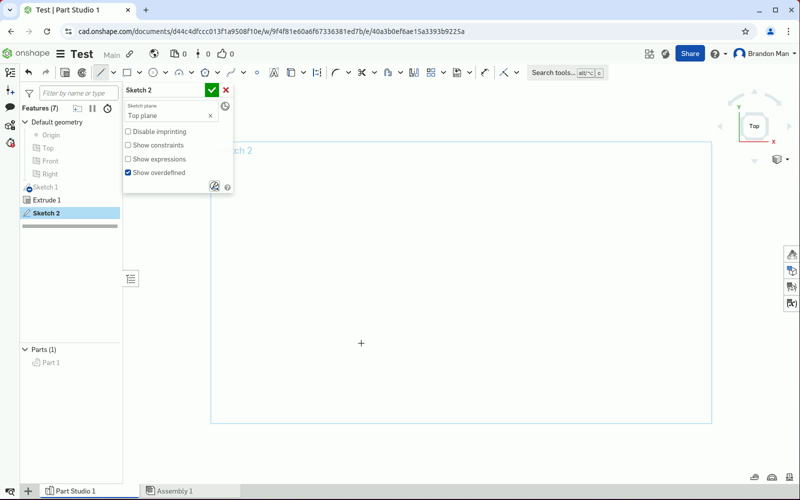
click(361, 342)
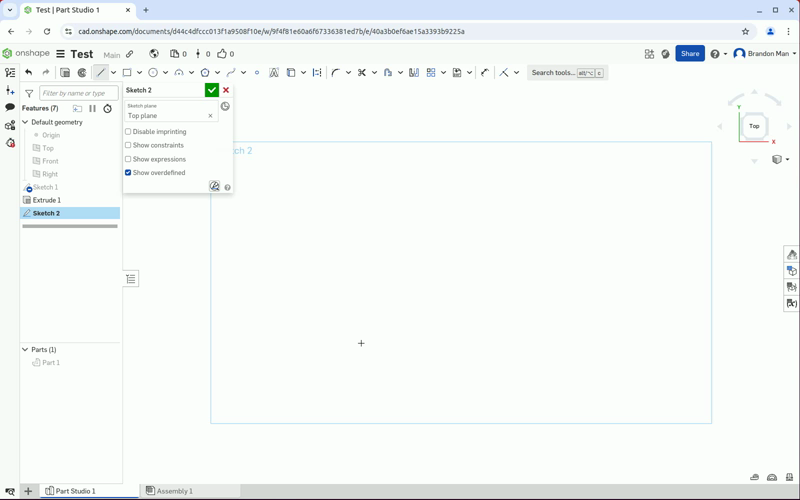
key_up(shift)
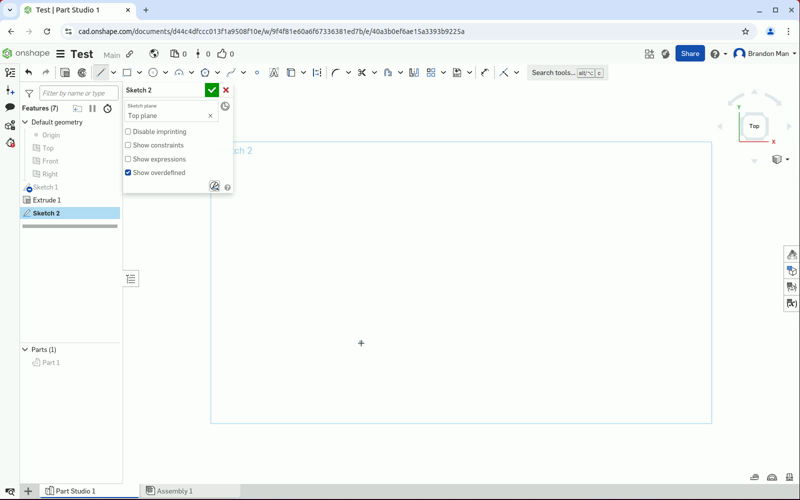
key_down(shift)
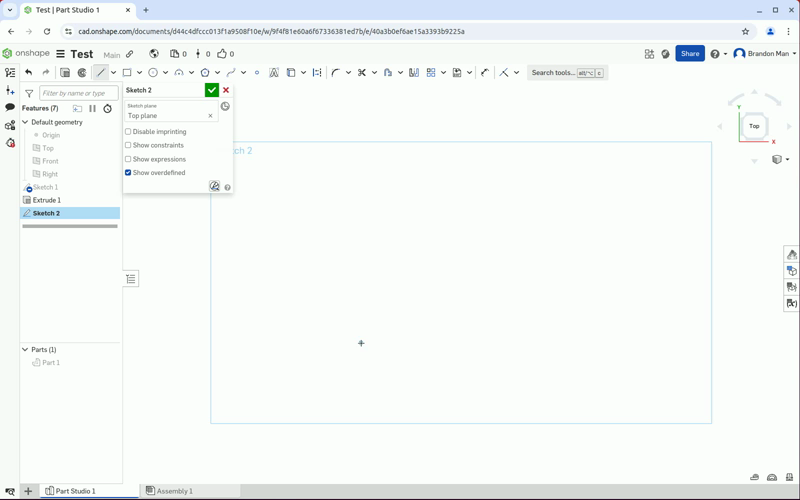
mouse_move(554, 342)
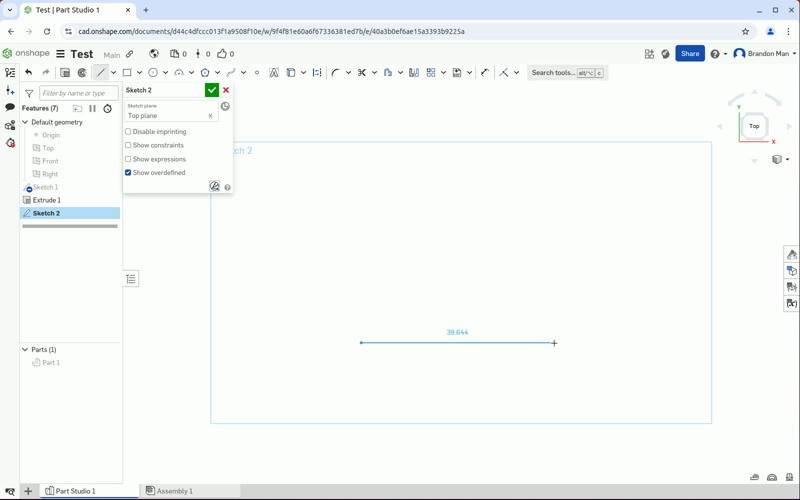
click(554, 342)
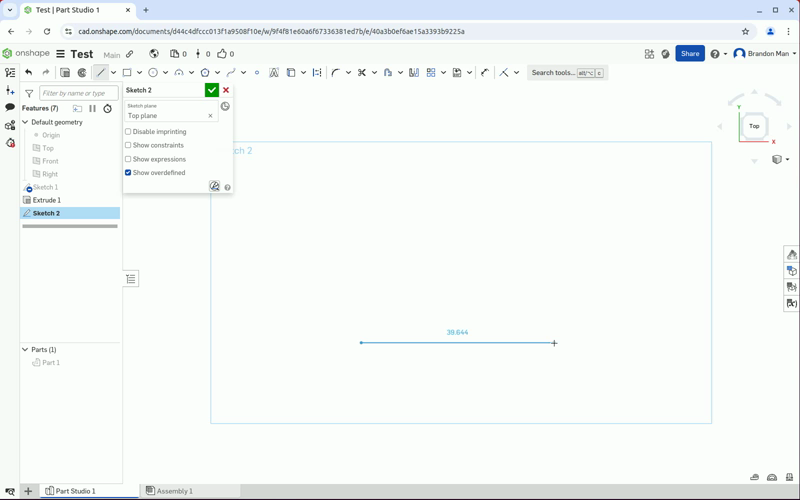
key_up(shift)
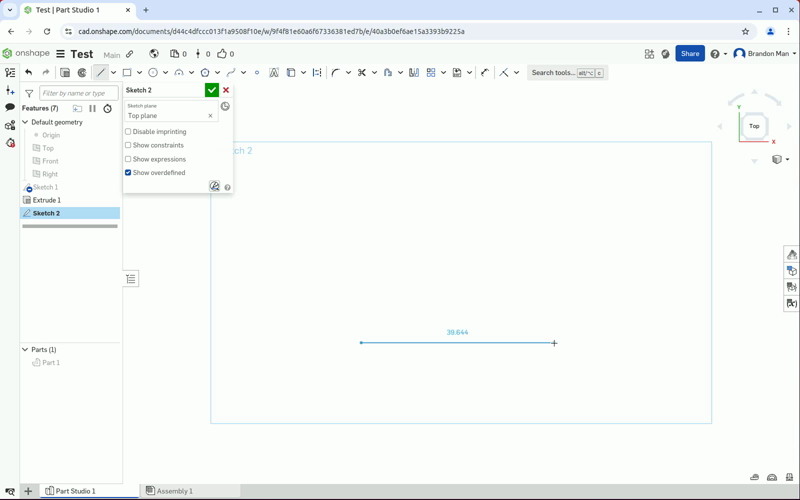
key(esc)
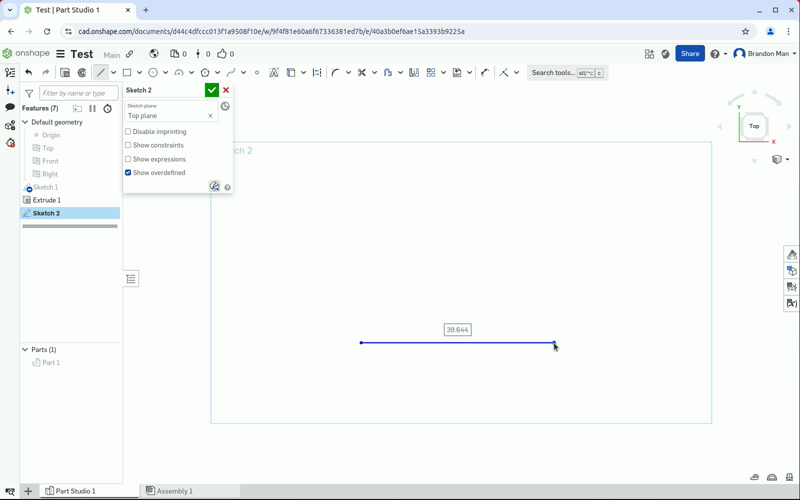
key(a)
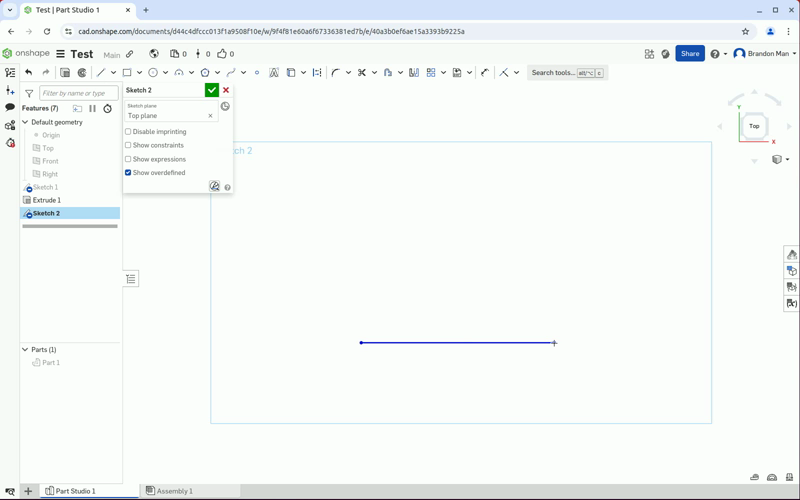
mouse_move(554, 342)
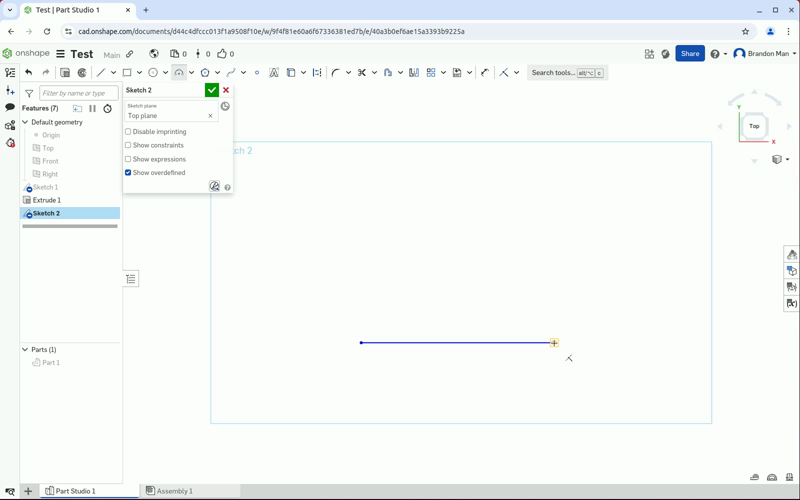
click(554, 342)
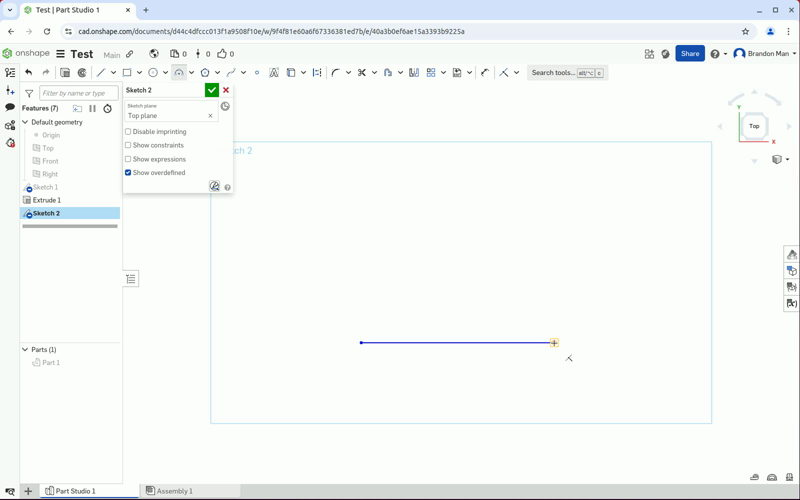
key_down(shift)
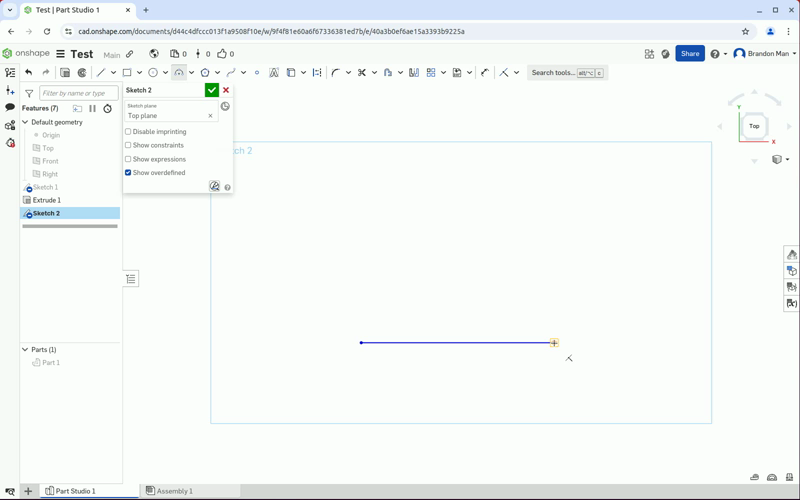
mouse_move(561, 340)
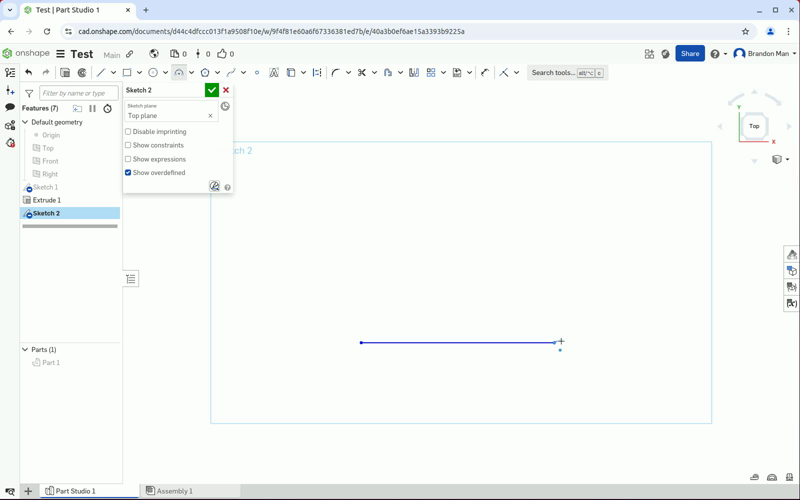
scroll(6)
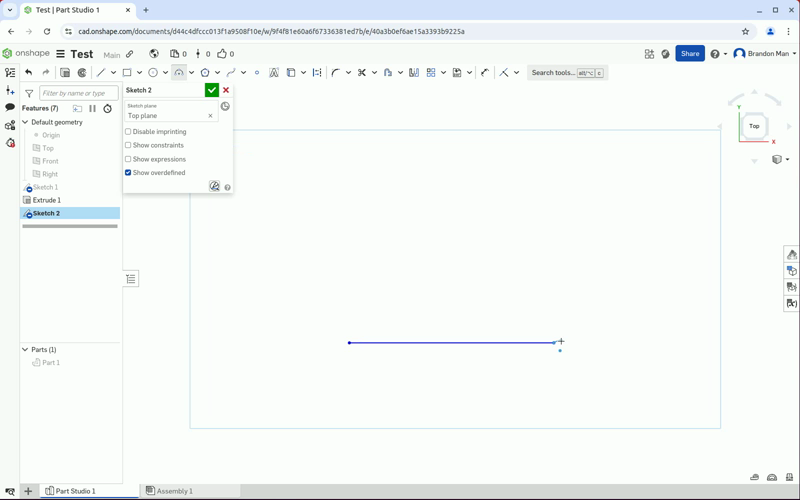
scroll(6)
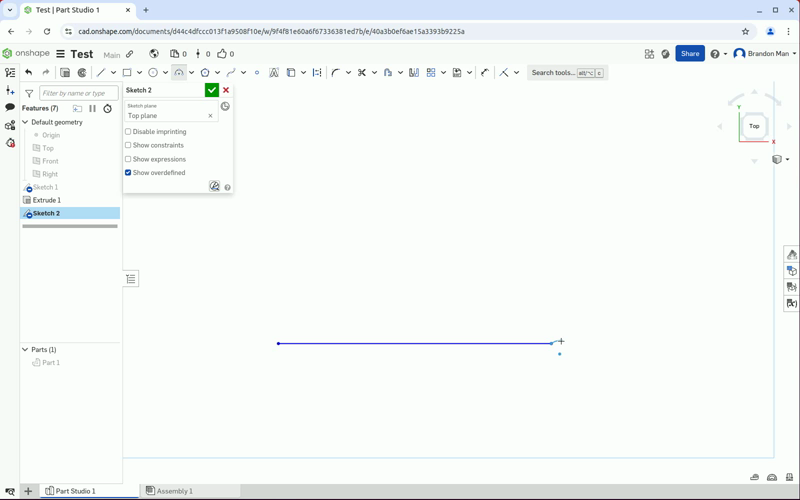
scroll(6)
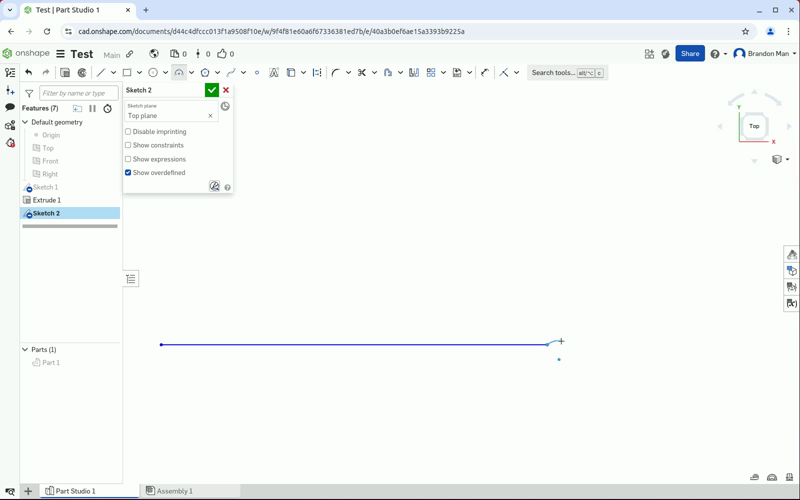
scroll(6)
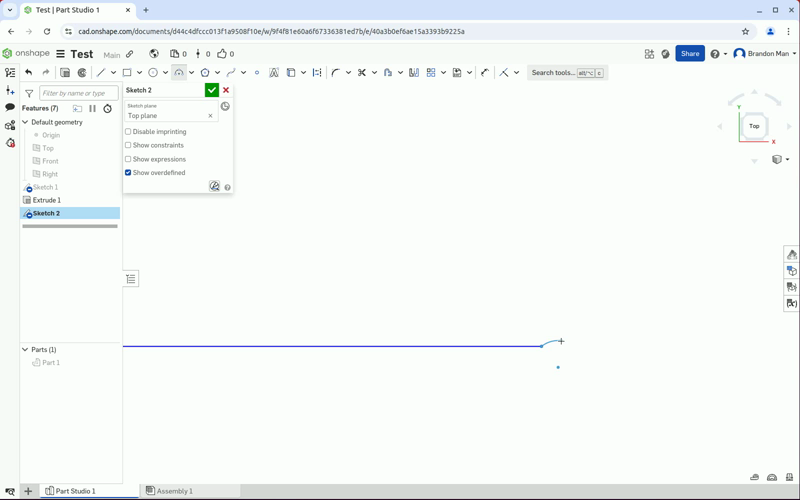
scroll(6)
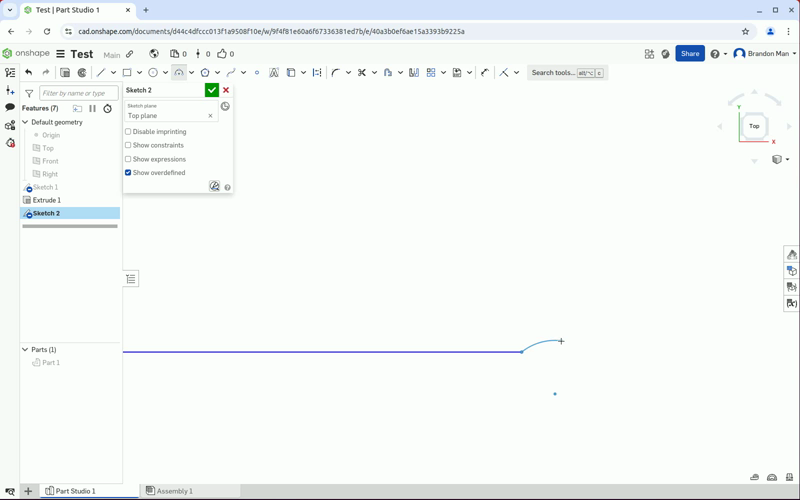
scroll(6)
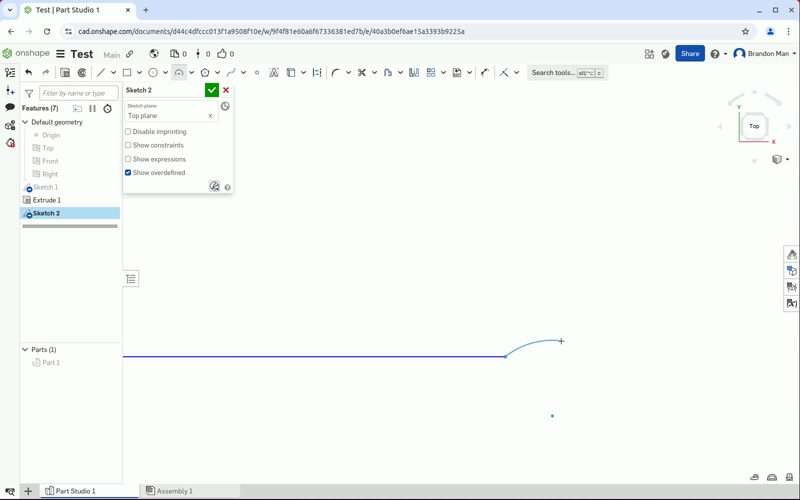
scroll(6)
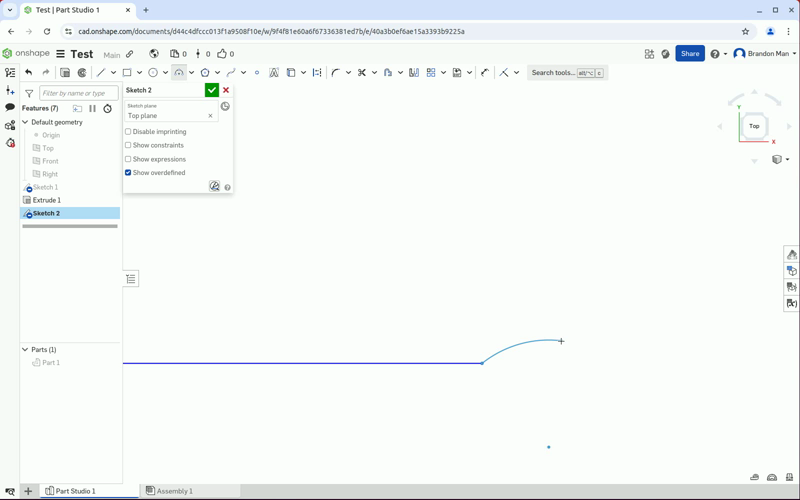
click(561, 340)
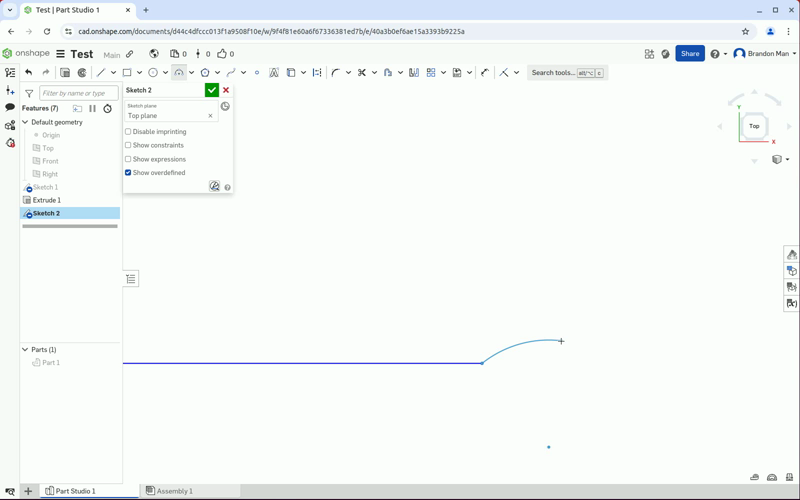
scroll(-6)
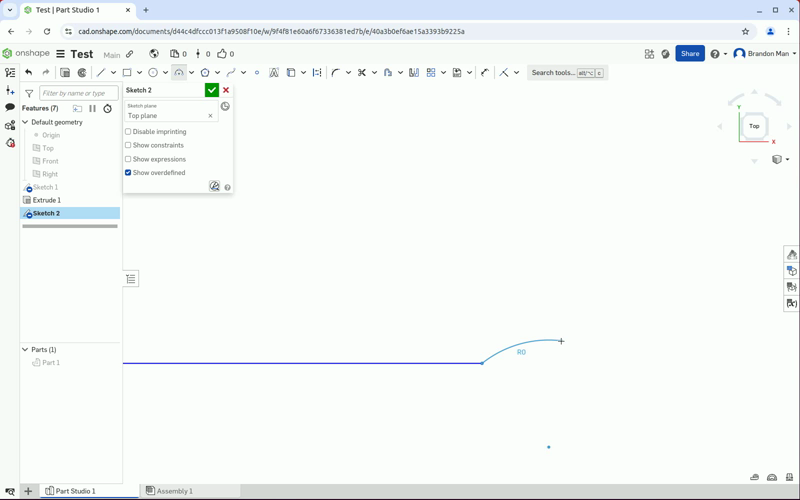
scroll(-6)
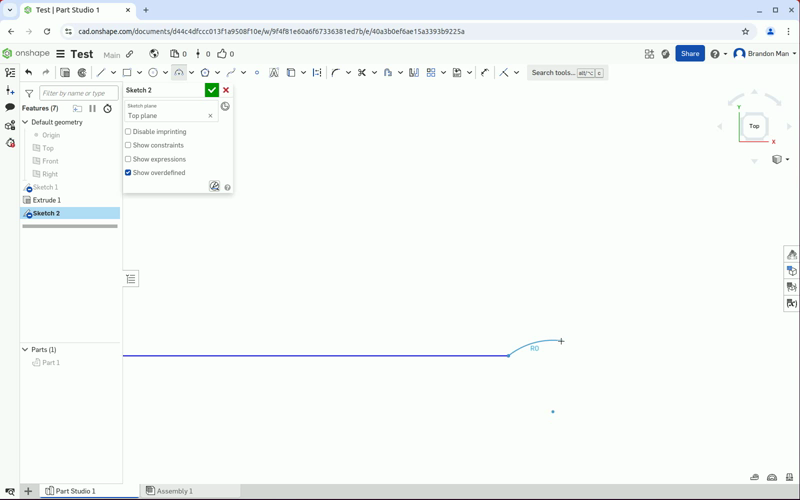
scroll(-6)
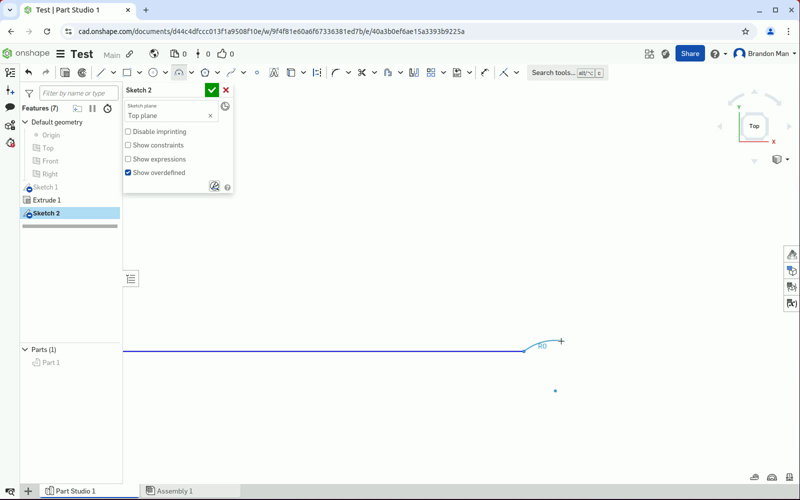
scroll(-6)
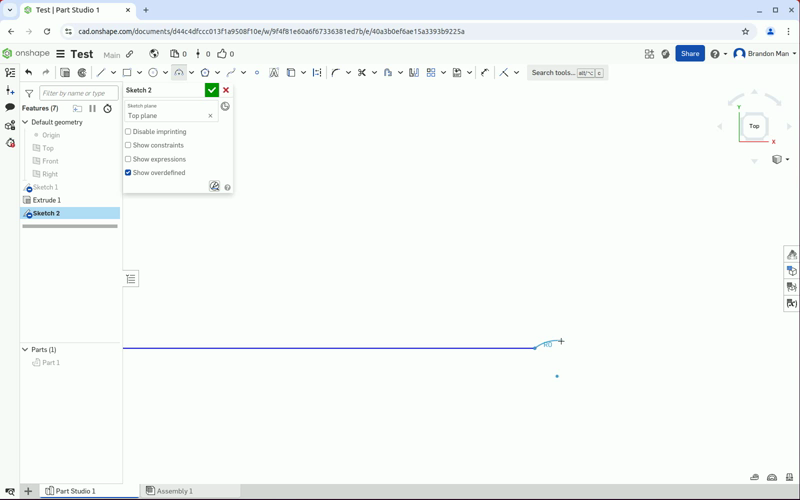
scroll(-6)
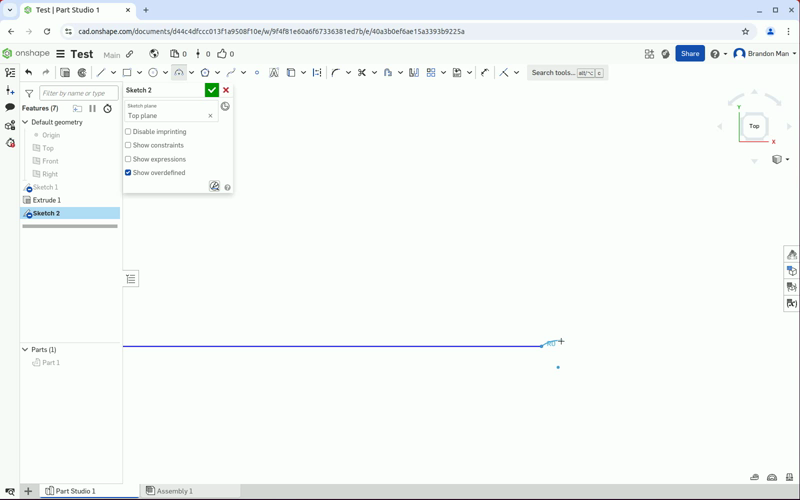
scroll(-6)
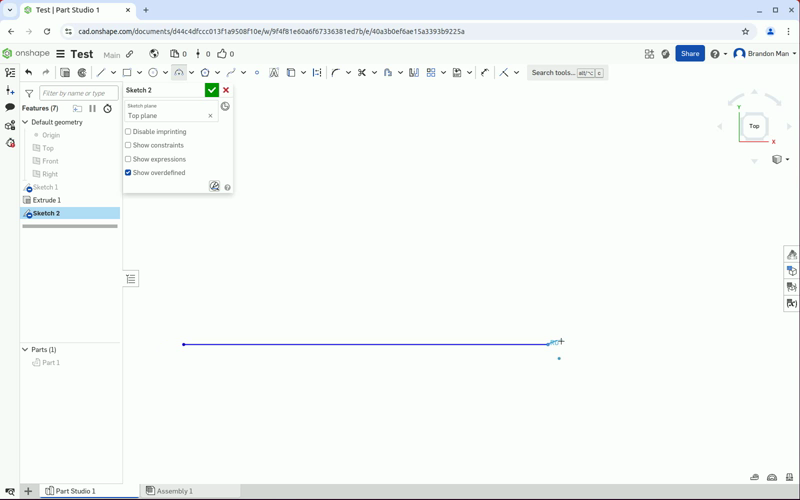
scroll(-6)
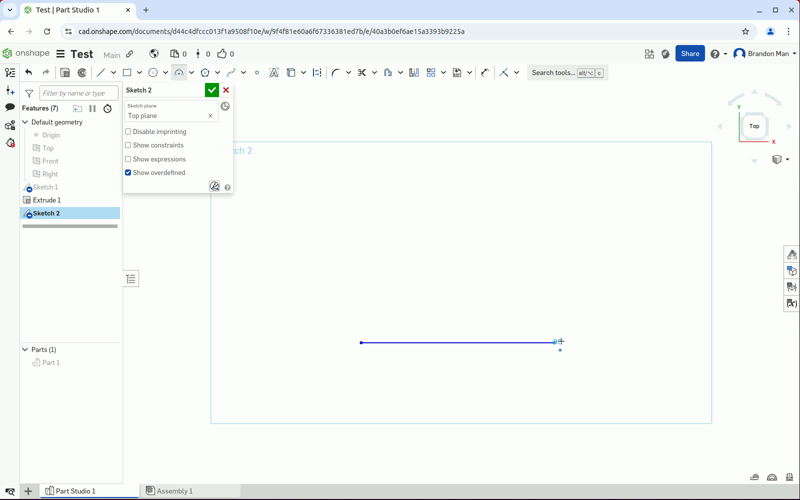
mouse_move(558, 343)
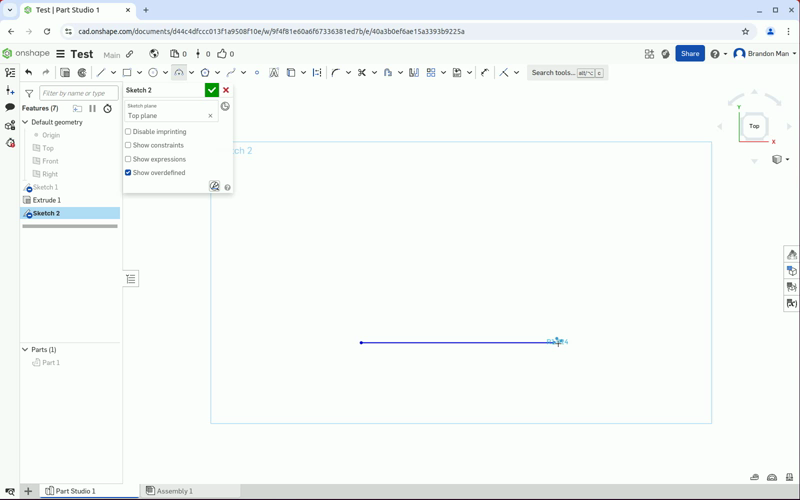
scroll(6)
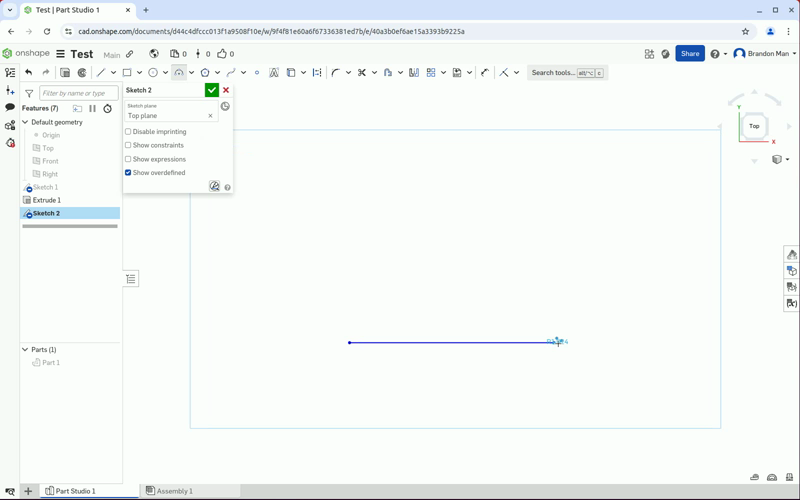
scroll(6)
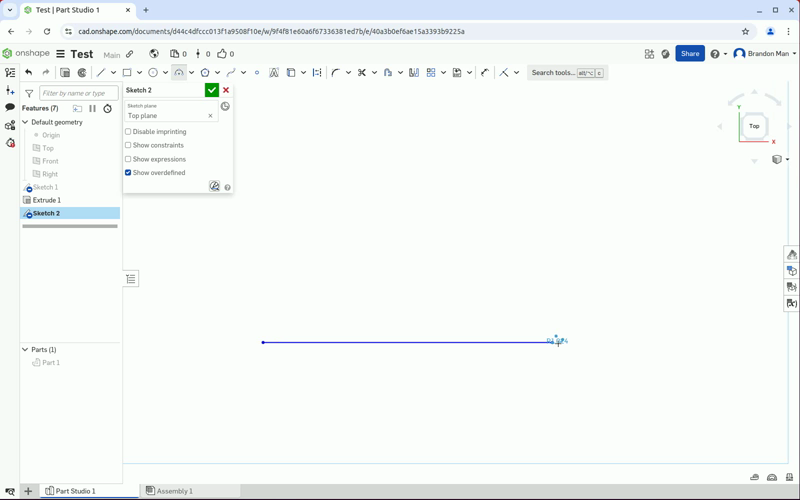
scroll(6)
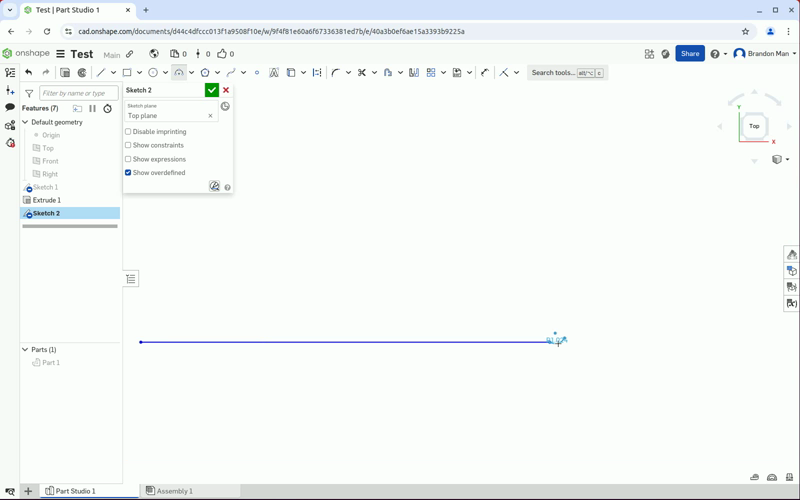
scroll(6)
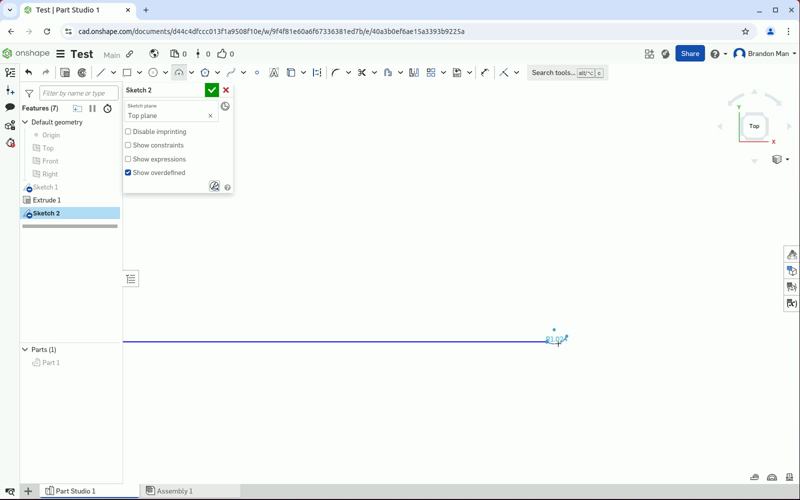
scroll(6)
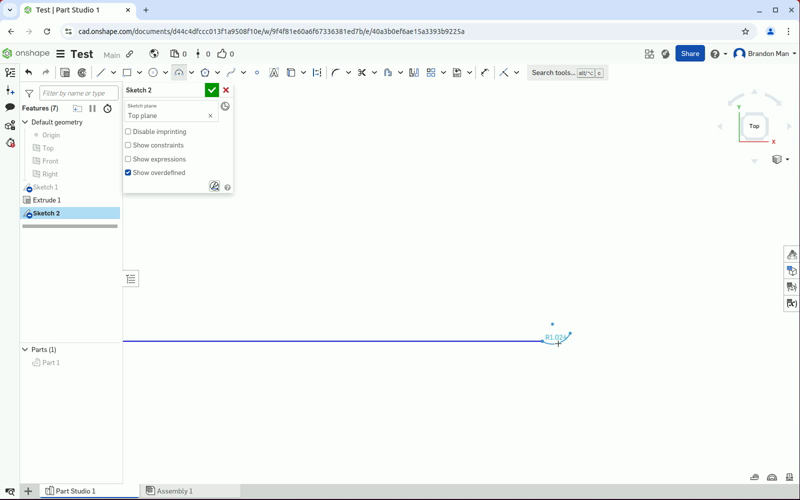
scroll(6)
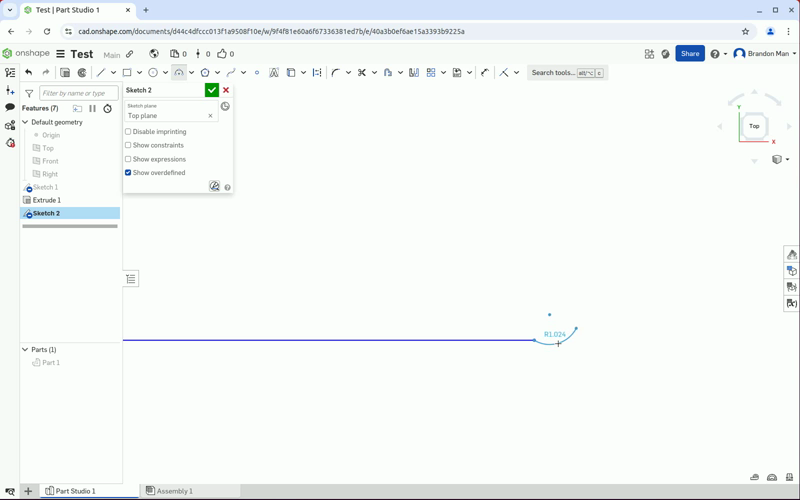
scroll(6)
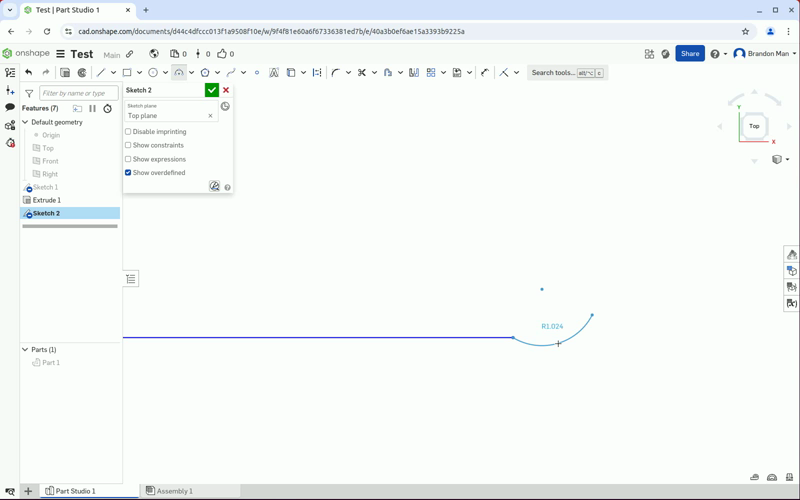
click(558, 343)
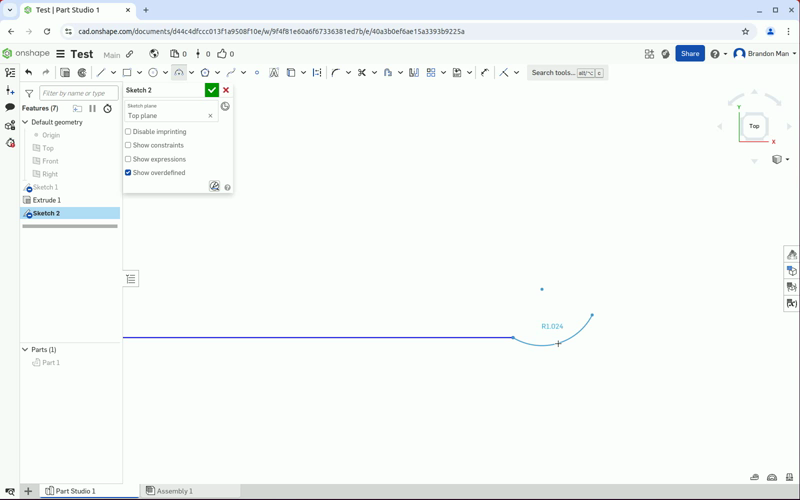
scroll(-6)
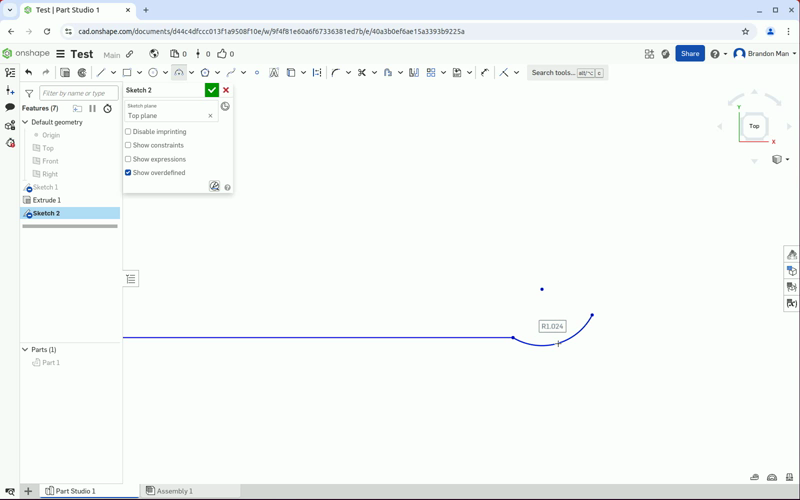
scroll(-6)
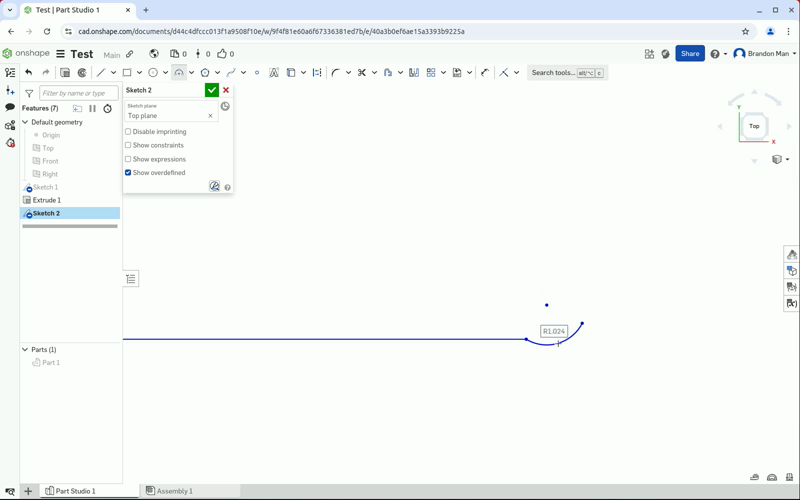
scroll(-6)
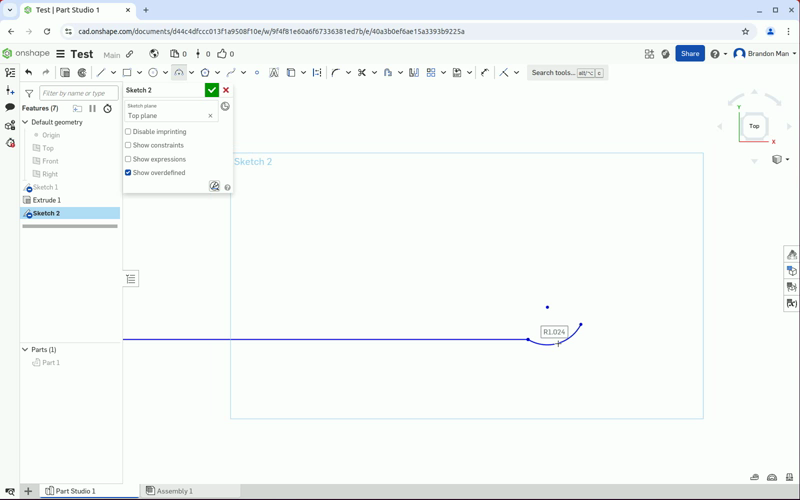
scroll(-6)
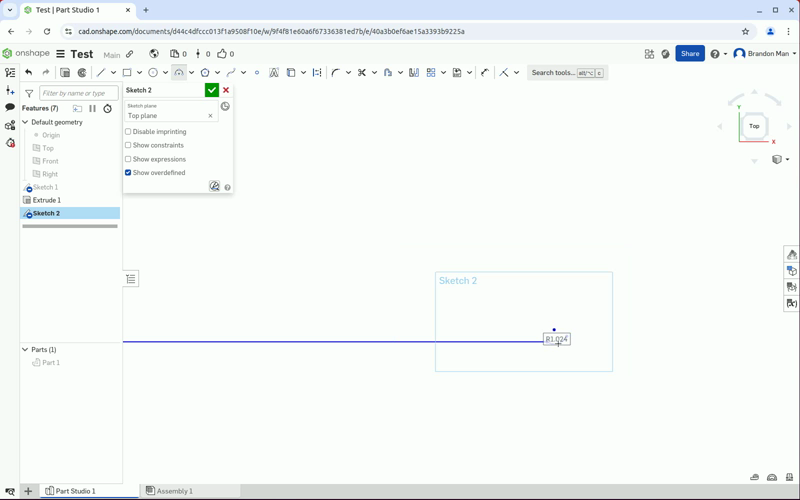
scroll(-6)
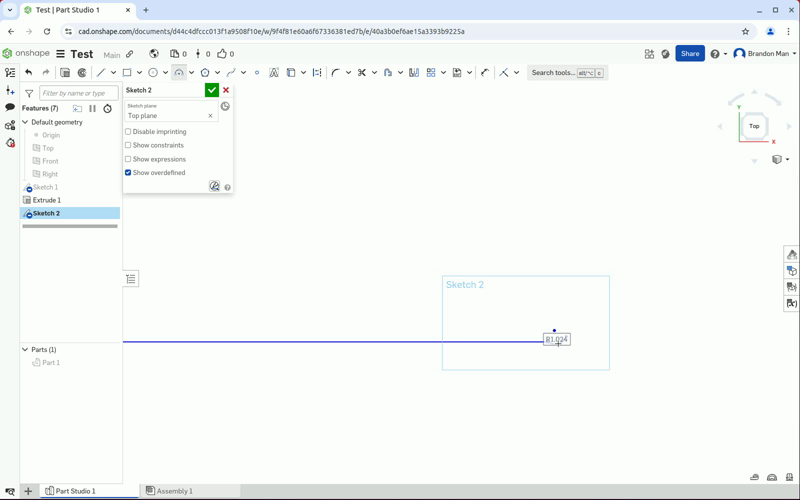
scroll(-6)
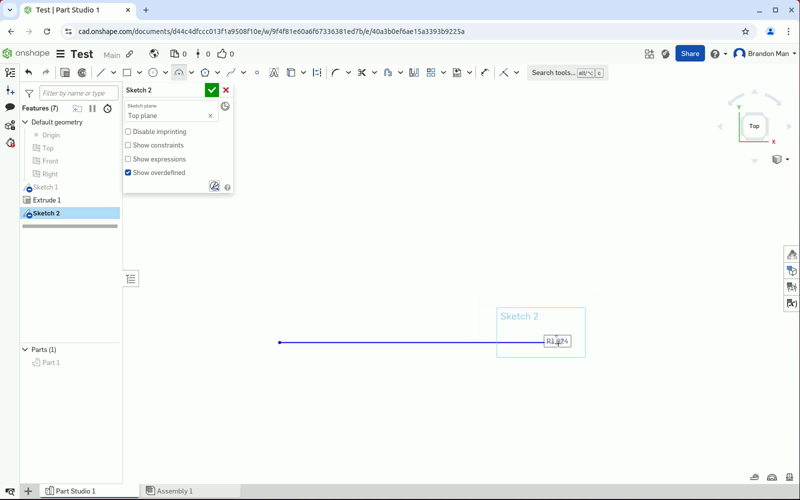
scroll(-6)
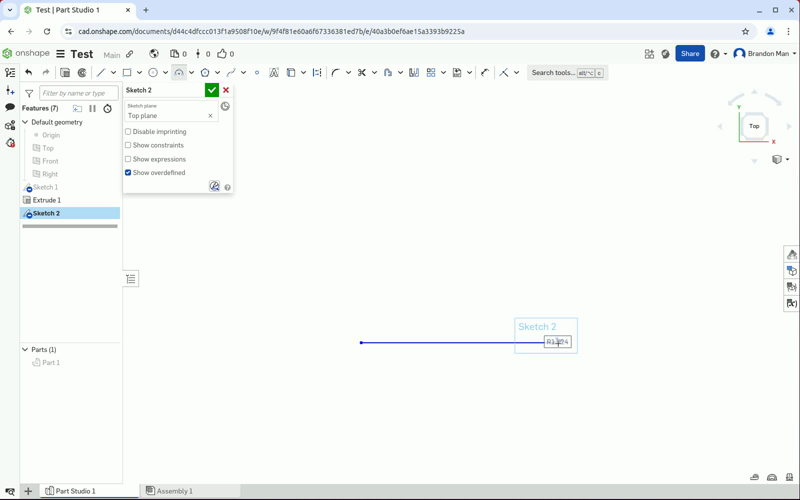
key_up(shift)
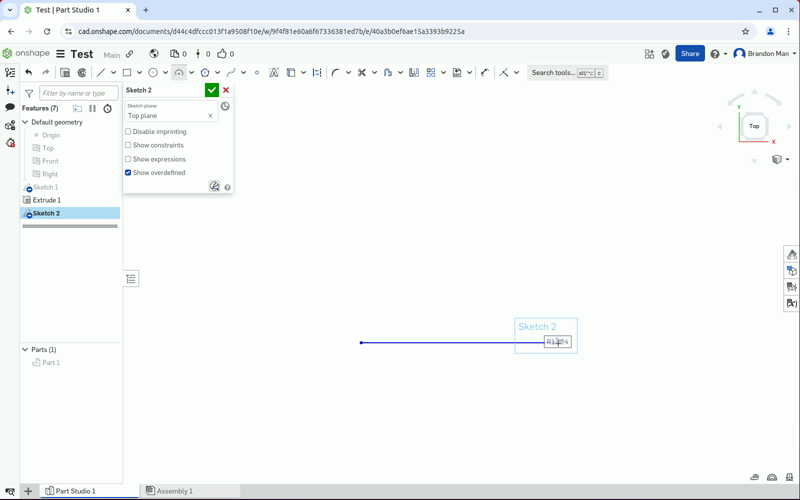
mouse_move(561, 340)
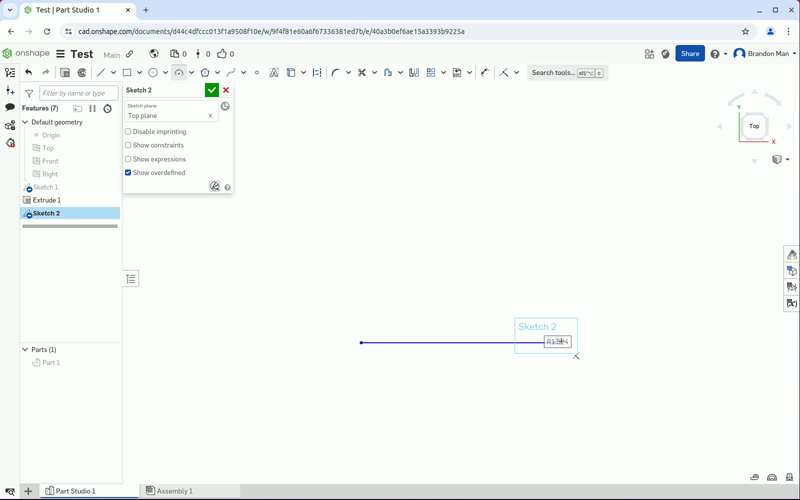
scroll(6)
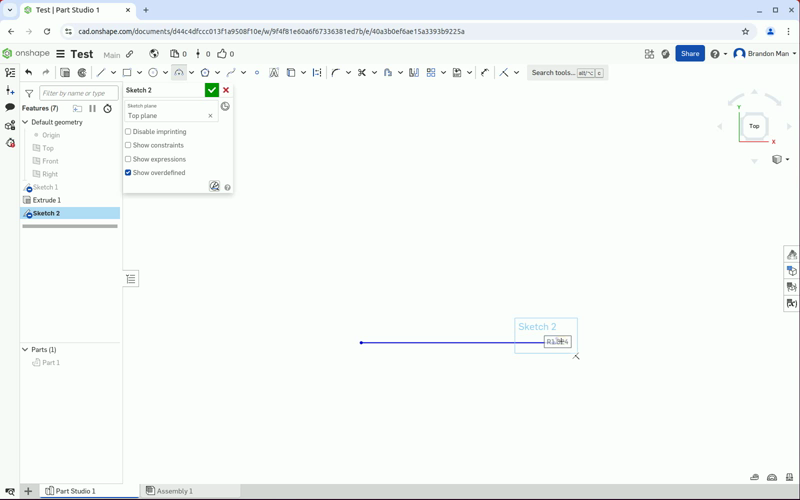
scroll(6)
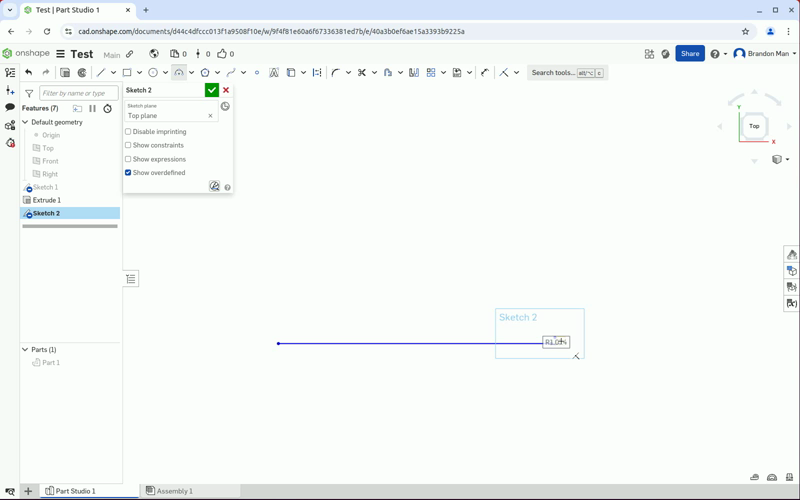
scroll(6)
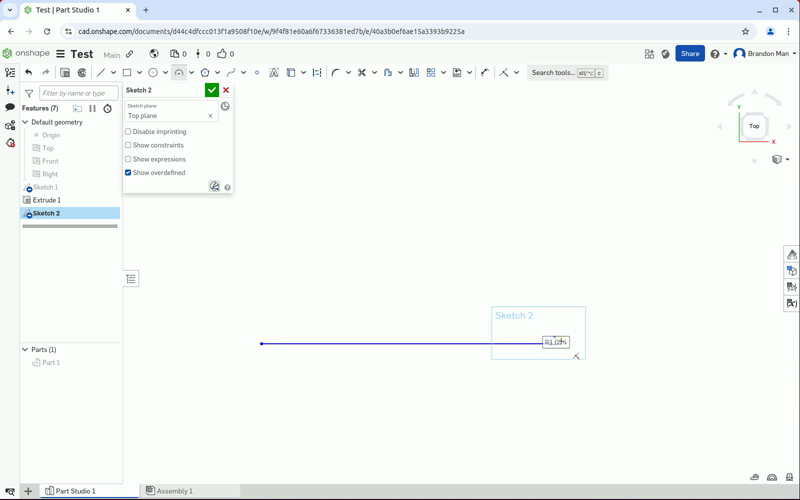
scroll(6)
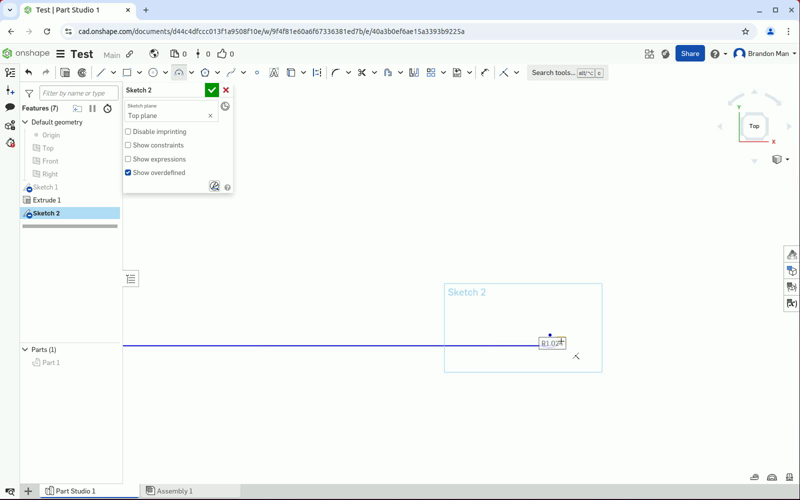
scroll(6)
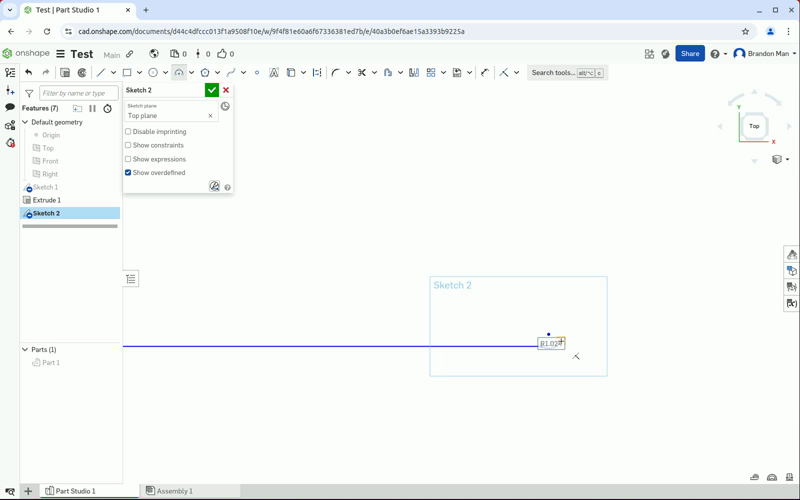
scroll(6)
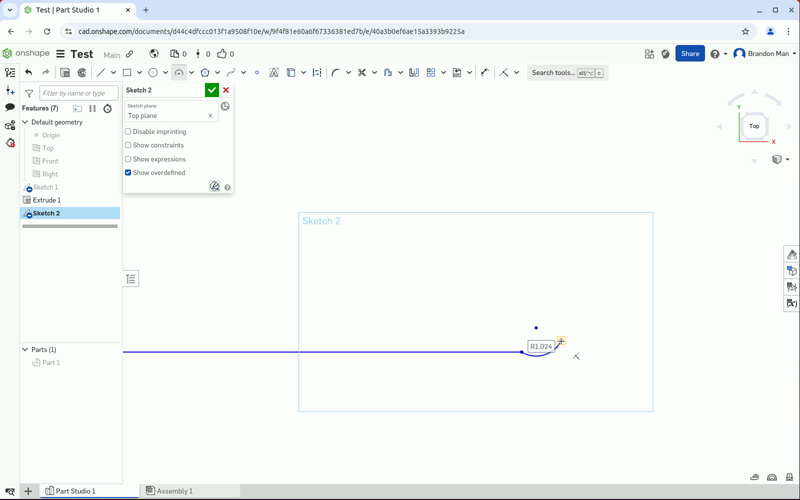
scroll(6)
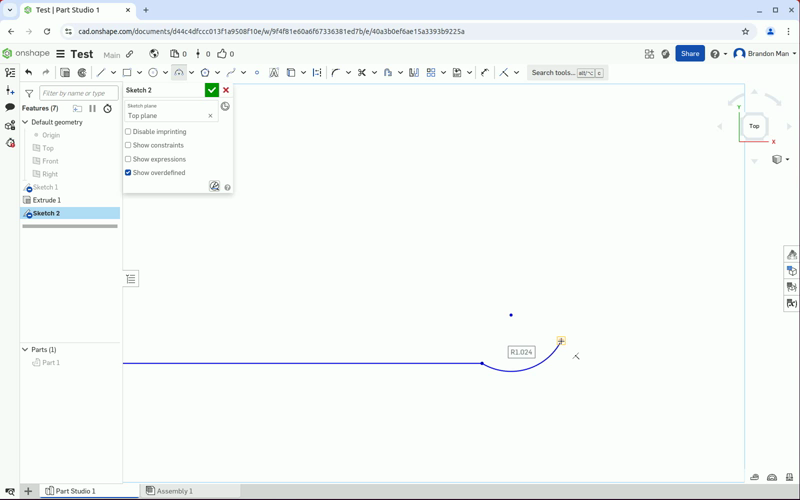
click(561, 340)
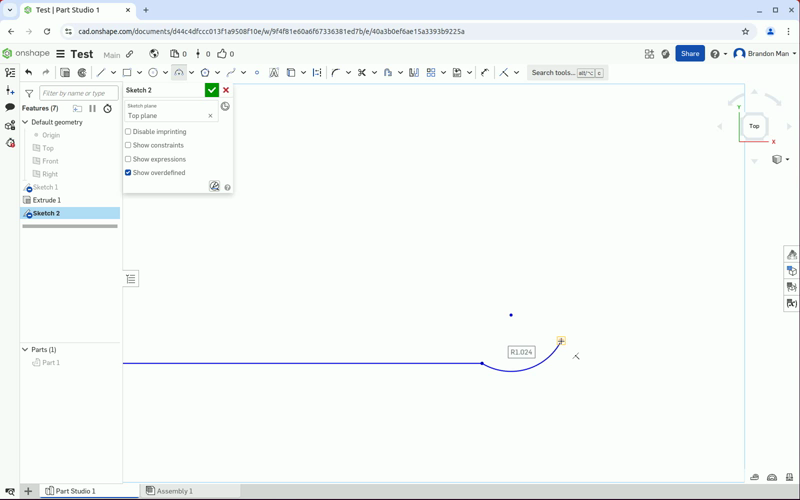
scroll(-6)
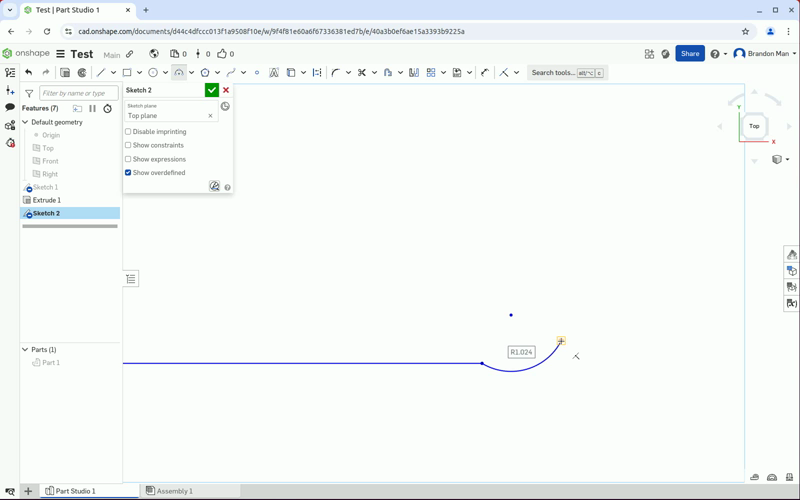
scroll(-6)
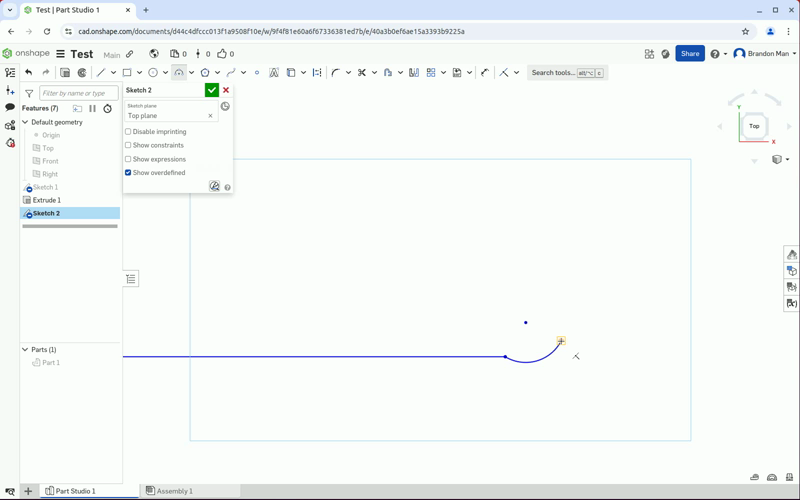
scroll(-6)
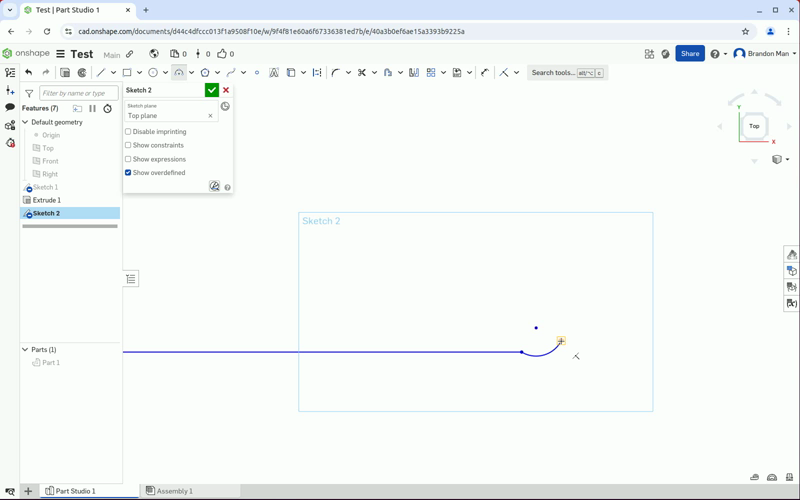
scroll(-6)
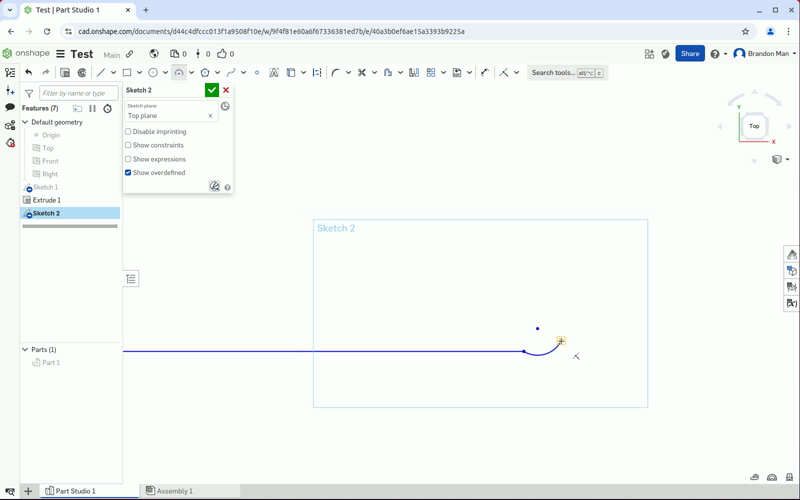
scroll(-6)
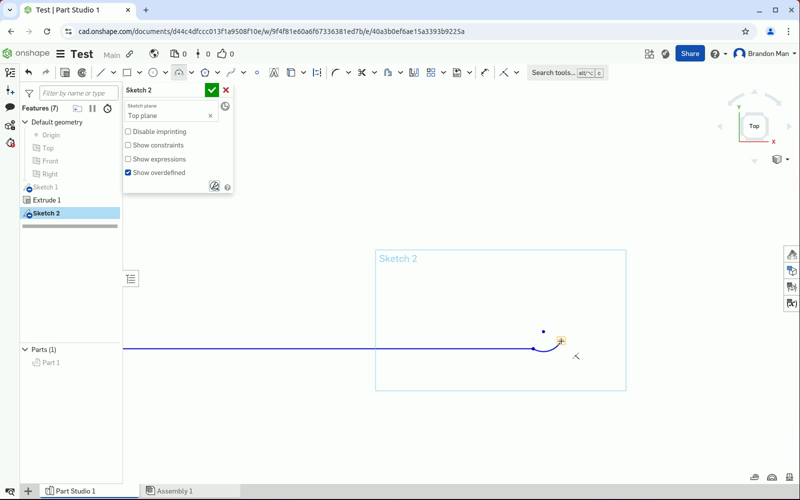
scroll(-6)
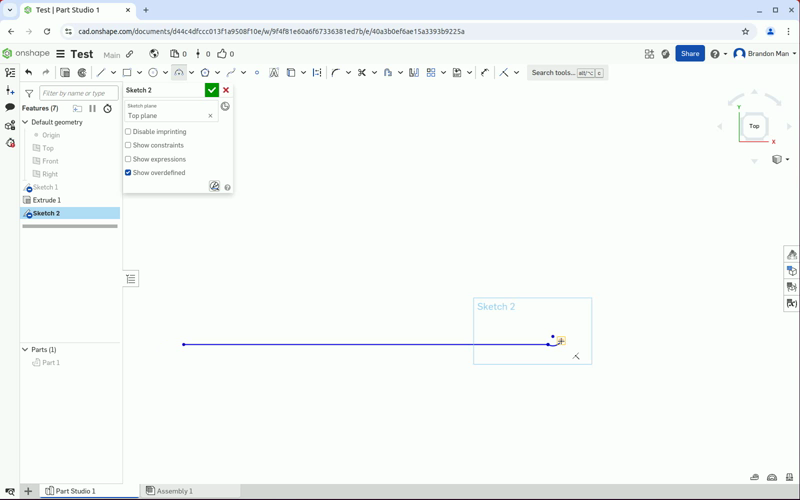
scroll(-6)
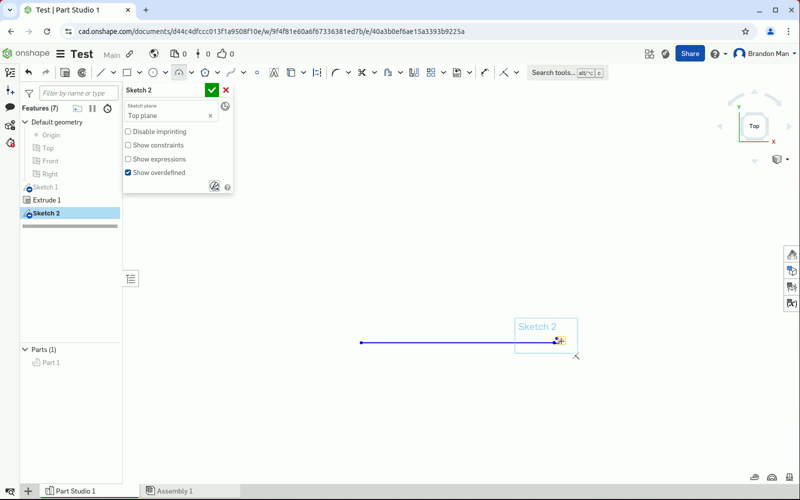
key_down(shift)
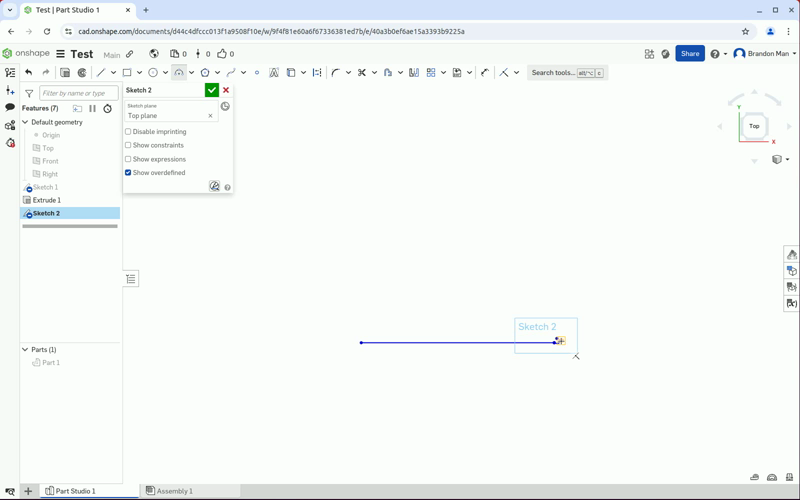
mouse_move(572, 282)
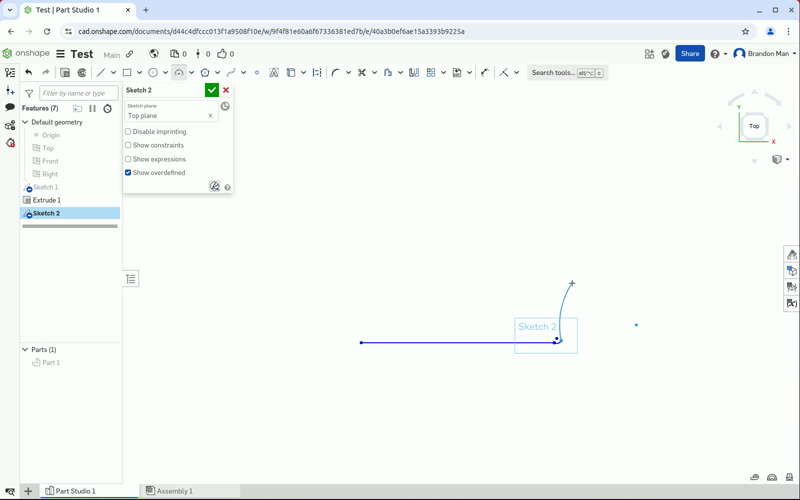
click(572, 282)
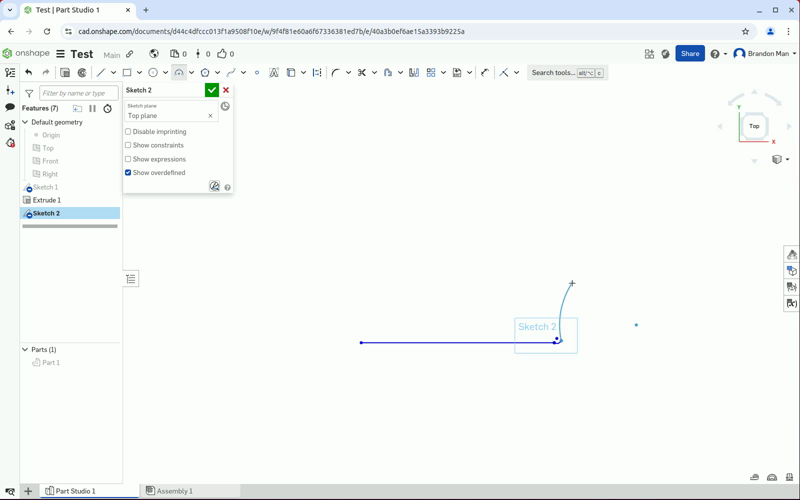
mouse_move(569, 312)
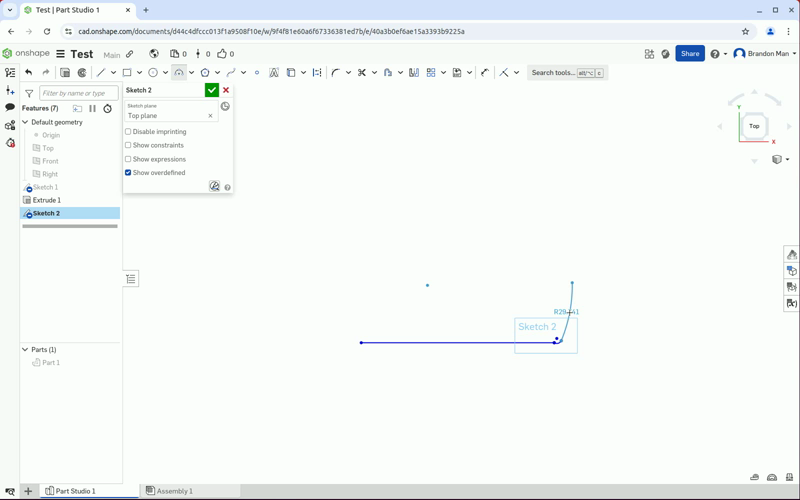
click(569, 312)
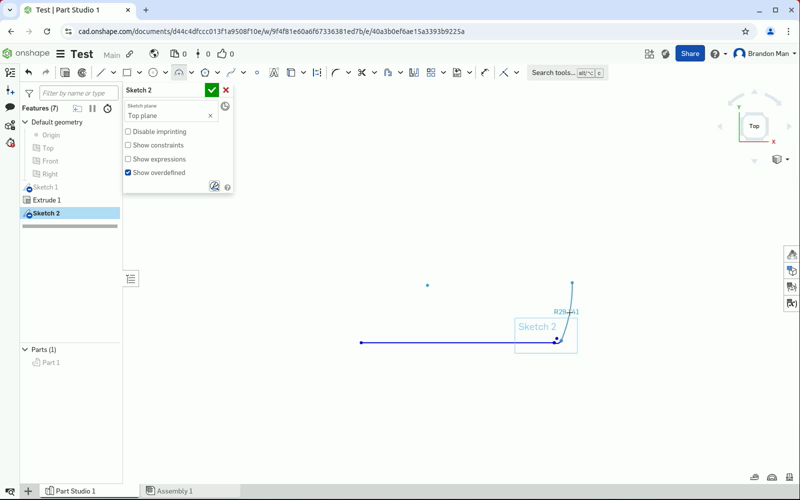
key_up(shift)
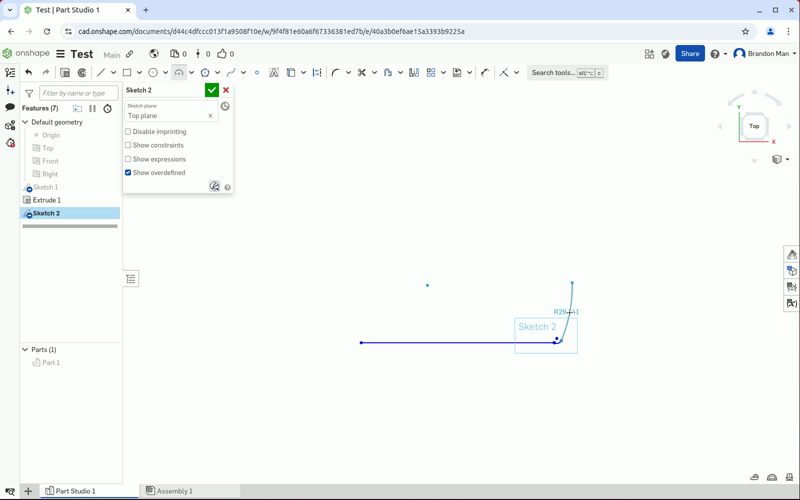
key(esc)
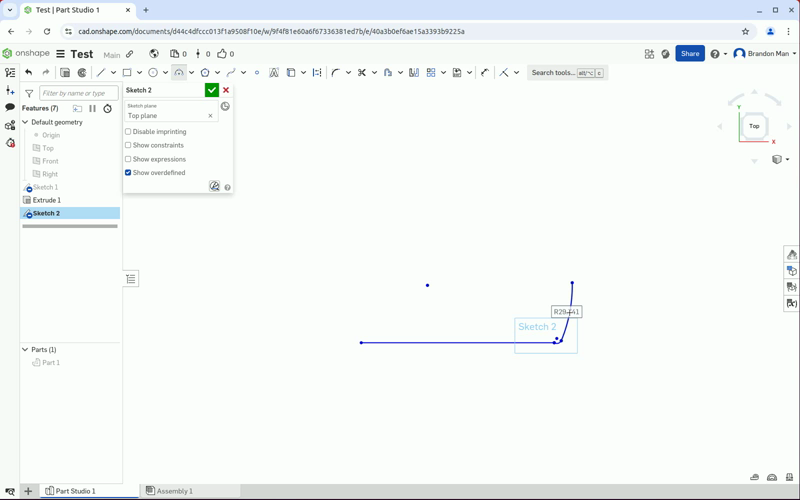
key(l)
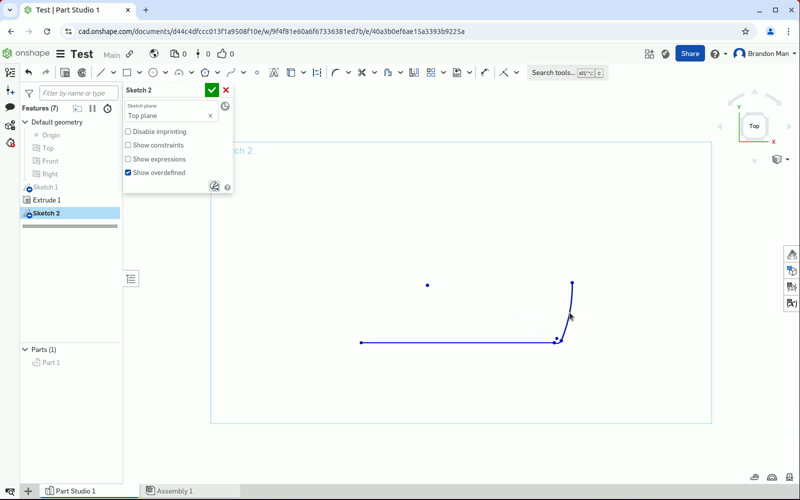
mouse_move(572, 282)
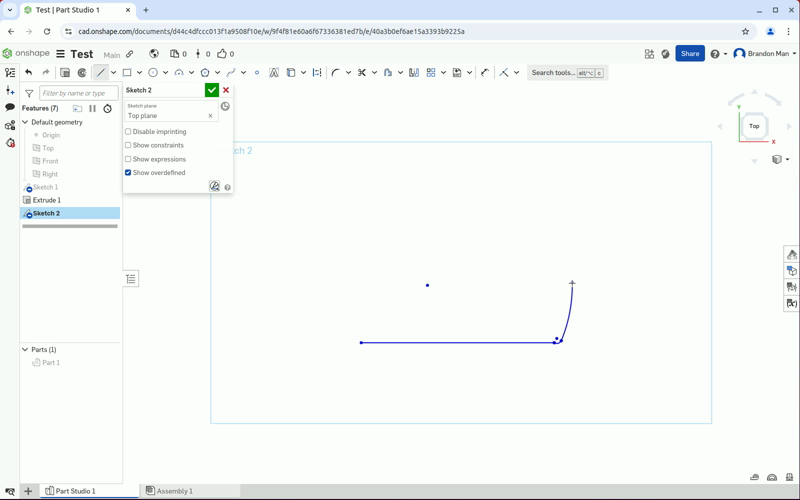
click(572, 282)
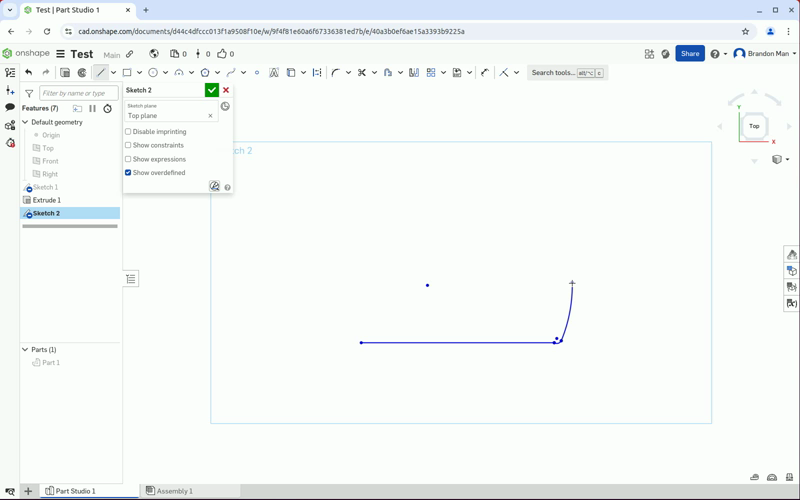
key_down(shift)
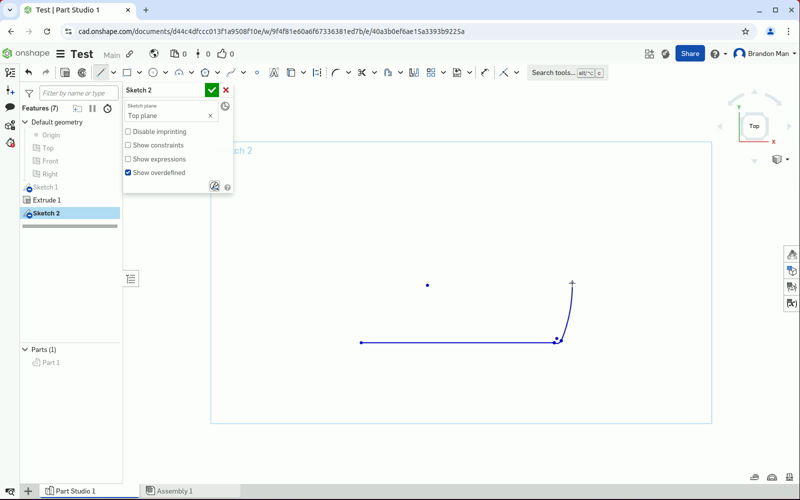
mouse_move(485, 282)
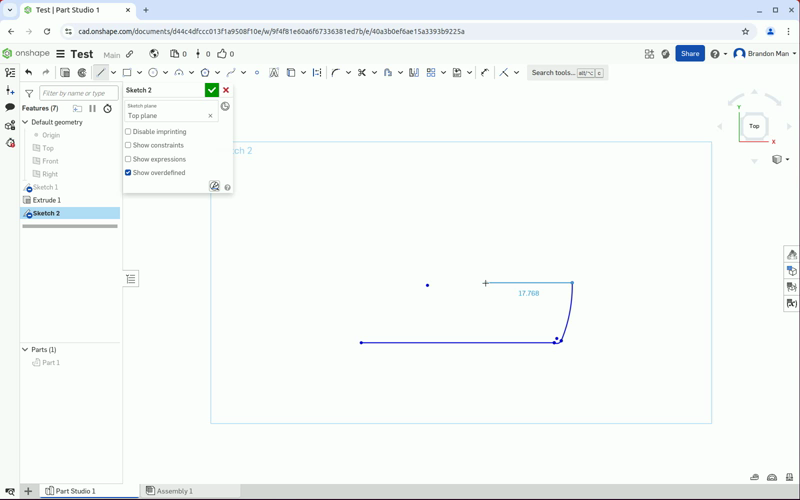
click(485, 282)
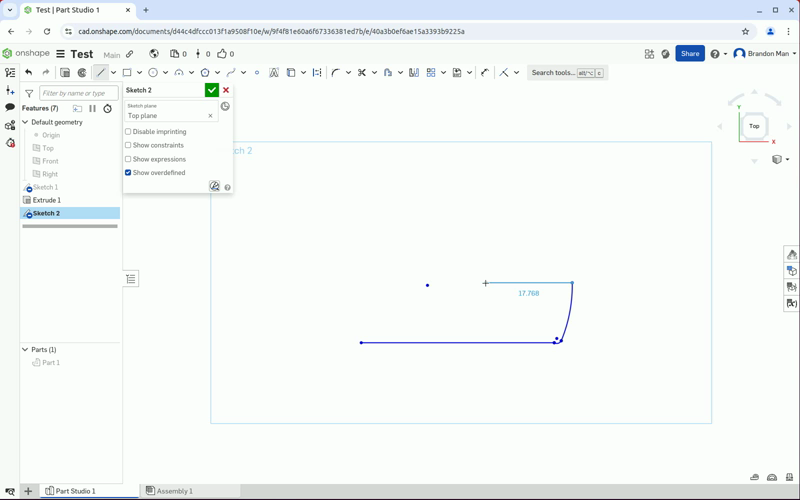
key_up(shift)
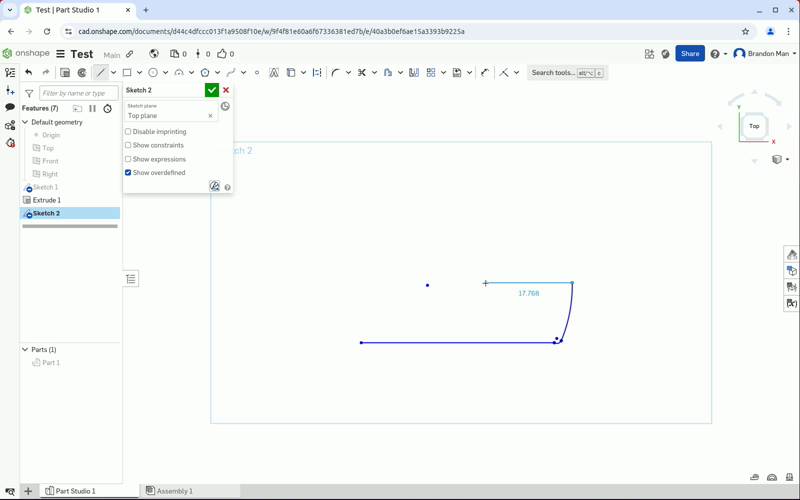
key_down(shift)
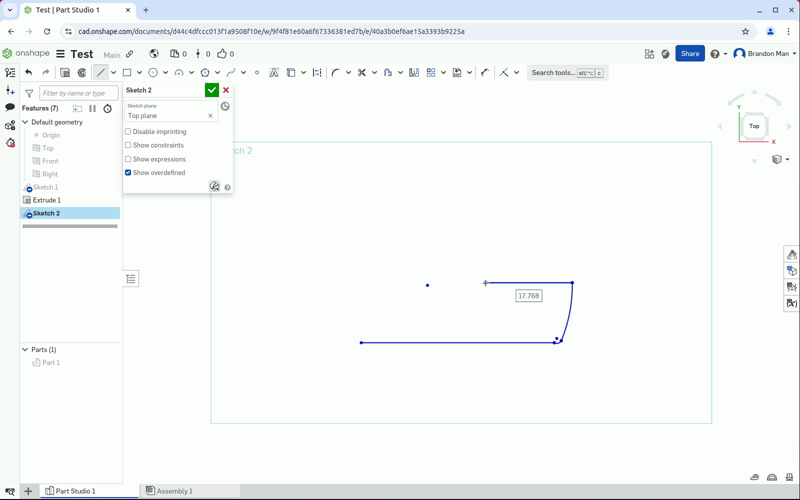
mouse_move(515, 282)
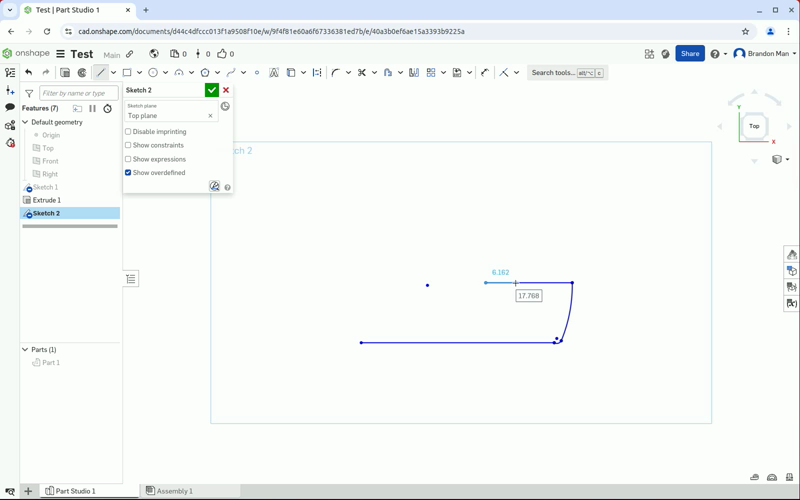
mouse_move(485, 293)
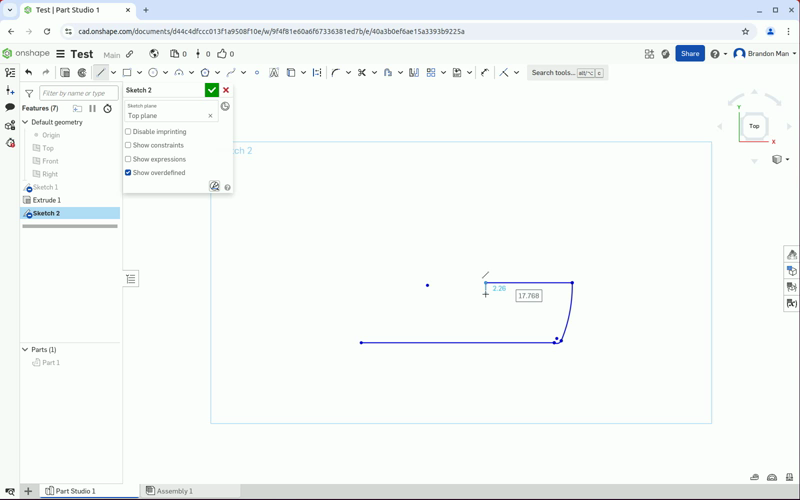
click(485, 293)
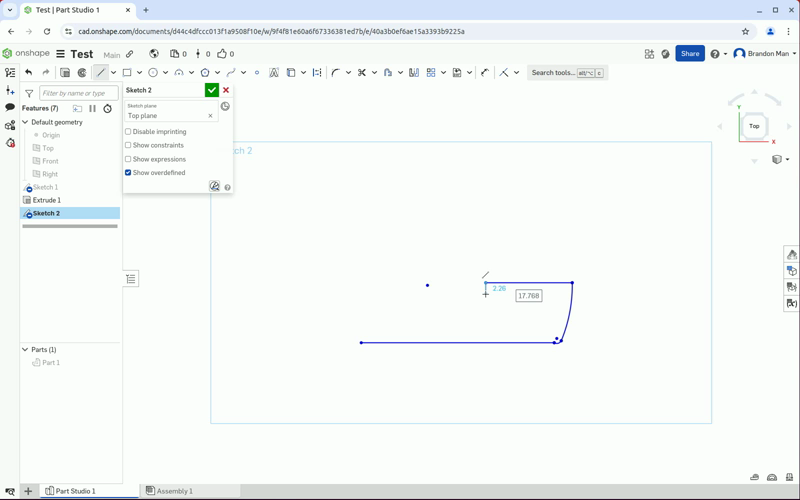
key_up(shift)
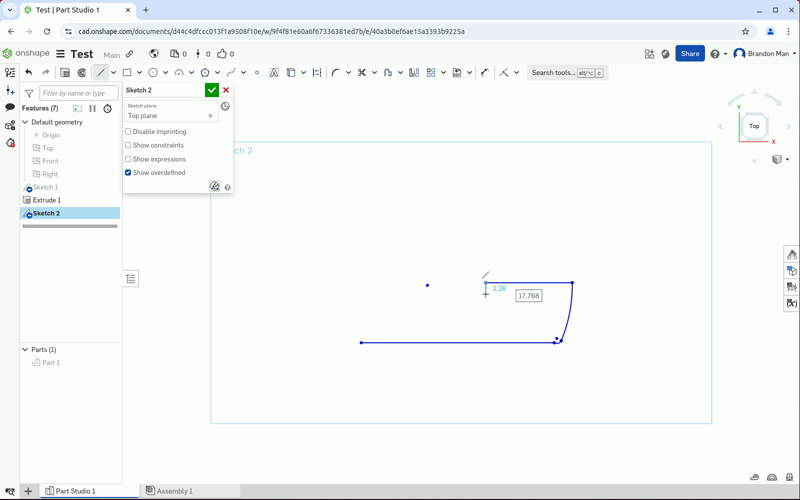
key_down(shift)
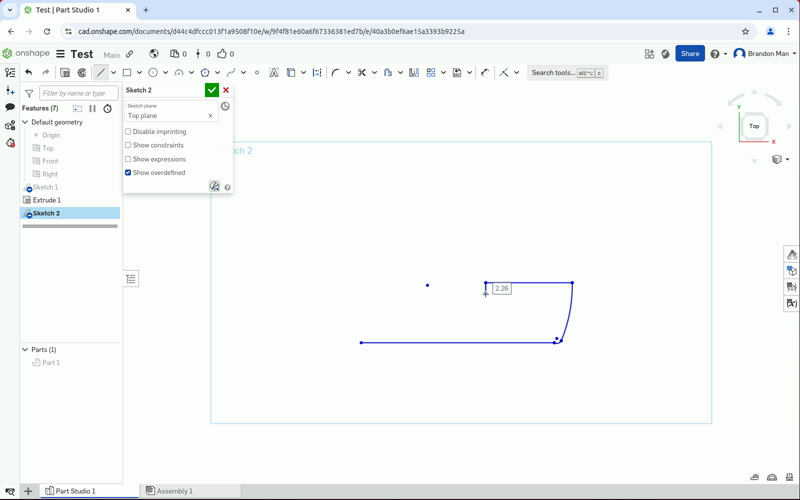
mouse_move(515, 293)
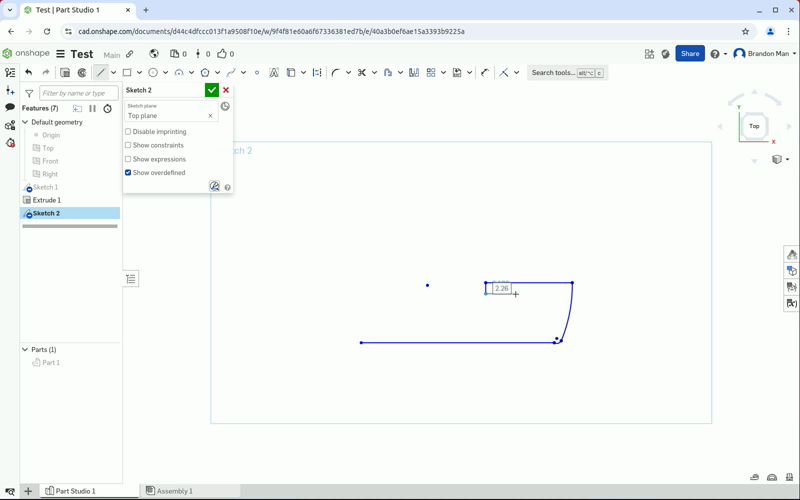
mouse_move(467, 293)
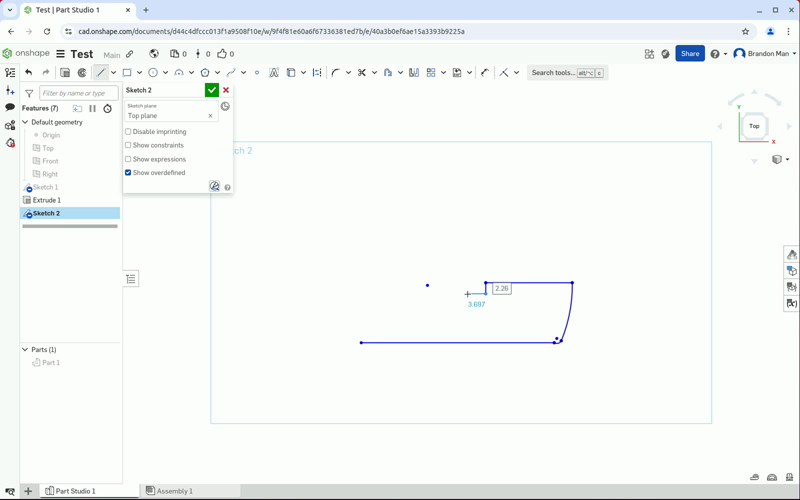
click(467, 293)
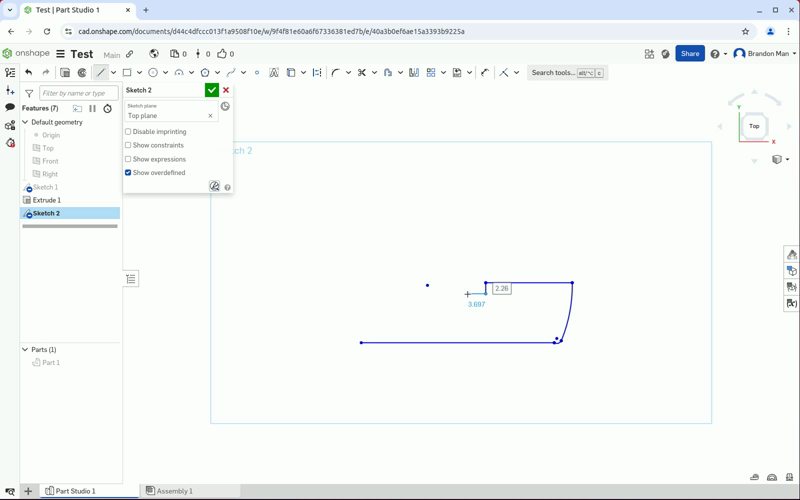
key_up(shift)
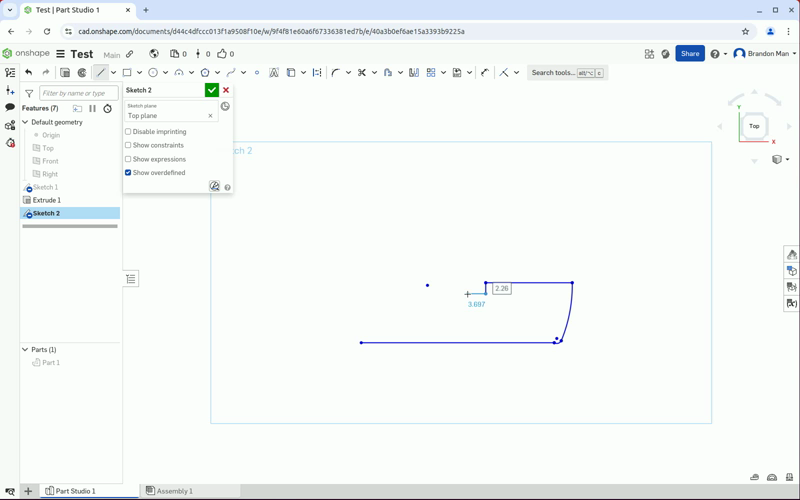
key_down(shift)
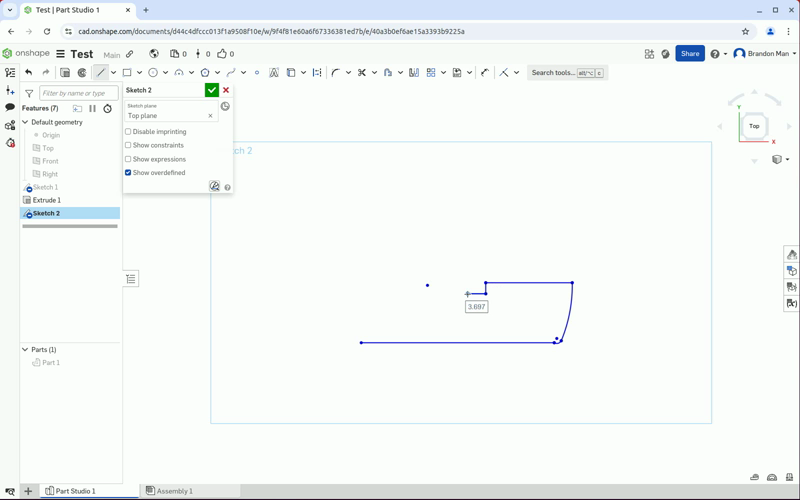
mouse_move(497, 293)
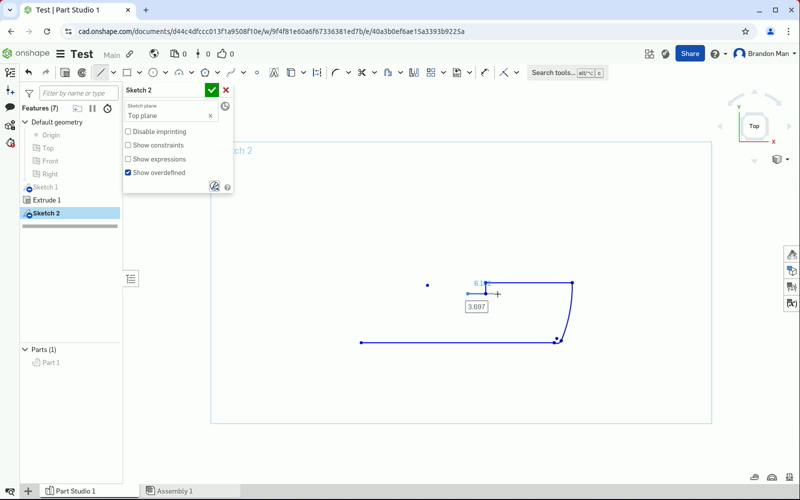
mouse_move(467, 282)
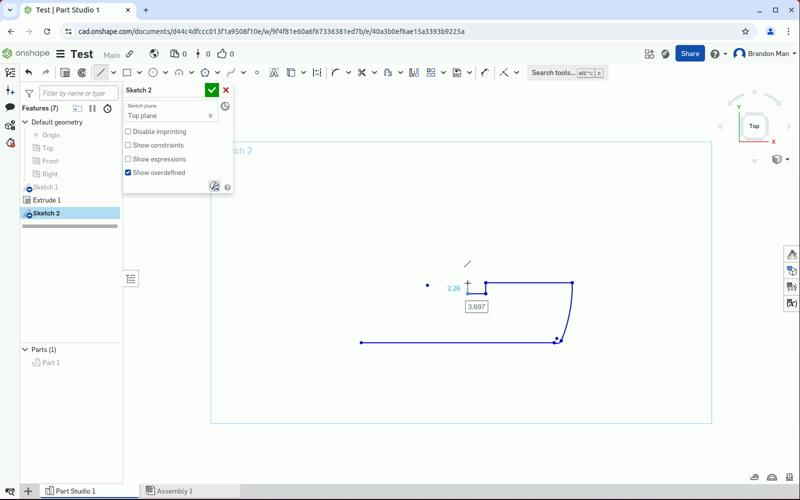
click(467, 282)
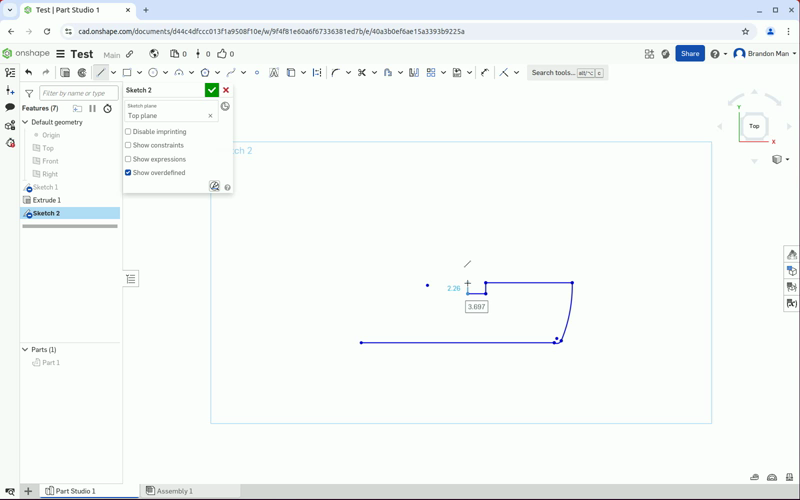
key_up(shift)
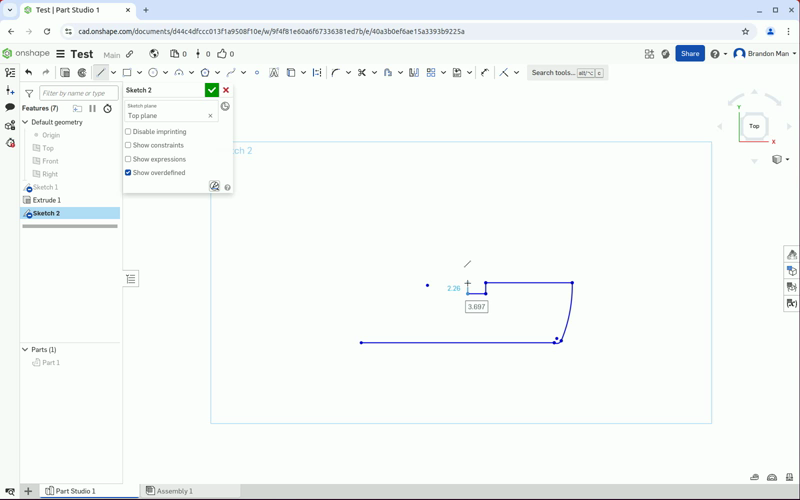
key_down(shift)
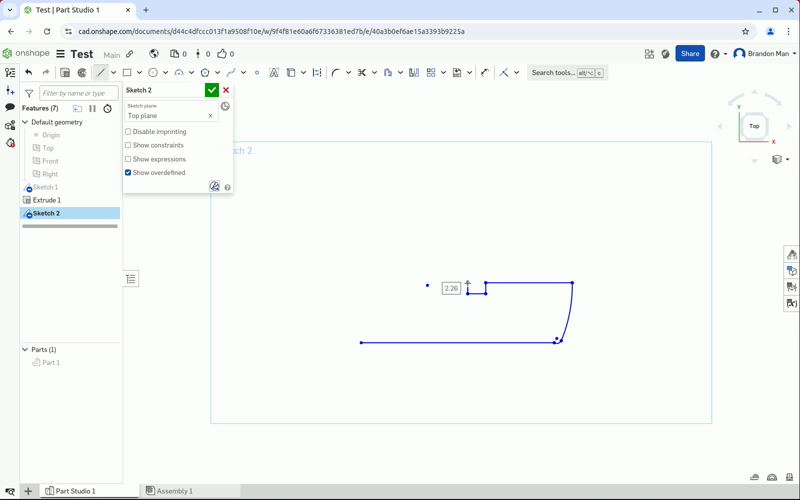
mouse_move(361, 282)
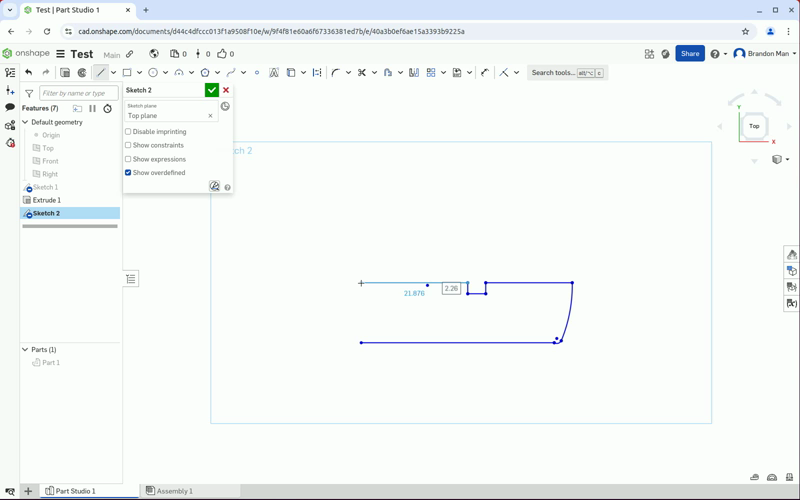
click(361, 282)
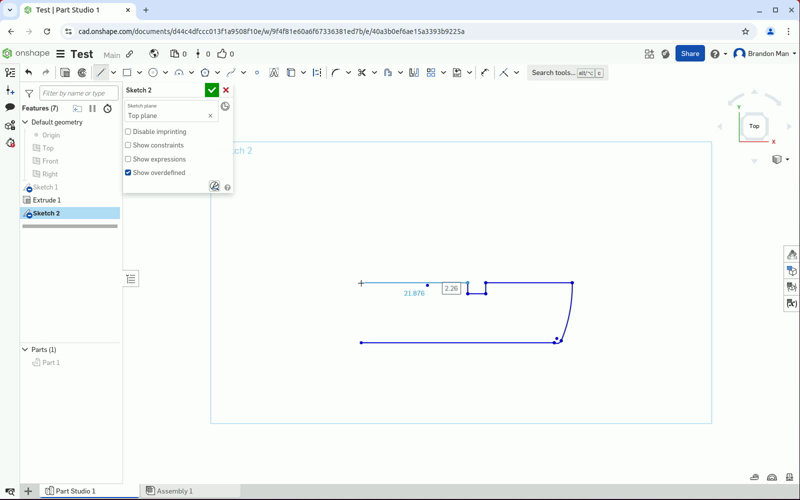
key_up(shift)
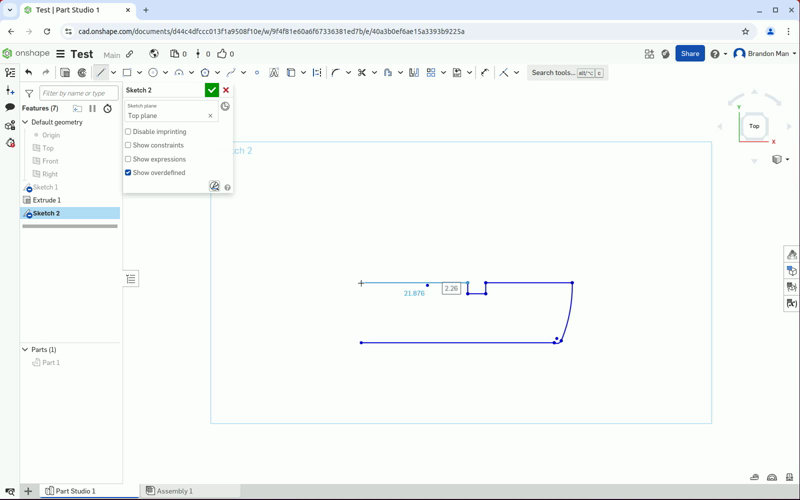
key_down(shift)
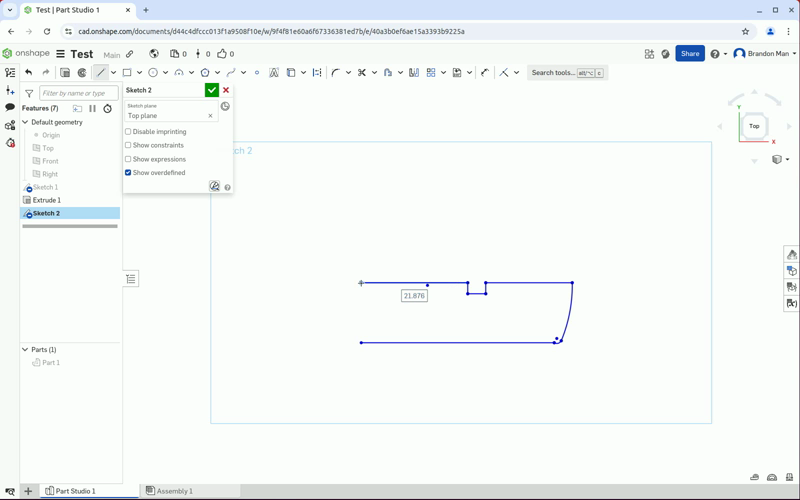
mouse_move(361, 342)
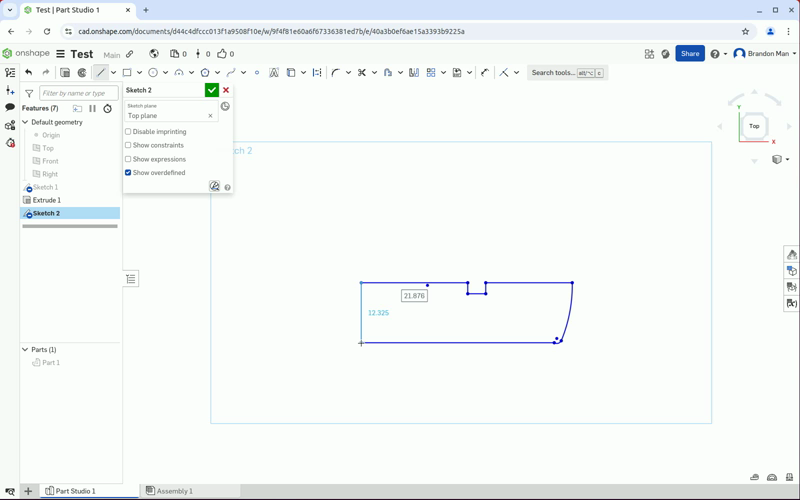
key_up(shift)
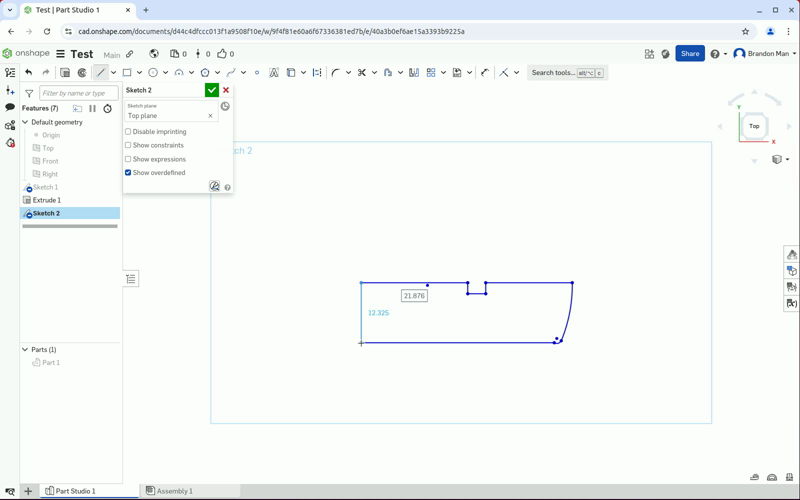
click(361, 342)
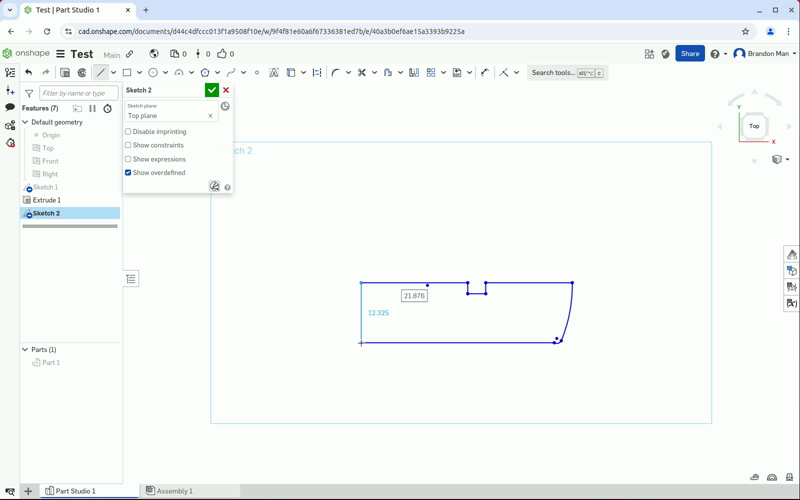
key(esc)
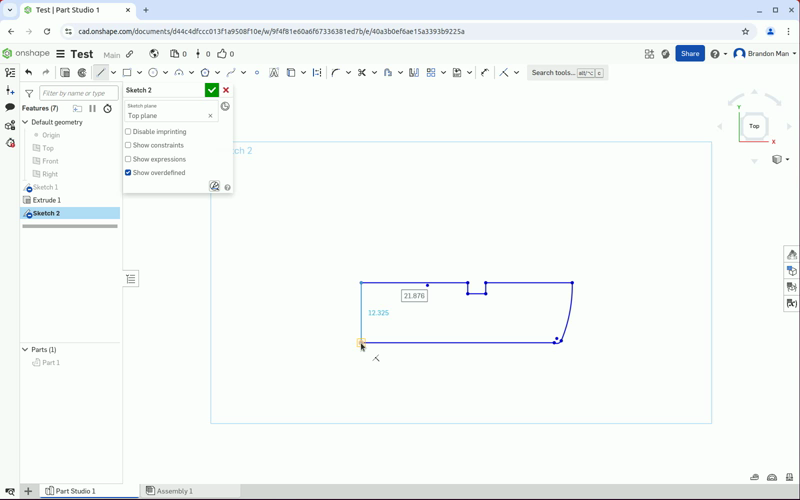
mouse_move(474, 324)
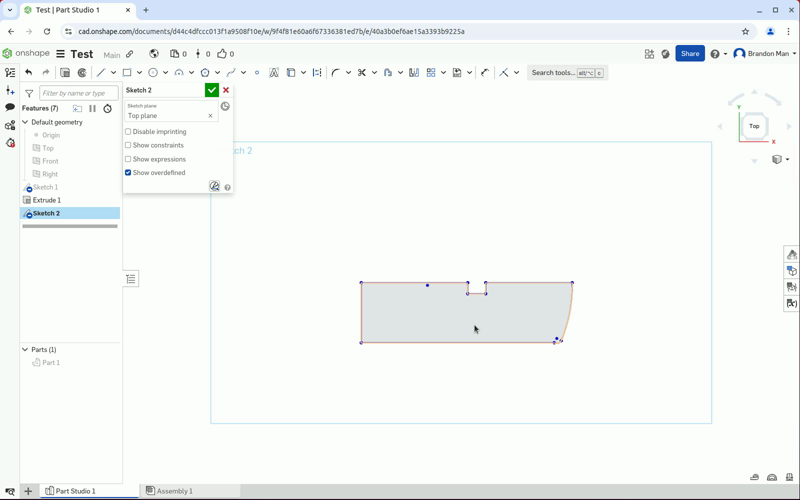
click(474, 324)
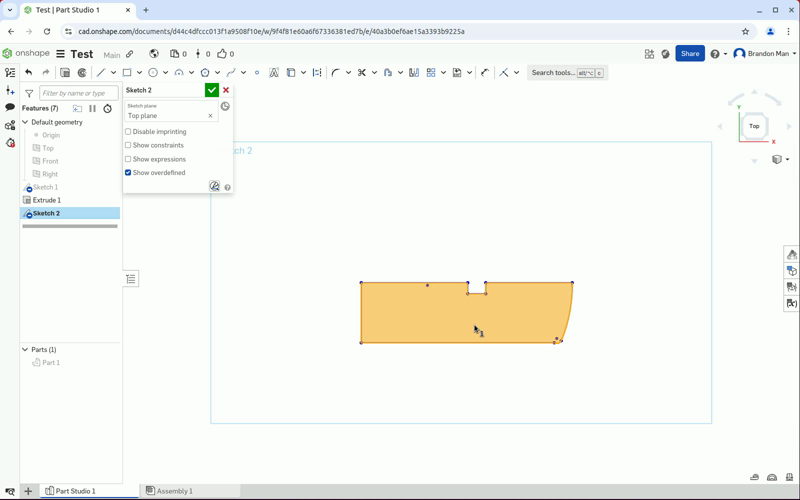
mouse_move(73, 352)
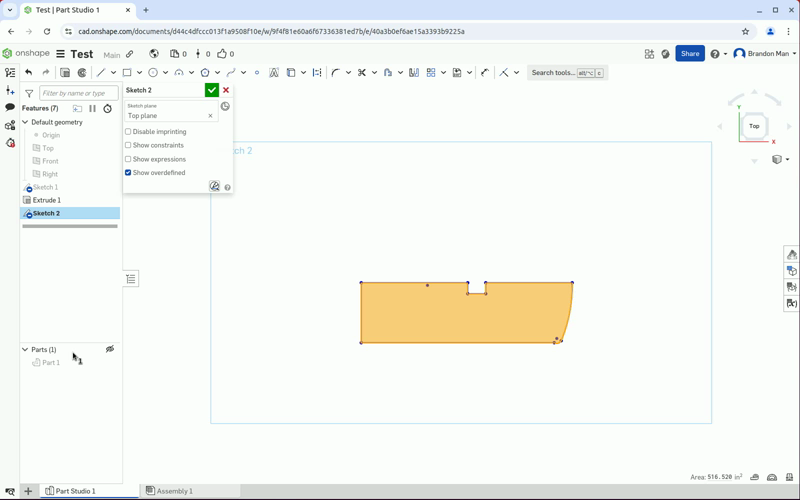
key(shift+y)
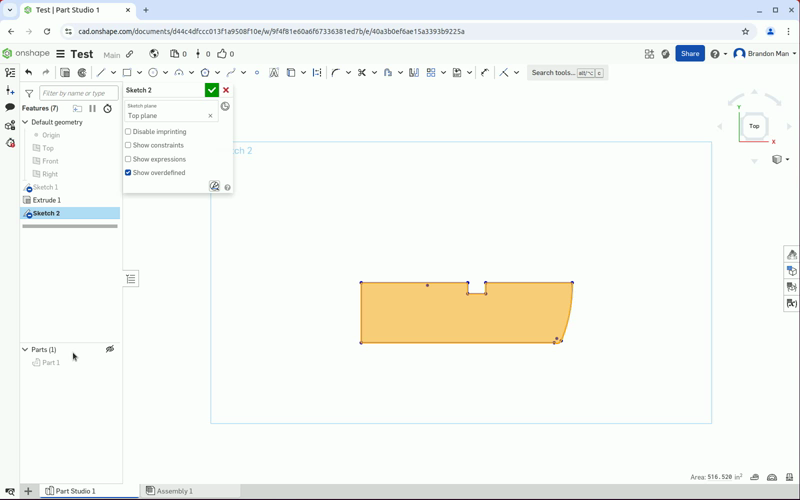
key(shift+e)
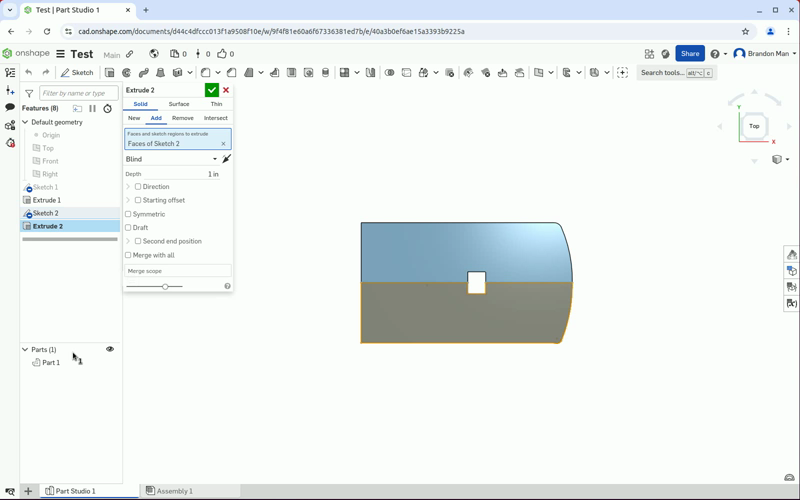
mouse_move(143, 106)
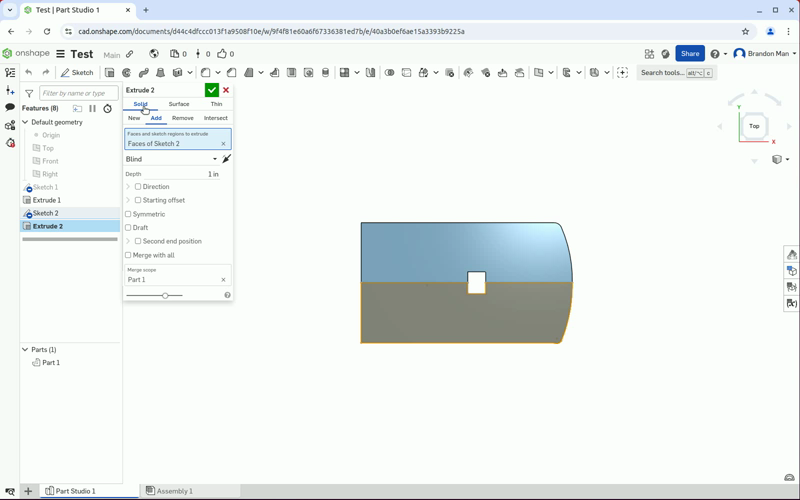
click(143, 106)
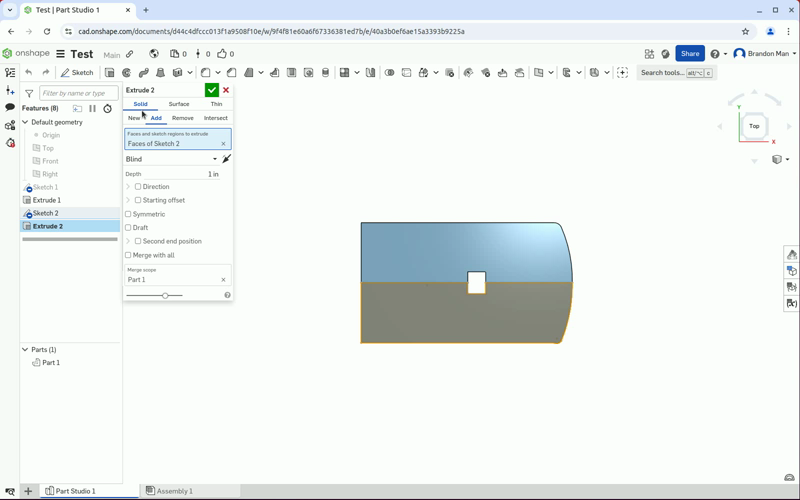
mouse_move(137, 120)
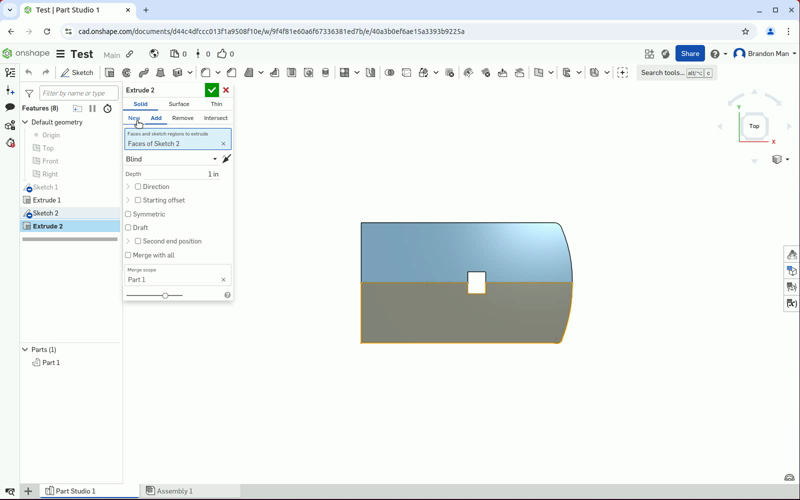
click(137, 120)
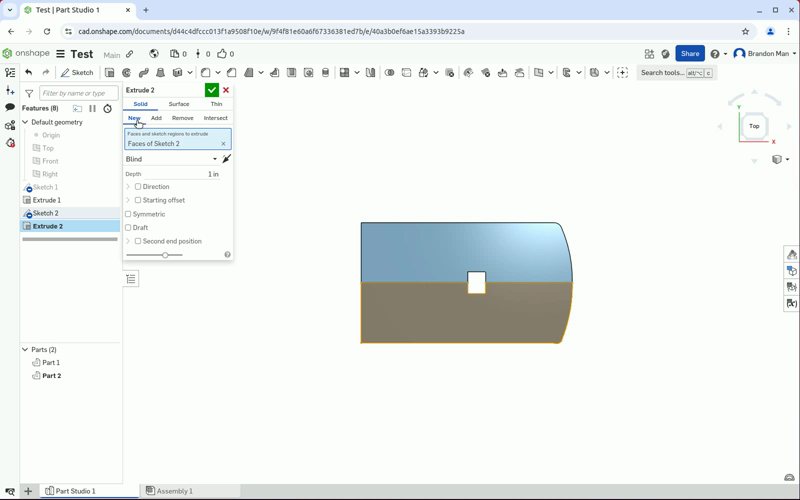
key(tab, 4)
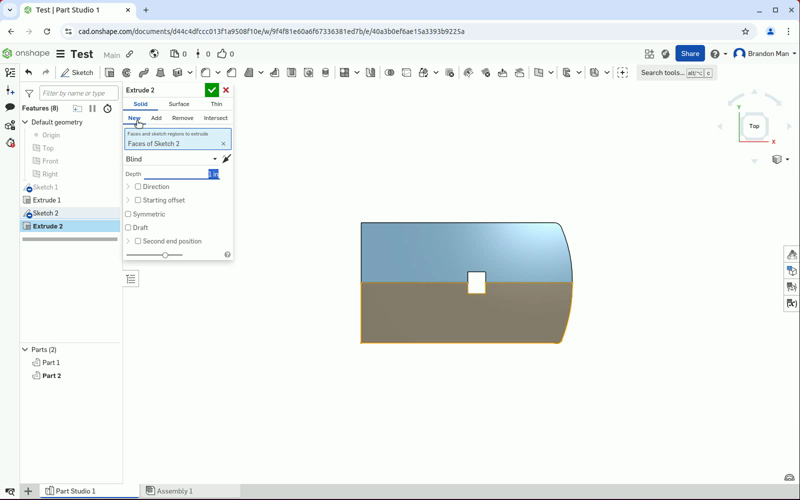
text(0.481)
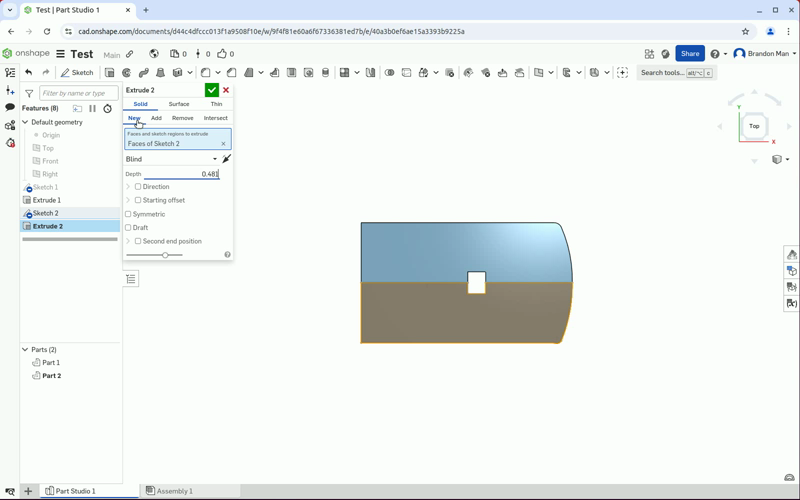
key(enter)
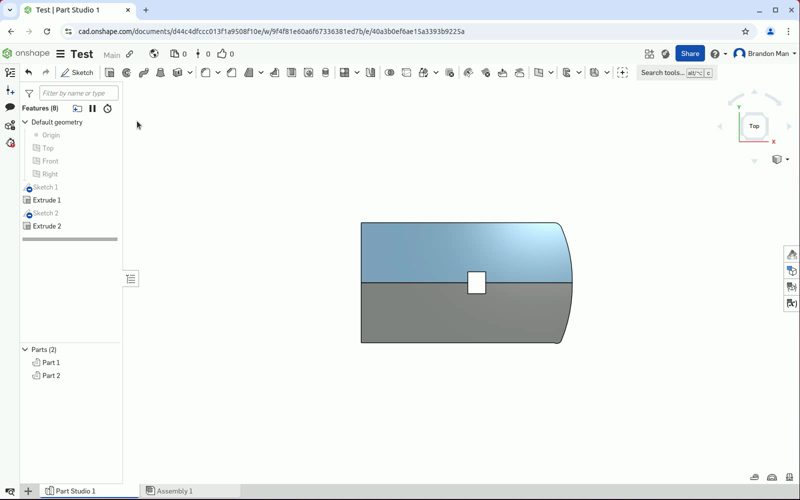
key(shift+h)
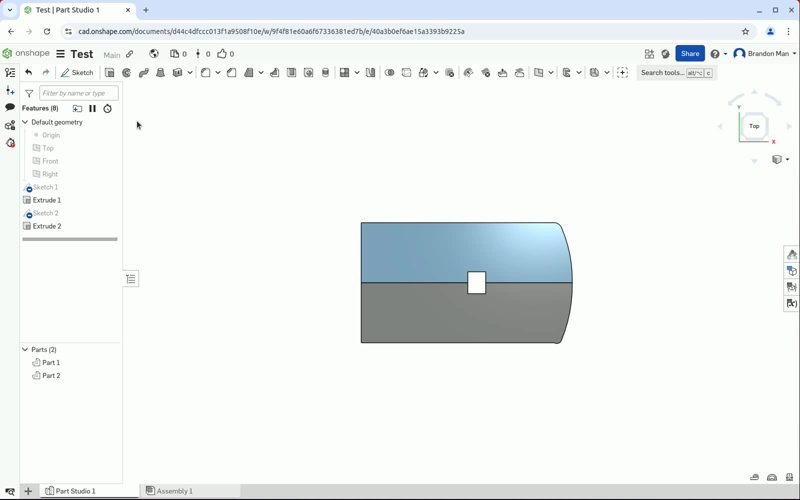
key(shift+h)
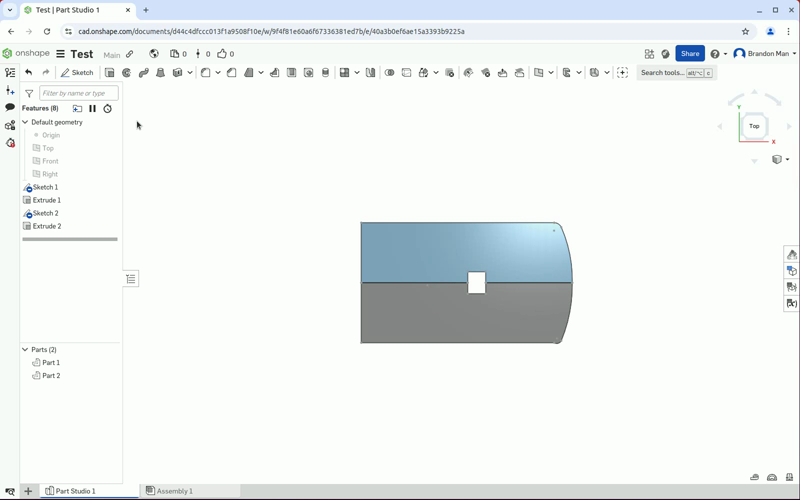
key(shift+7)
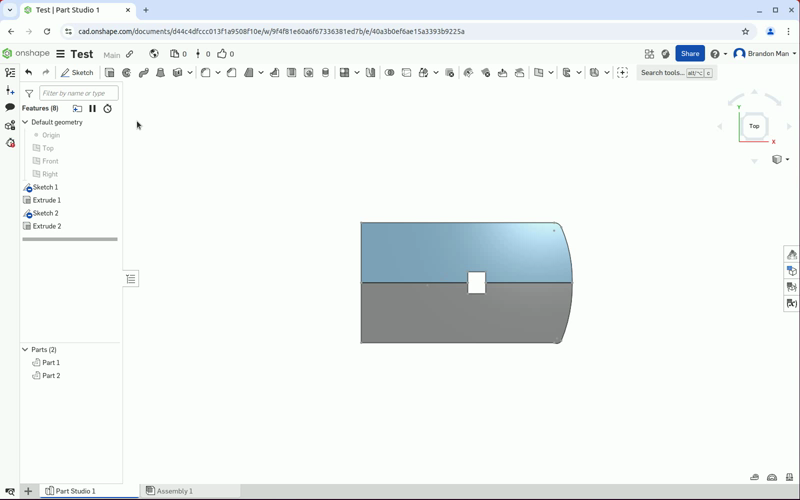
key(up, 3)
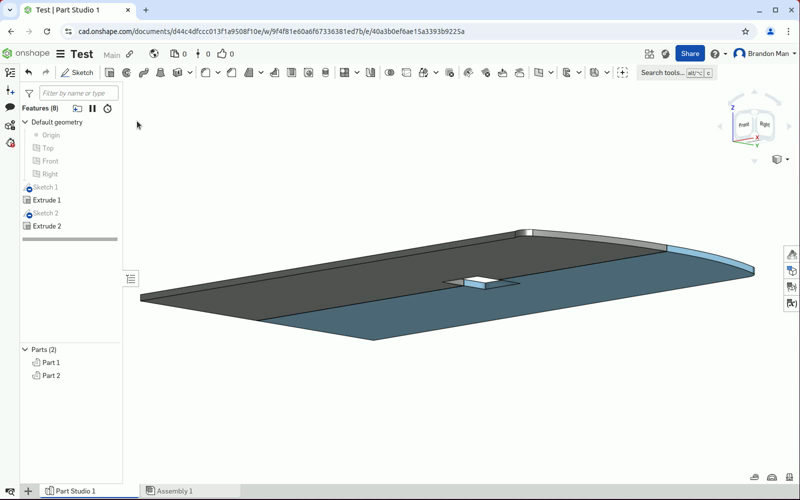
key(left, 3)
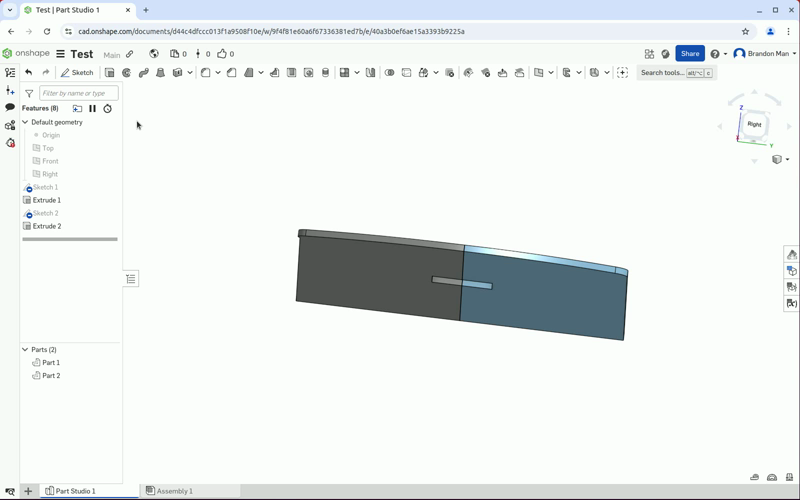
key(right, 3)
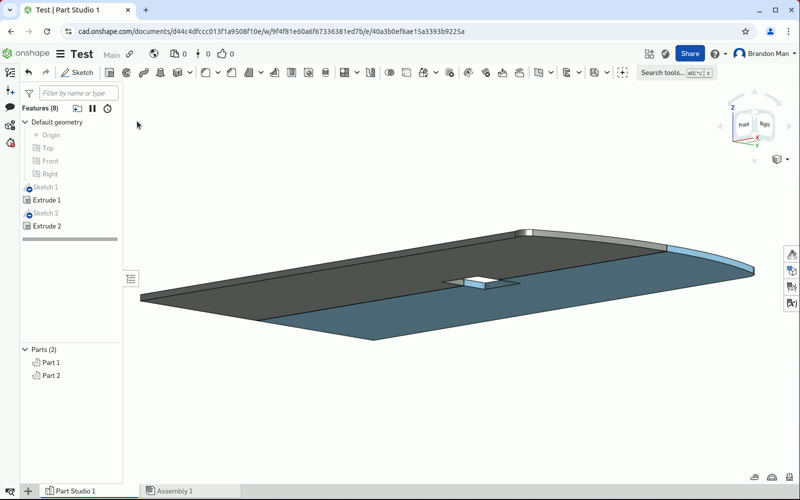
key(down, 3)
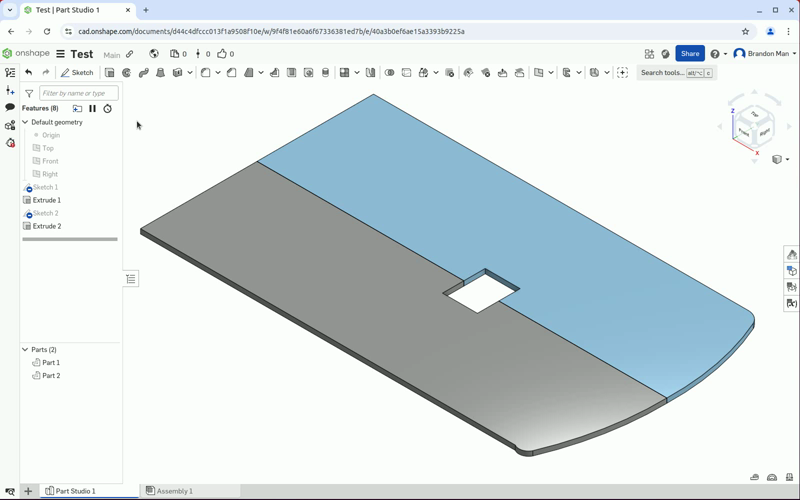
mouse_move(73, 189)
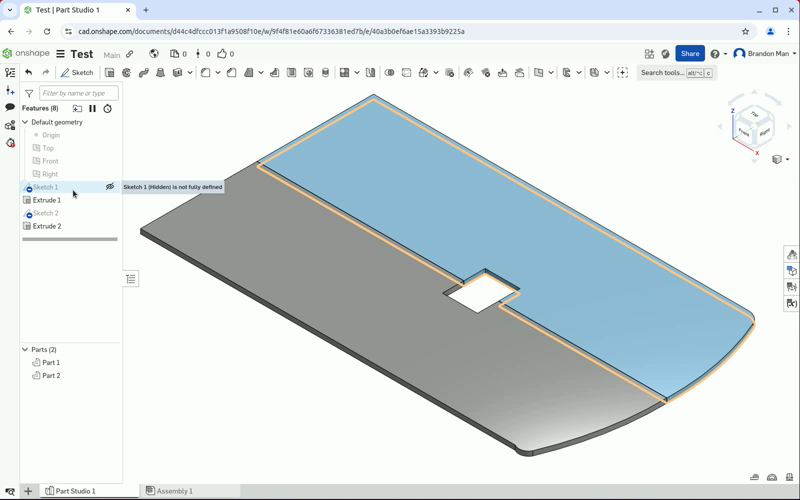
click(73, 189)